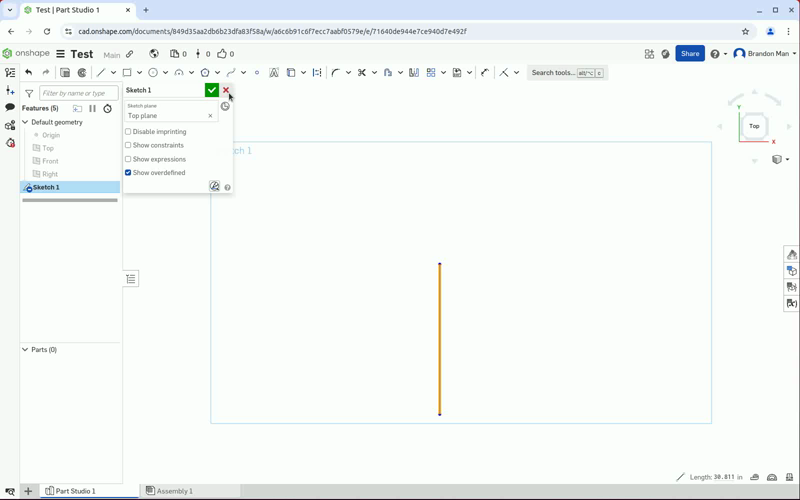
key(shift+h)
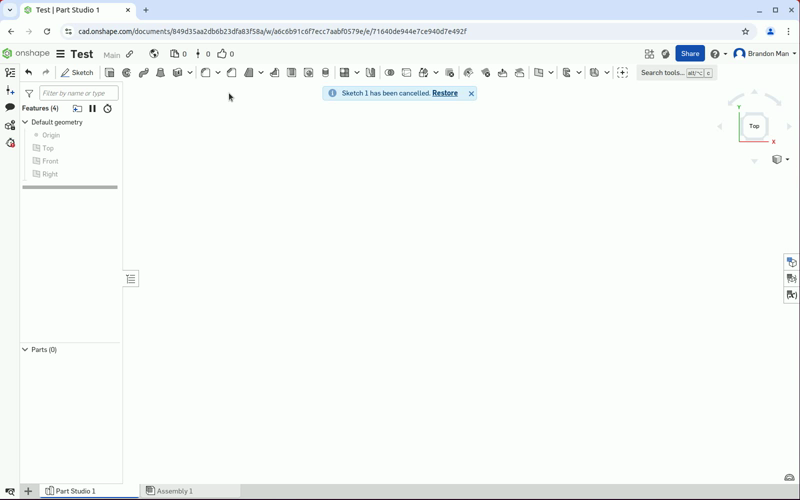
mouse_move(73, 352)
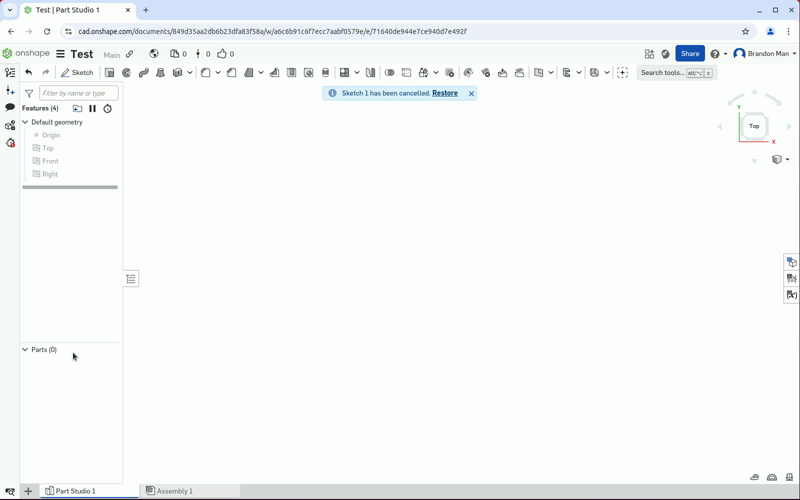
key(y)
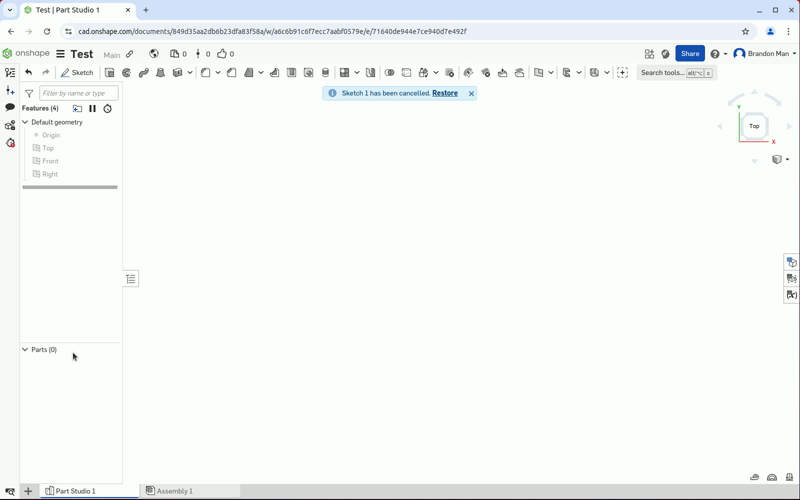
key(shift+p)
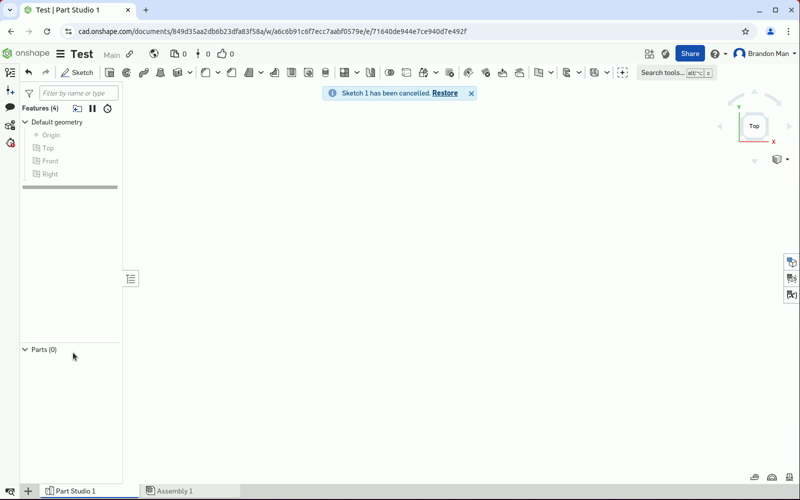
key(space)
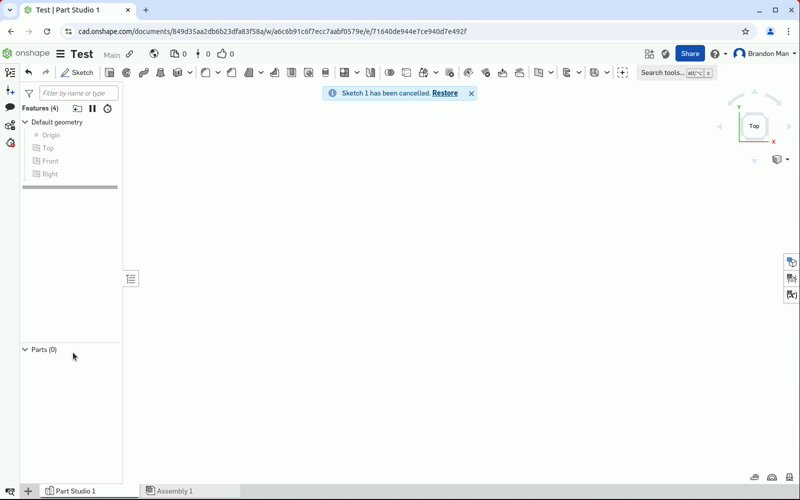
key_down(shift)
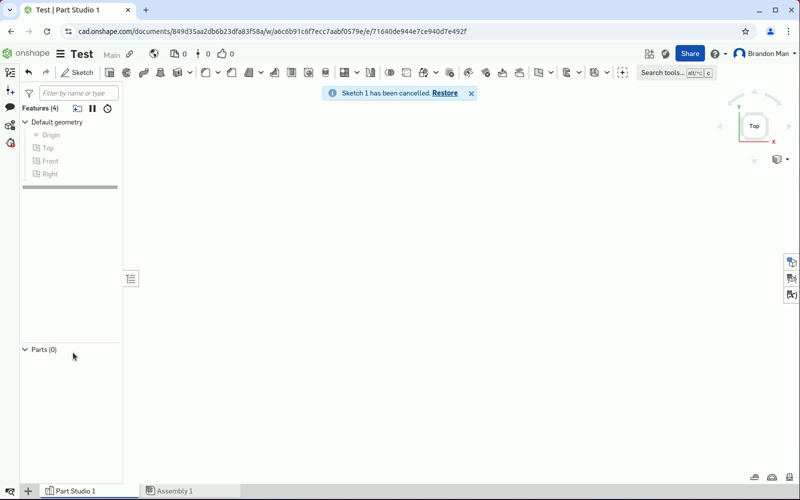
key(up)
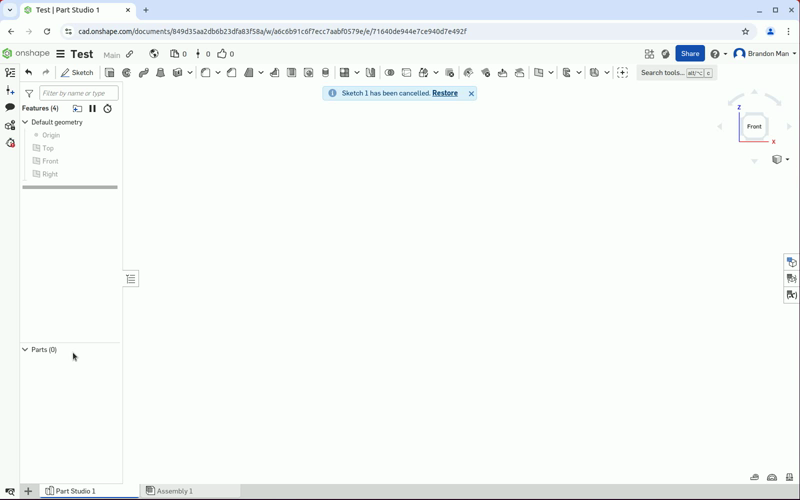
key_up(shift)
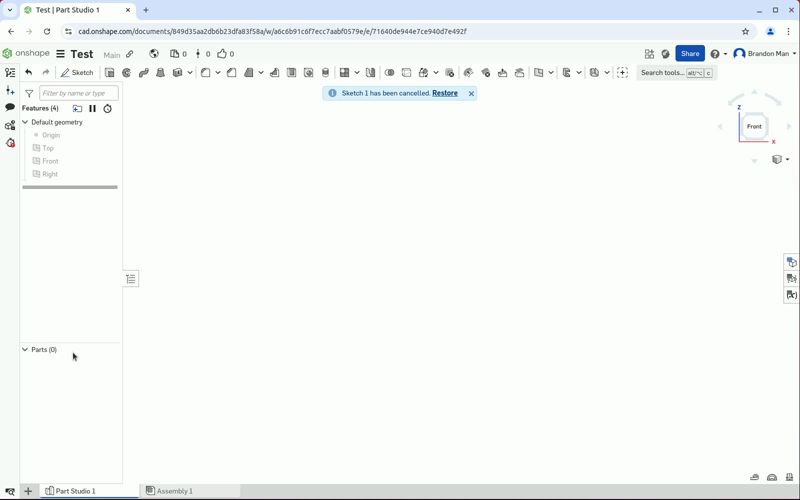
mouse_move(73, 352)
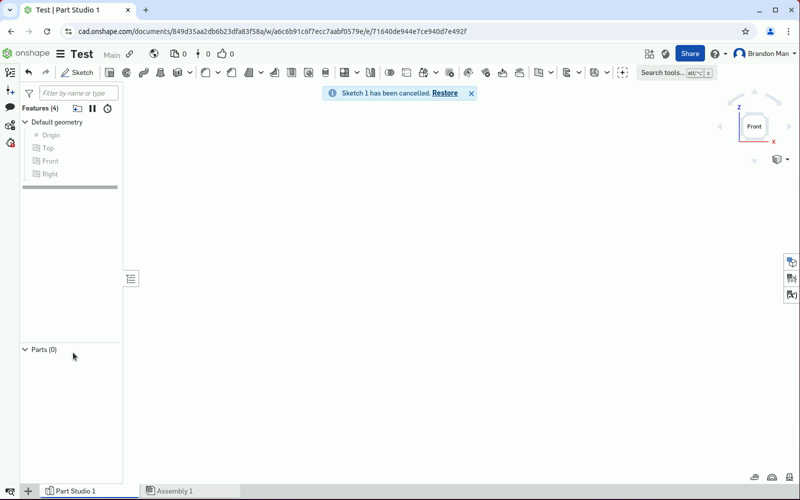
key(shift+y)
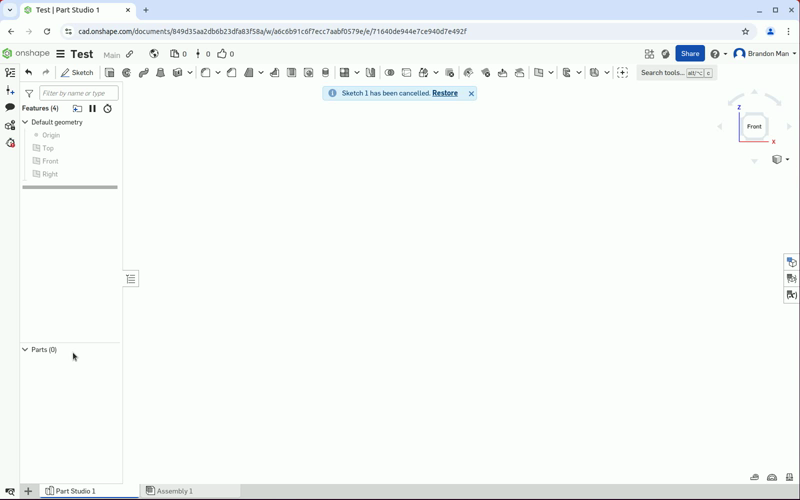
key(shift+s)
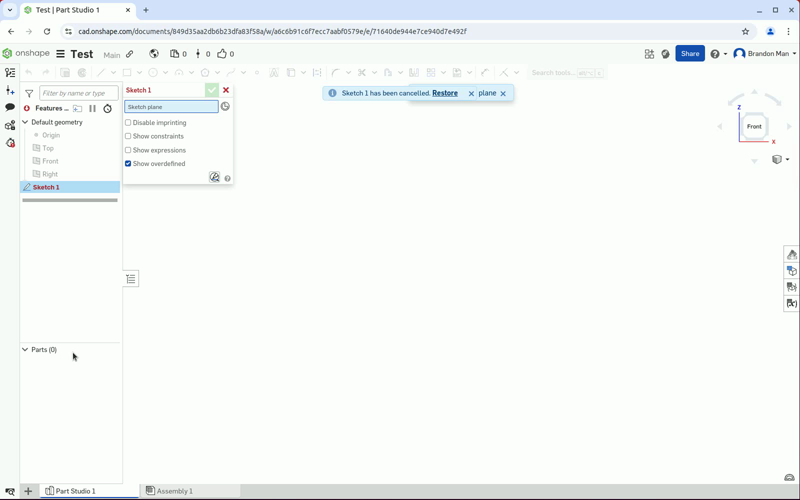
mouse_move(73, 163)
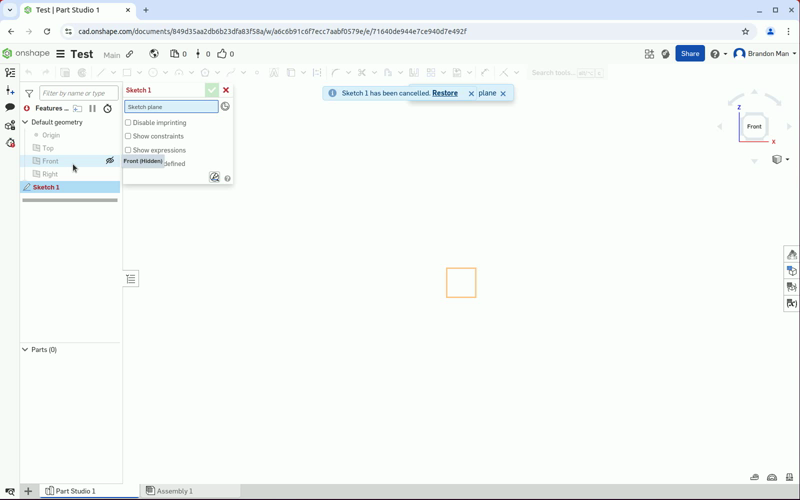
click(73, 163)
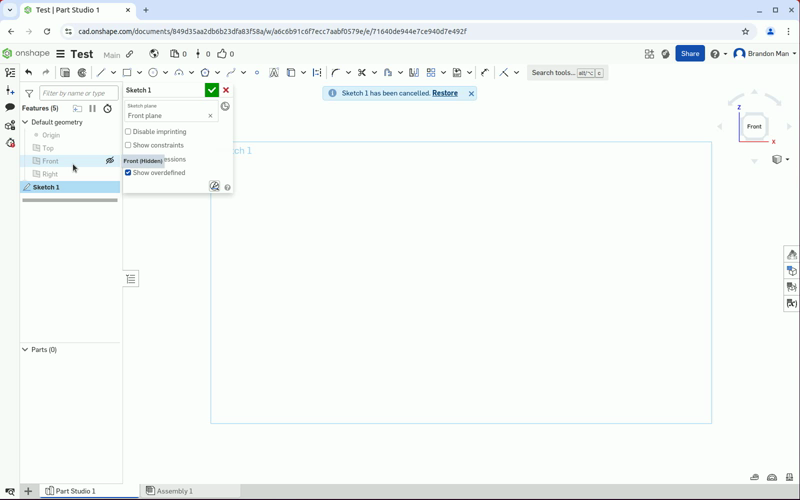
mouse_move(73, 352)
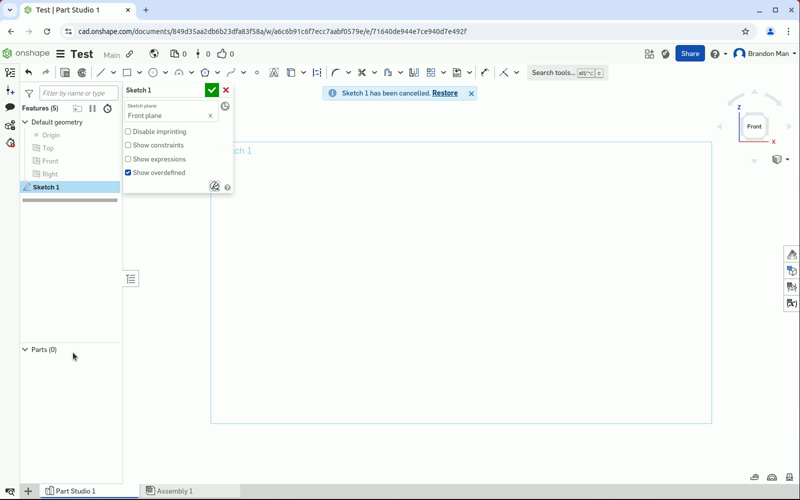
key(y)
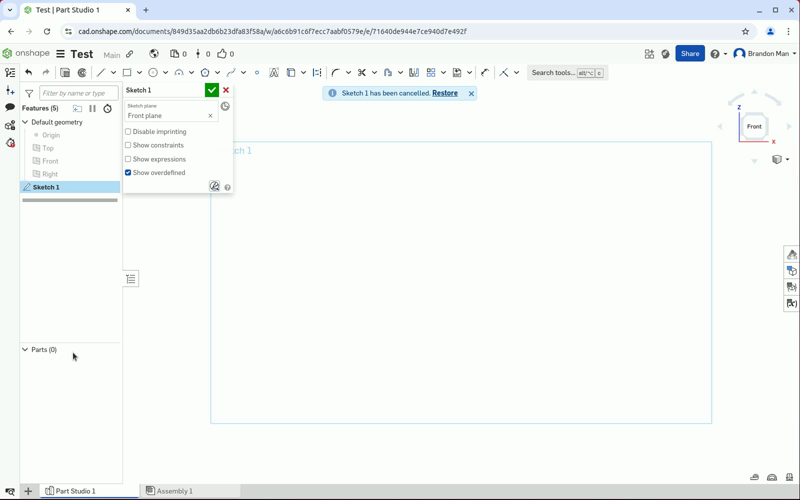
key(l)
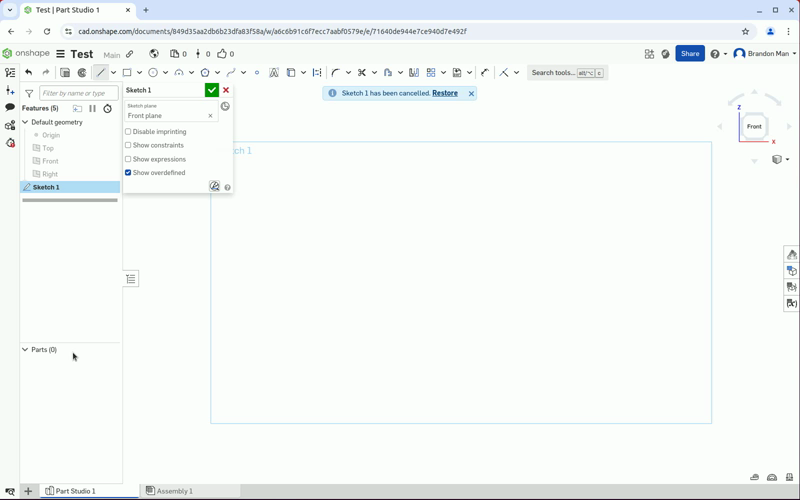
key_down(shift)
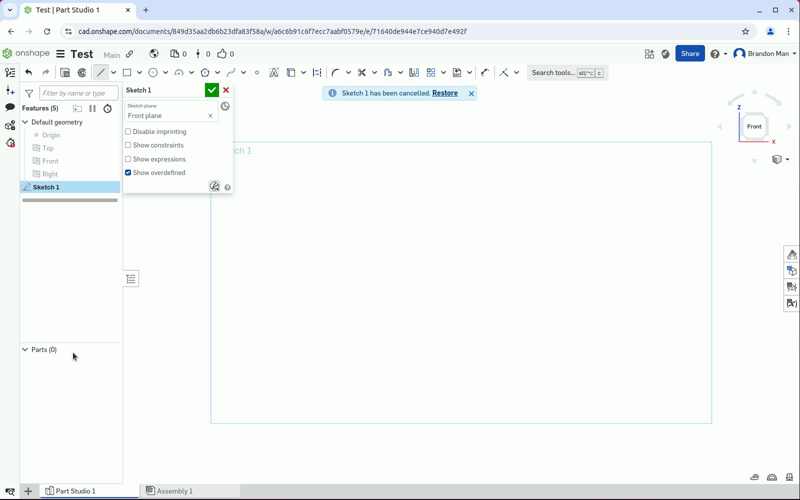
mouse_move(348, 342)
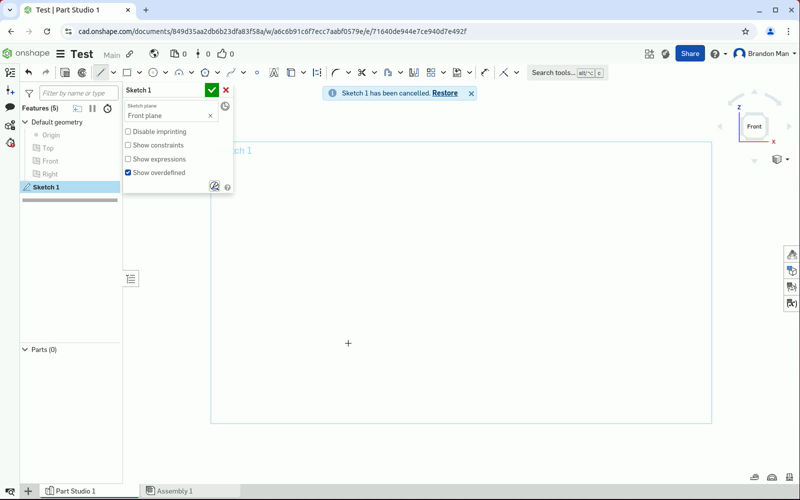
click(348, 342)
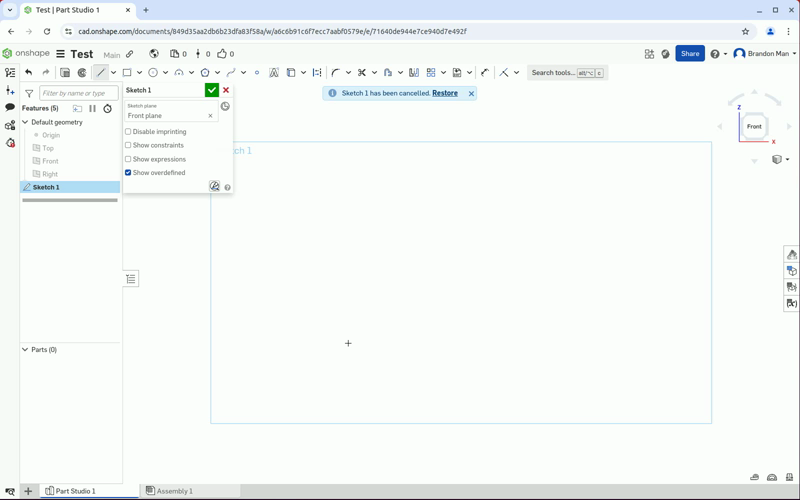
key_up(shift)
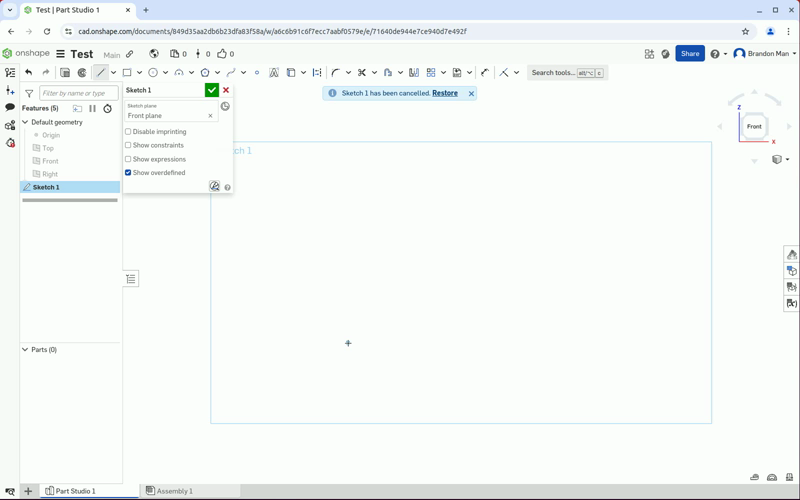
key_down(shift)
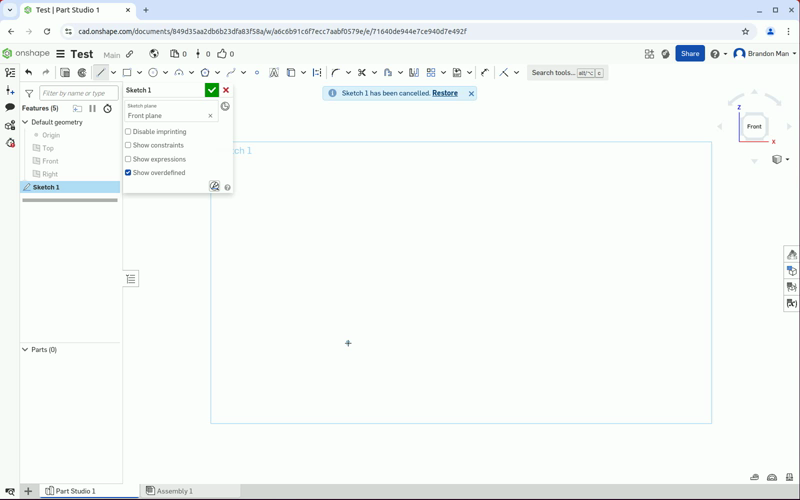
mouse_move(572, 342)
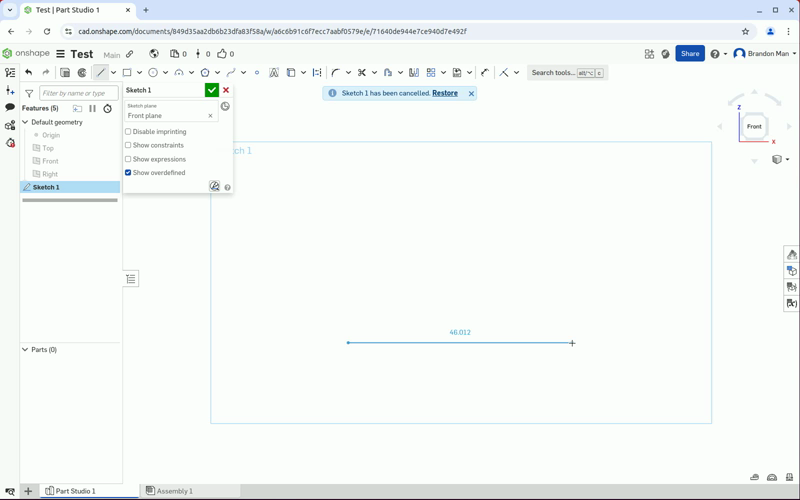
click(572, 342)
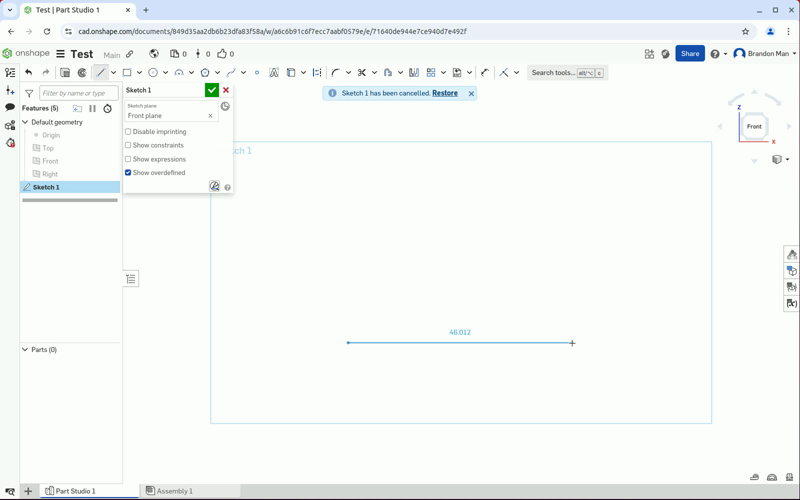
key_up(shift)
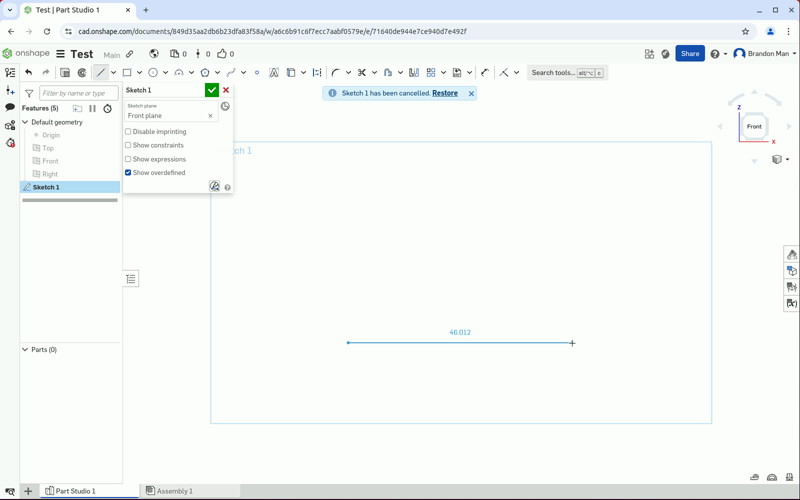
key_down(shift)
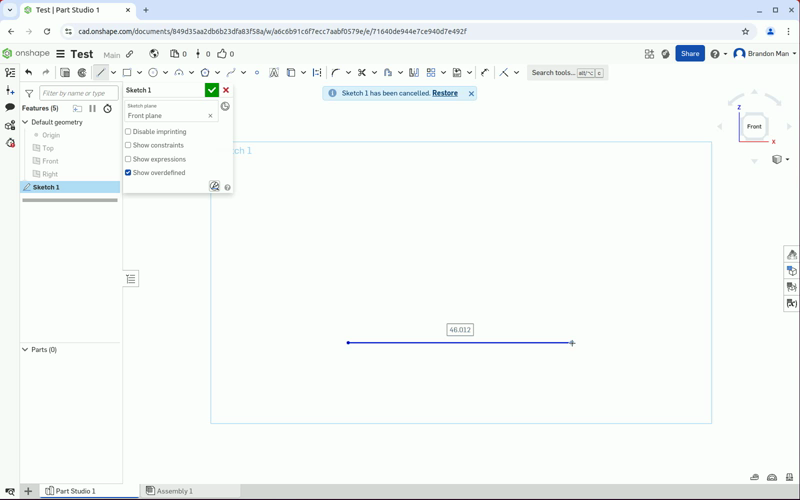
mouse_move(572, 222)
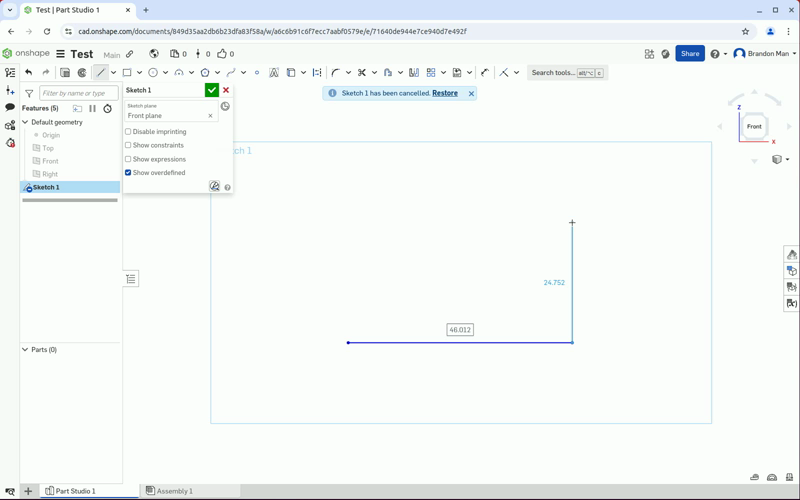
click(572, 222)
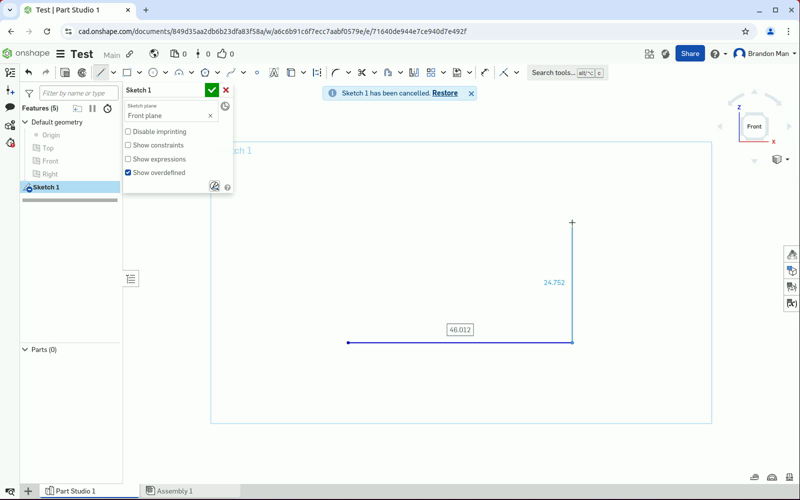
key_up(shift)
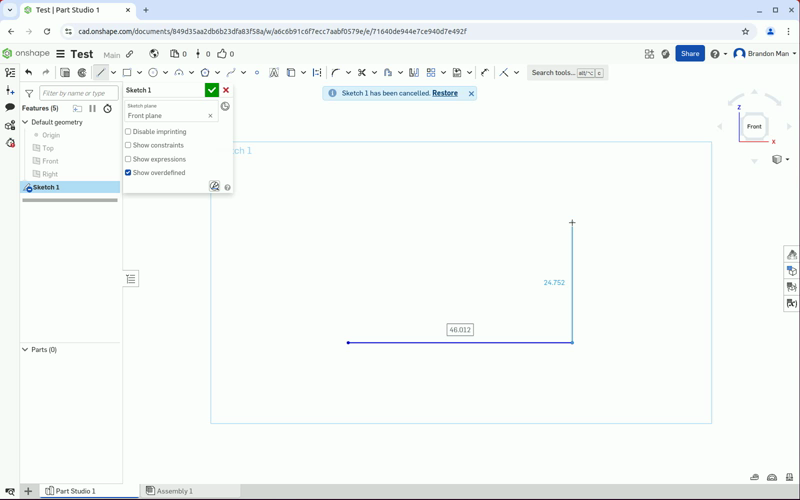
key_down(shift)
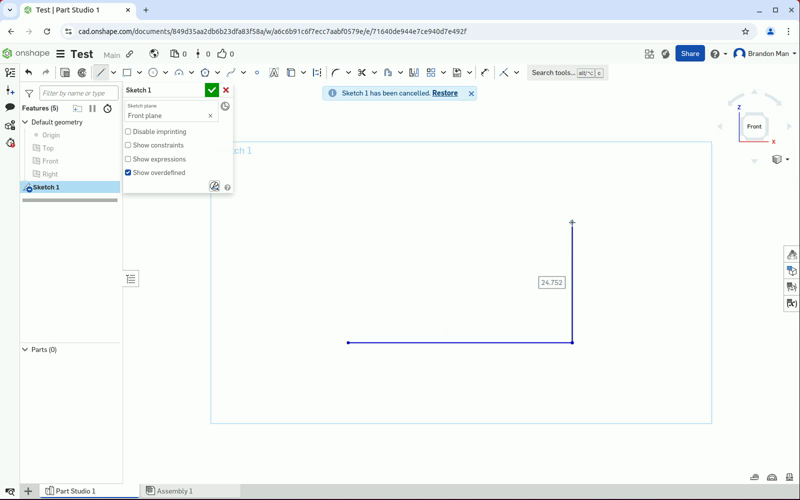
mouse_move(348, 222)
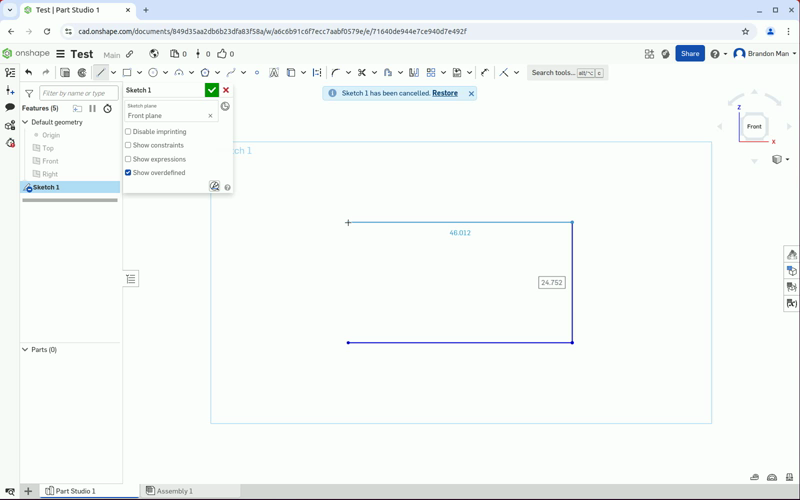
click(348, 222)
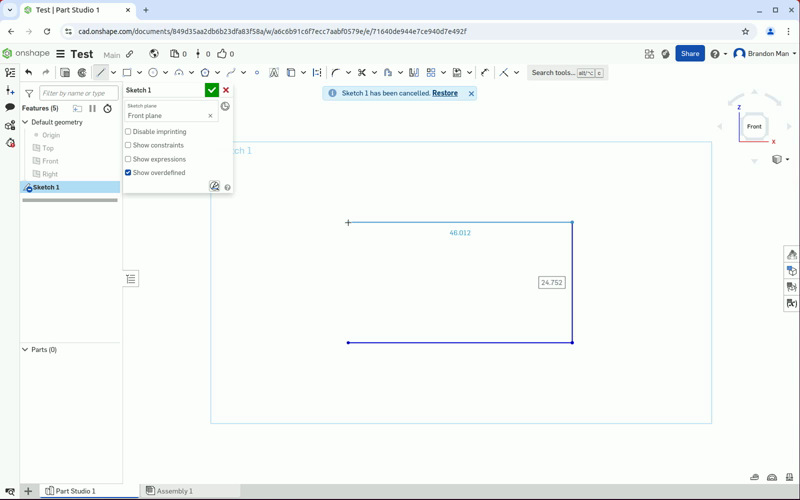
key_up(shift)
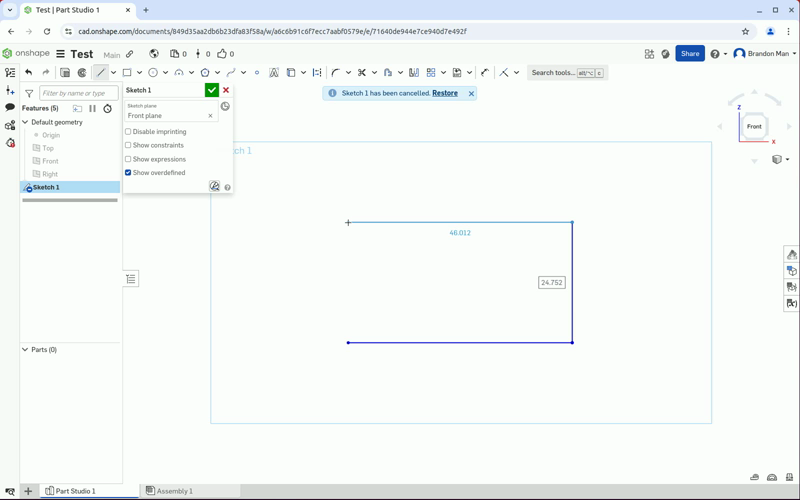
key_down(shift)
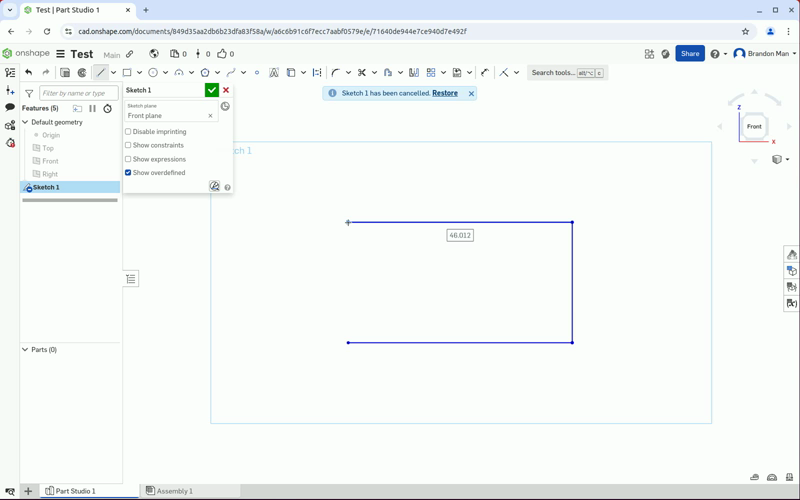
mouse_move(348, 342)
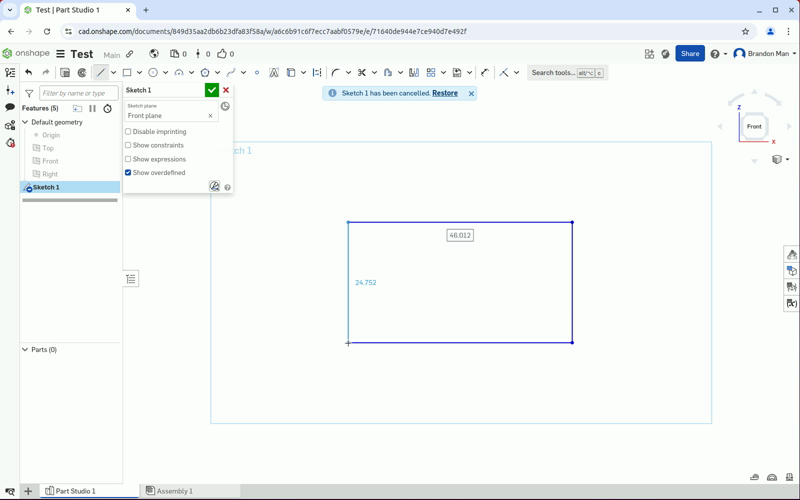
key_up(shift)
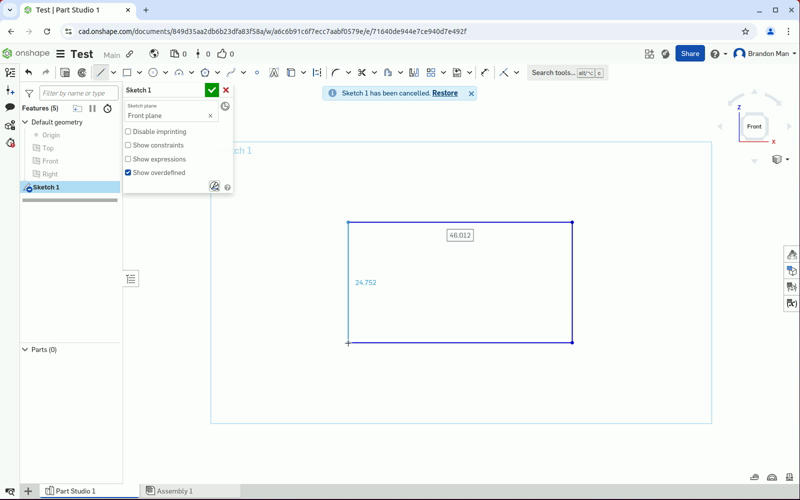
click(348, 342)
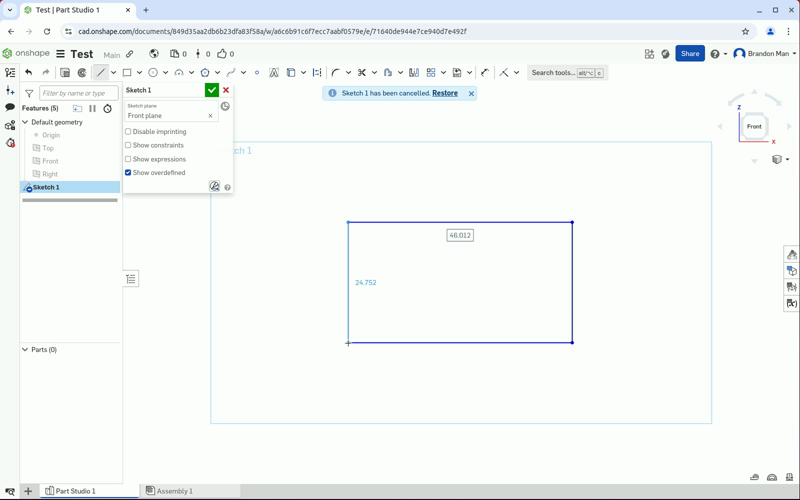
key(esc)
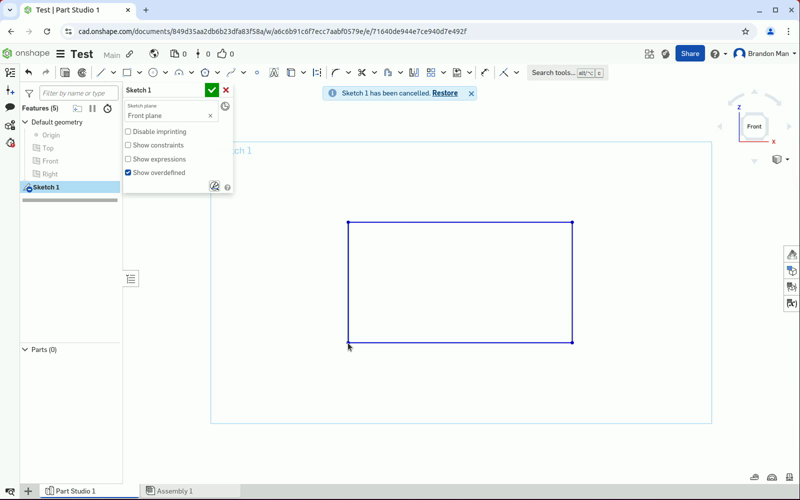
key(l)
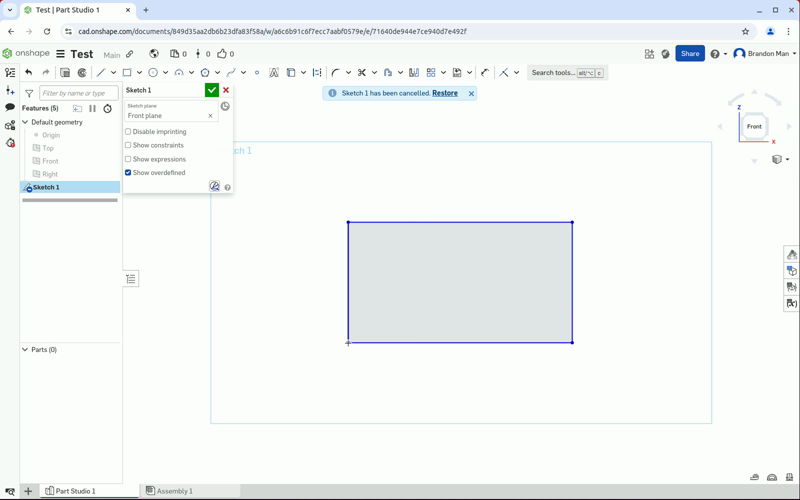
key_down(shift)
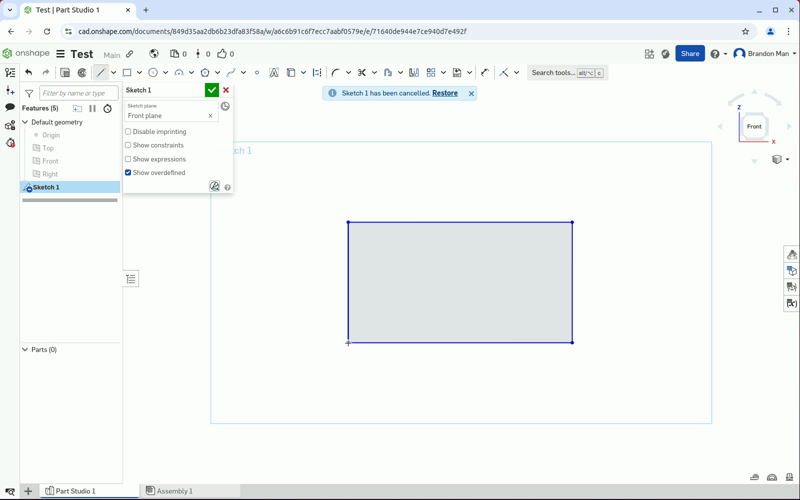
mouse_move(355, 335)
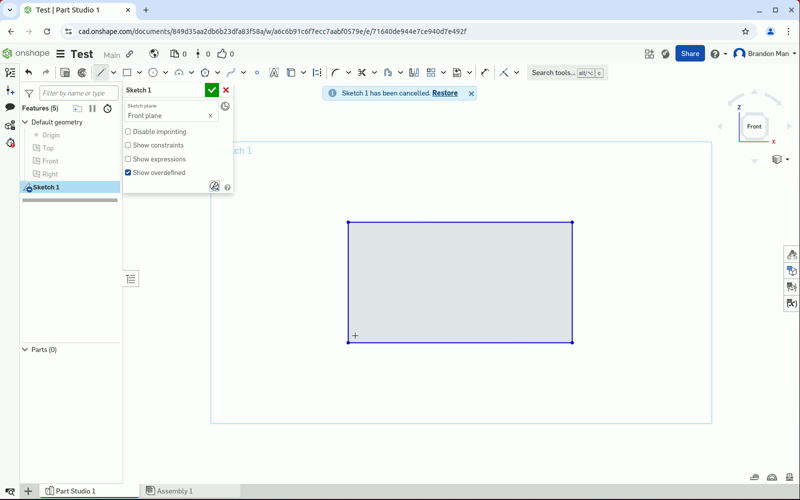
click(355, 335)
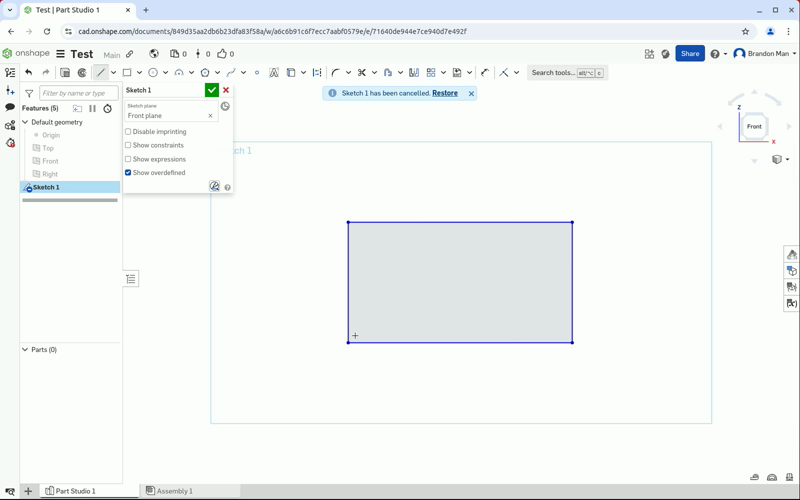
key_up(shift)
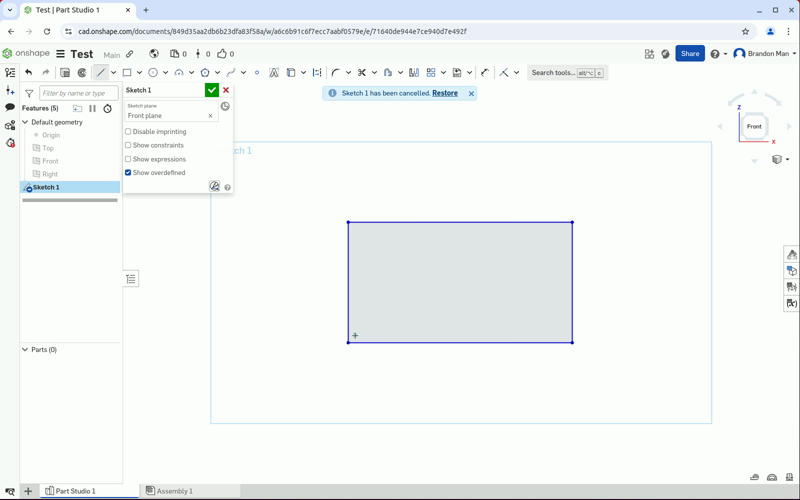
key_down(shift)
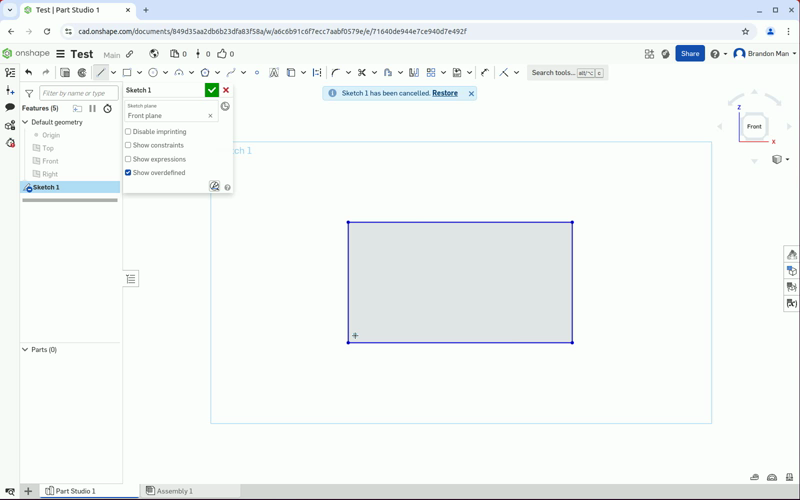
mouse_move(385, 335)
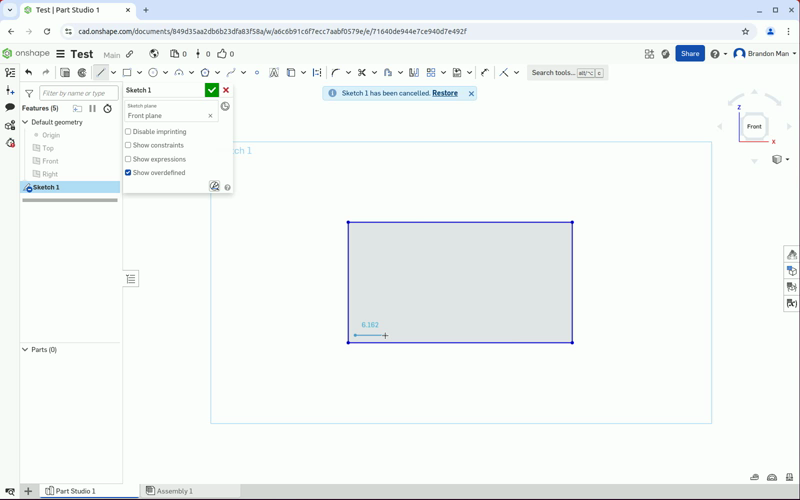
mouse_move(362, 335)
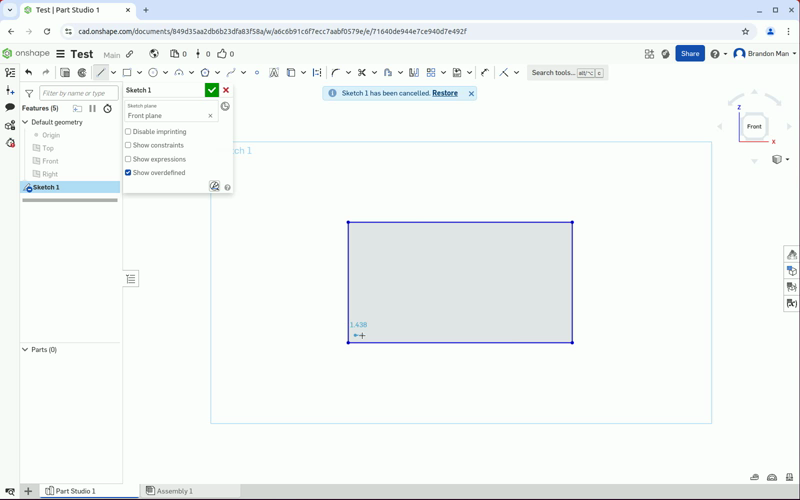
scroll(6)
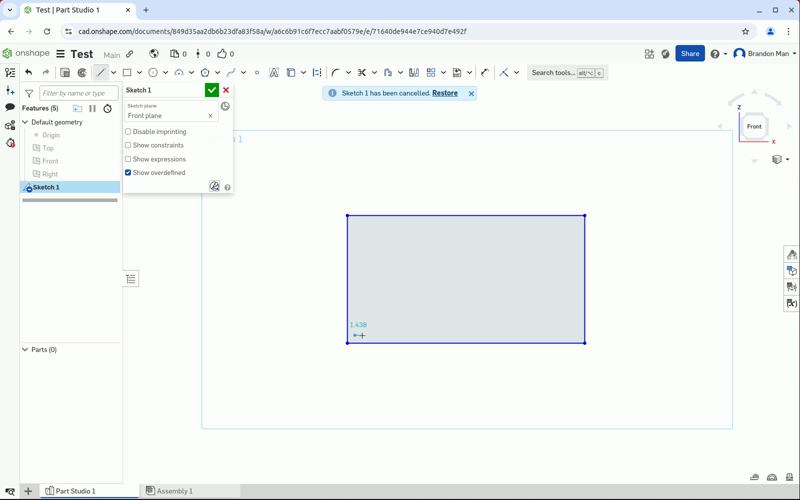
scroll(6)
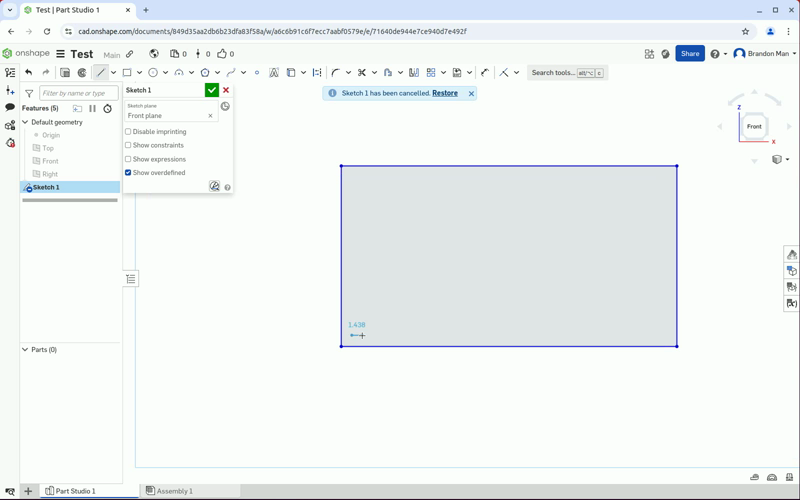
scroll(6)
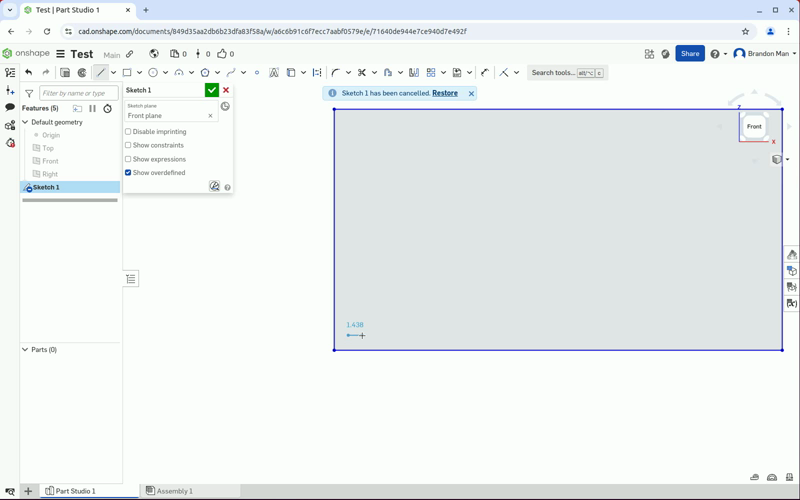
scroll(6)
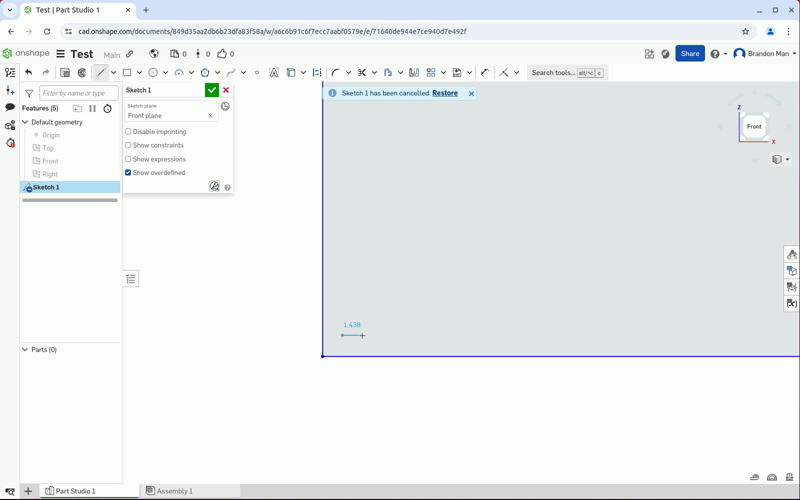
scroll(6)
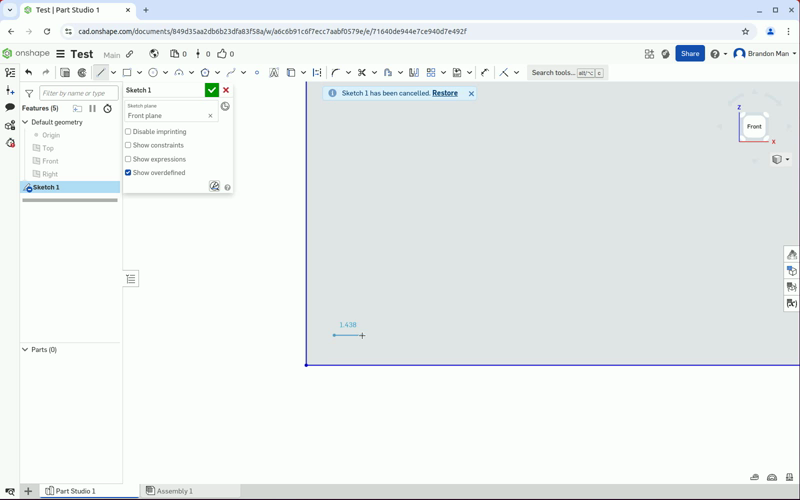
scroll(6)
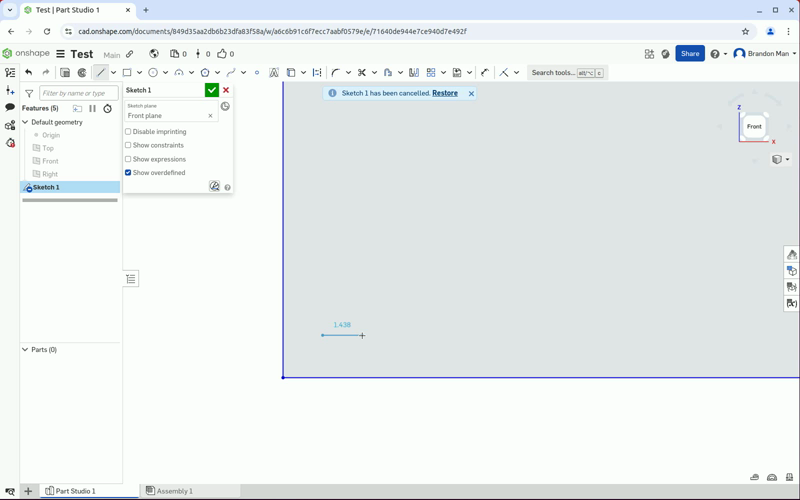
scroll(6)
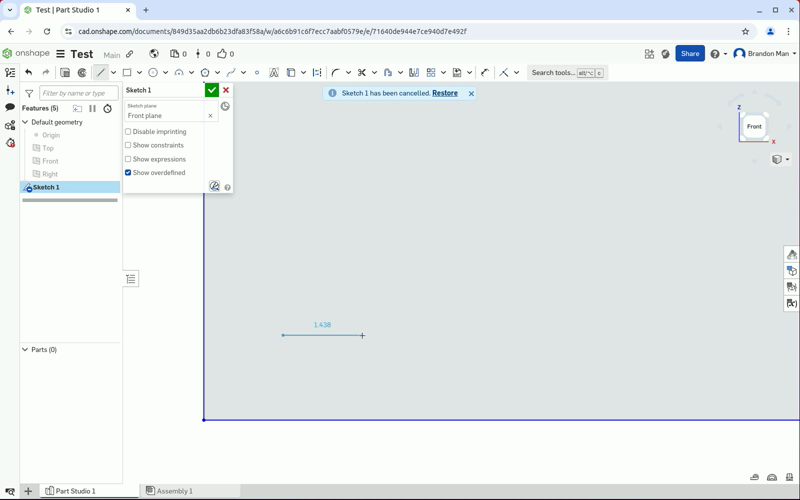
click(362, 335)
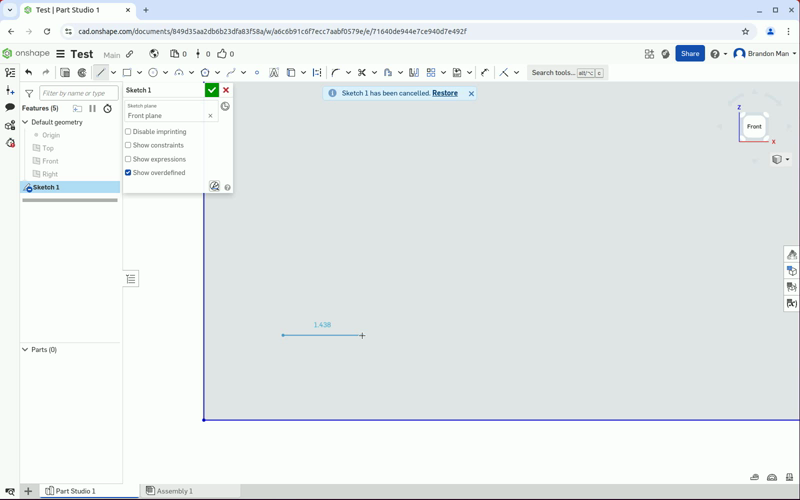
scroll(-6)
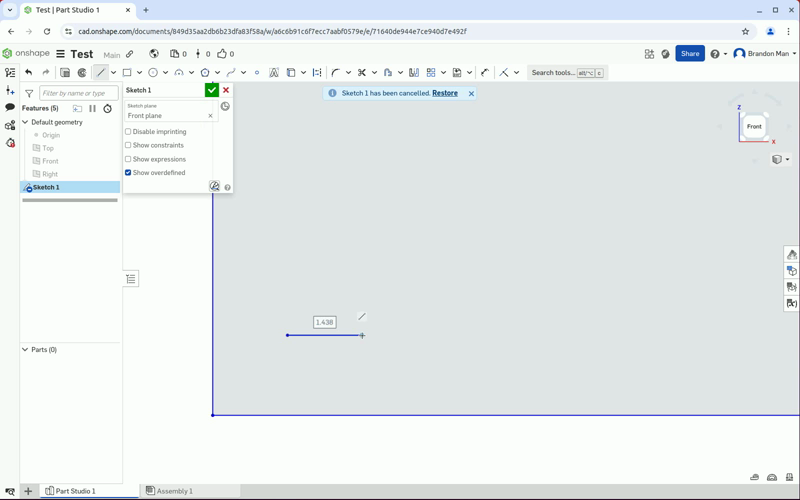
scroll(-6)
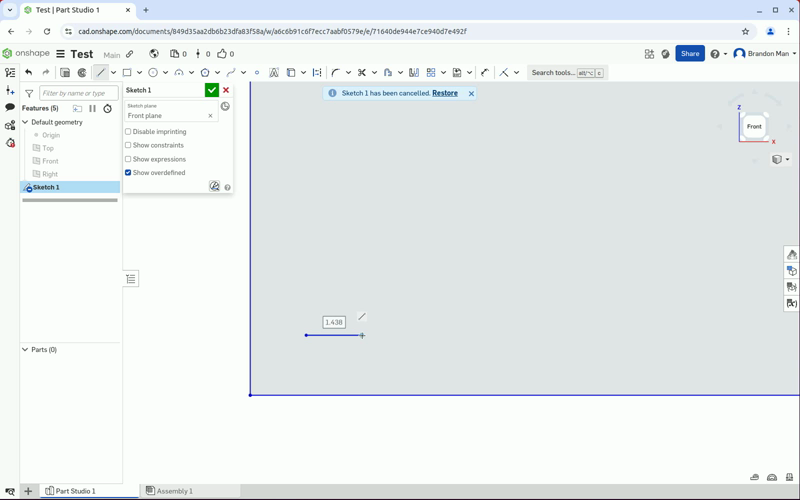
scroll(-6)
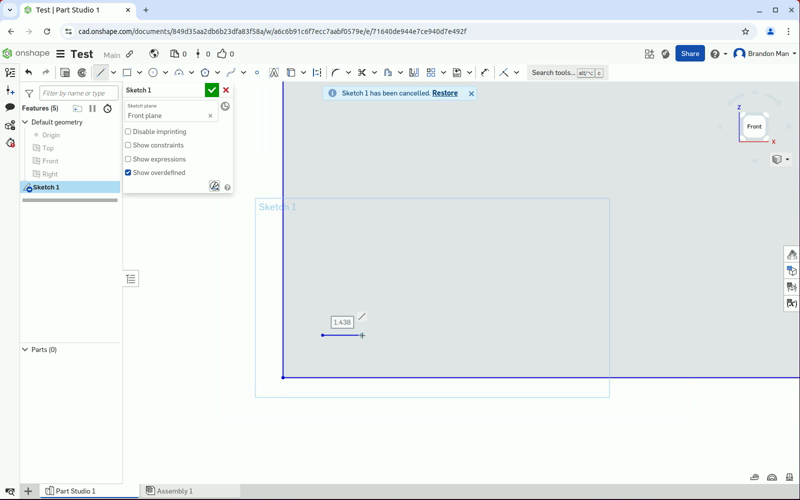
scroll(-6)
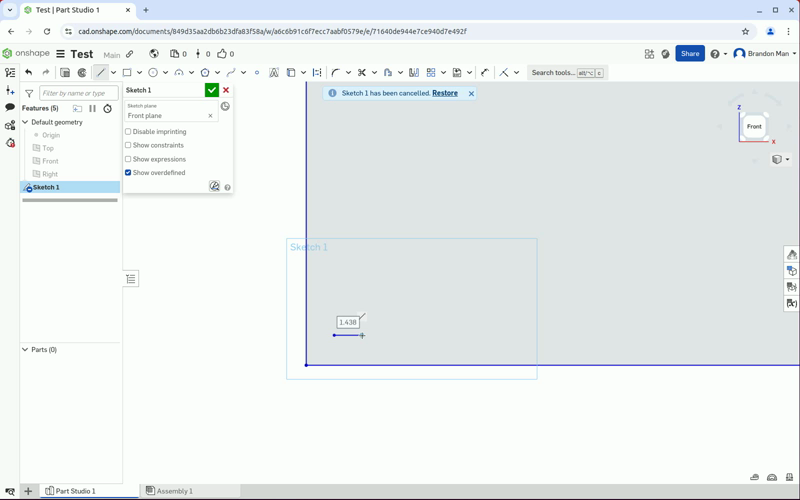
scroll(-6)
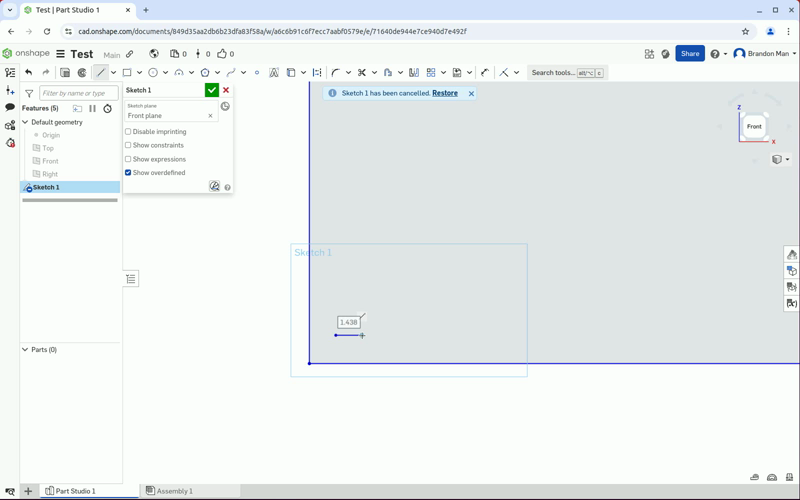
scroll(-6)
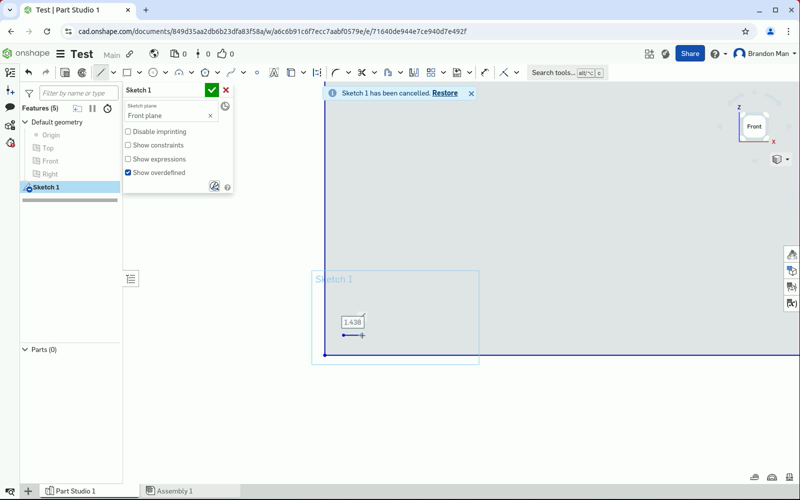
scroll(-6)
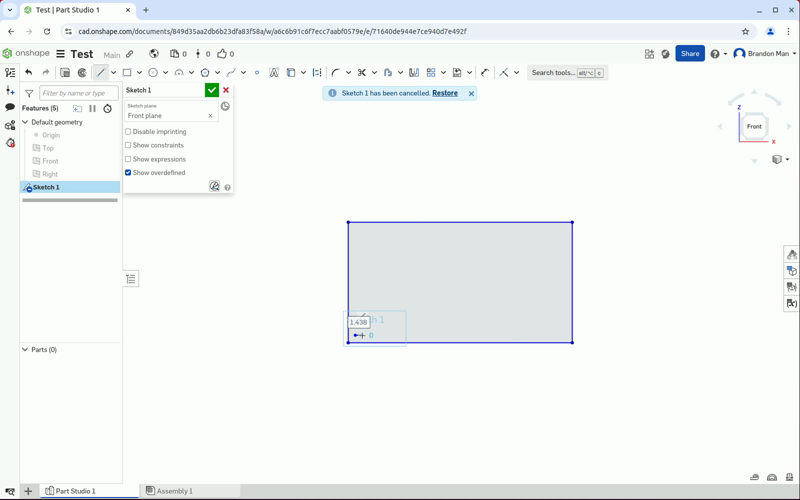
key_up(shift)
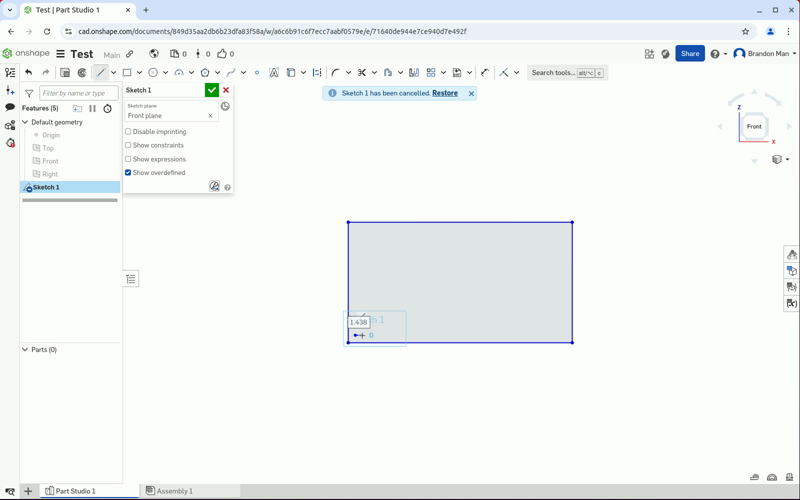
key_down(shift)
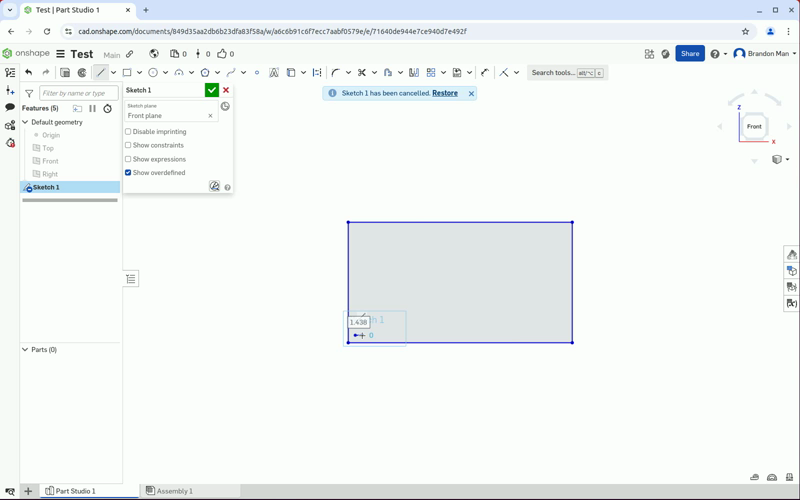
mouse_move(558, 335)
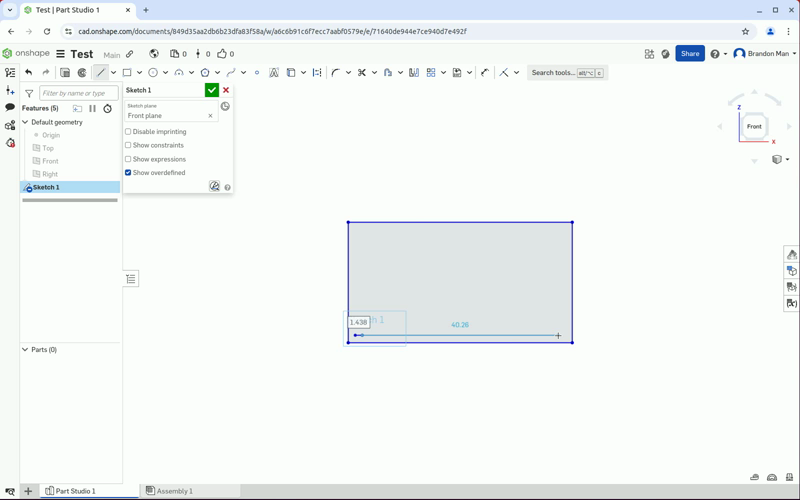
click(558, 335)
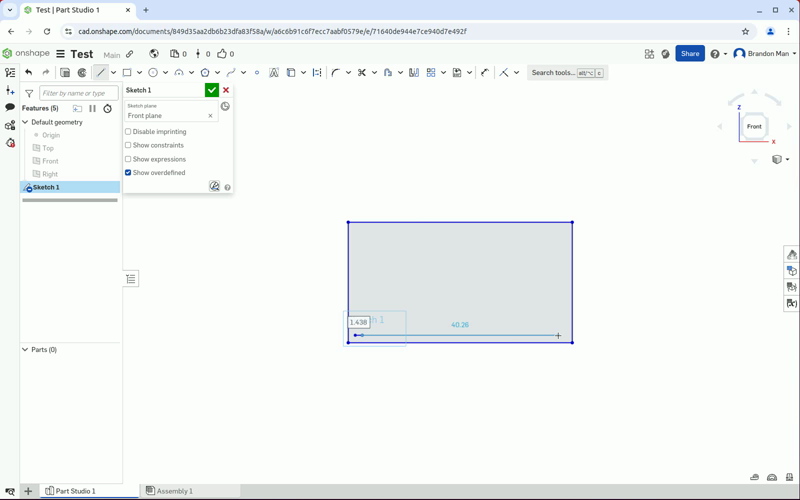
key_up(shift)
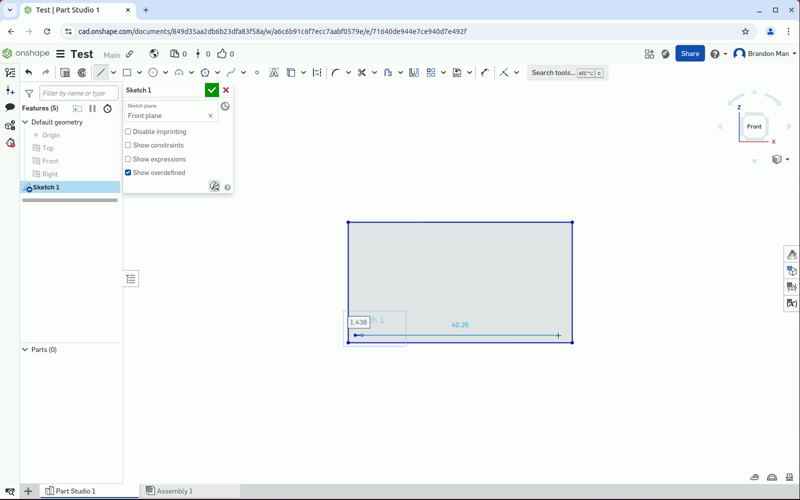
key_down(shift)
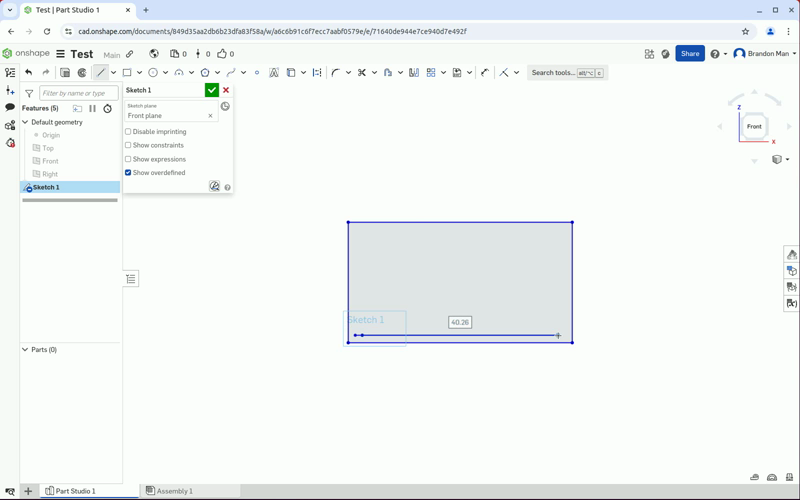
mouse_move(588, 335)
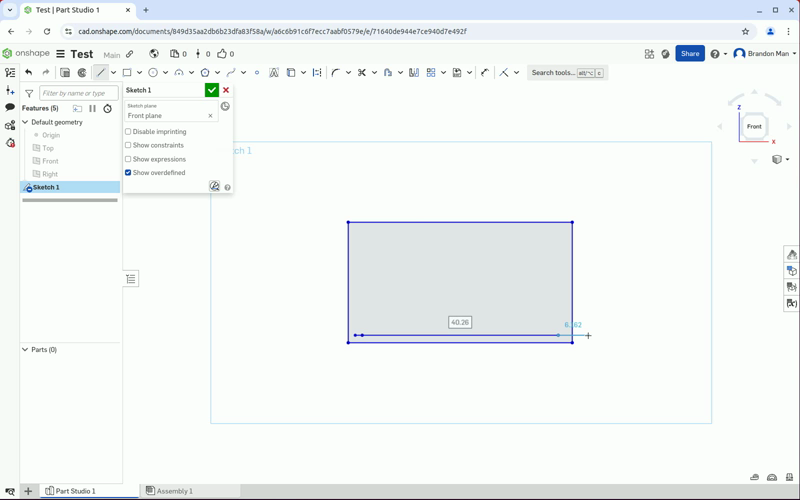
mouse_move(564, 335)
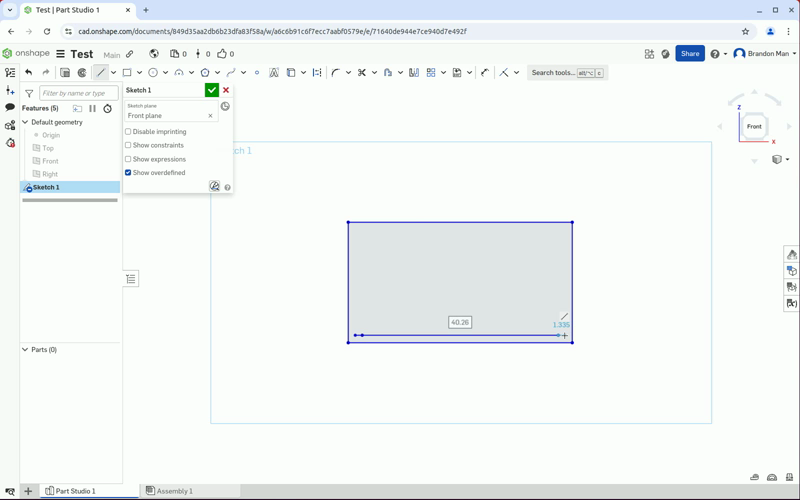
scroll(6)
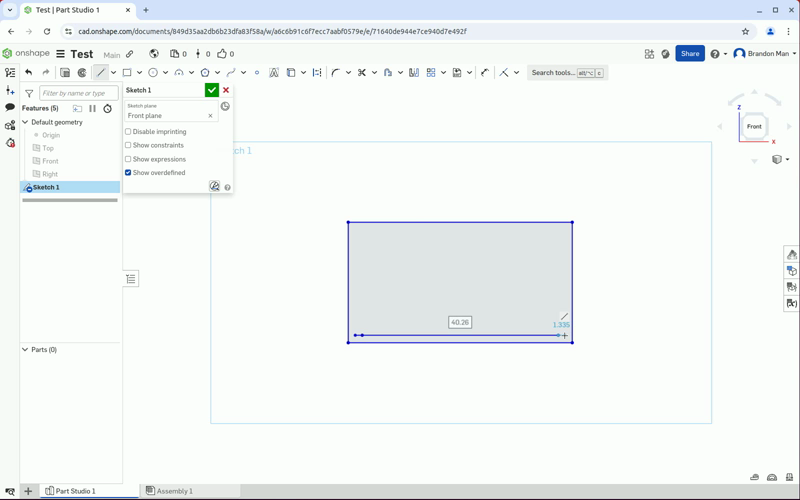
scroll(6)
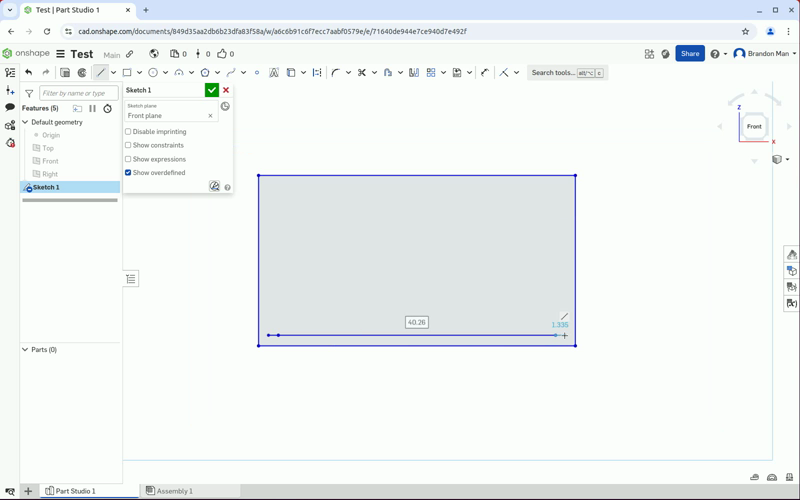
scroll(6)
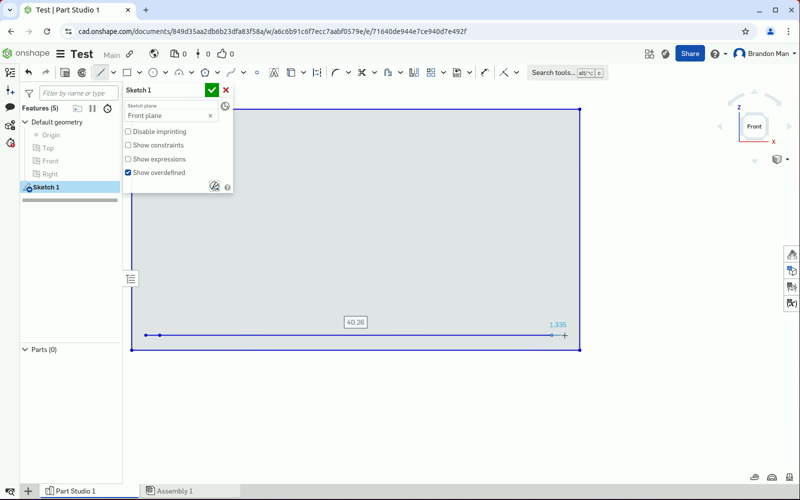
scroll(6)
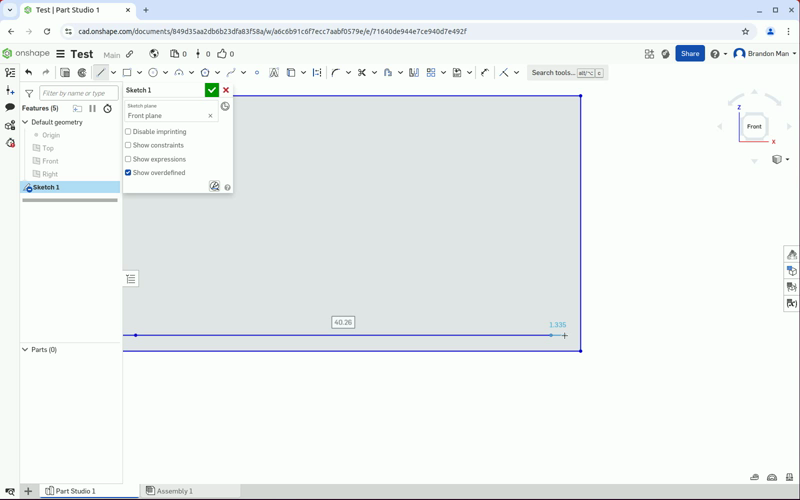
scroll(6)
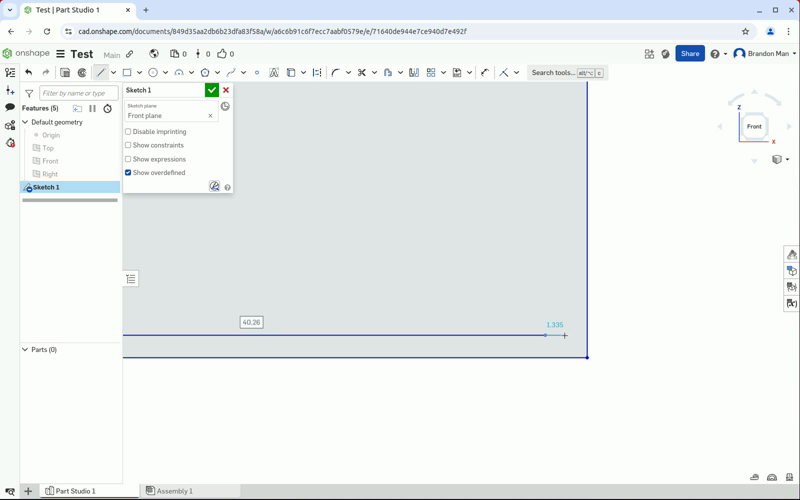
scroll(6)
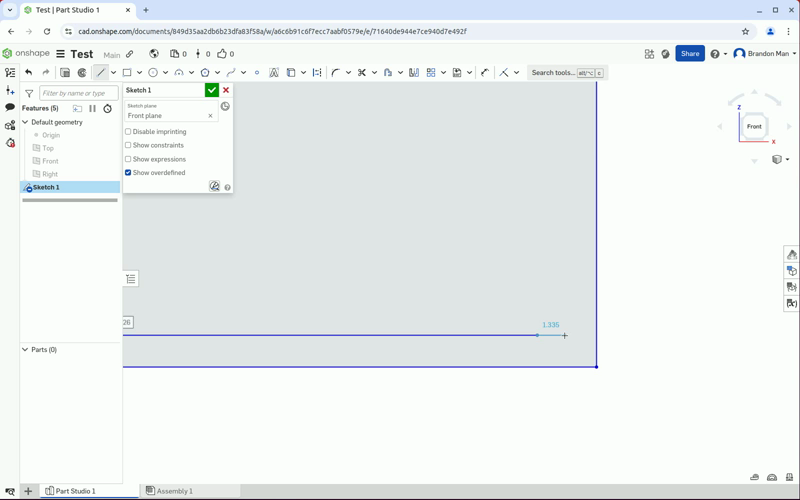
scroll(6)
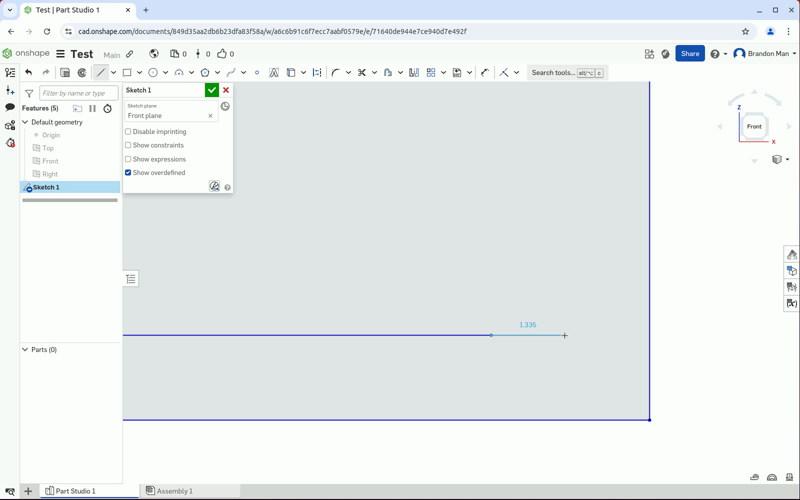
click(564, 335)
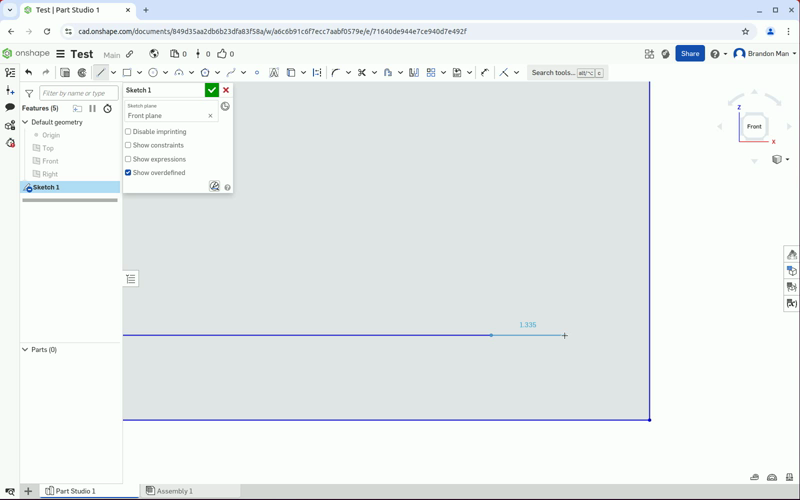
scroll(-6)
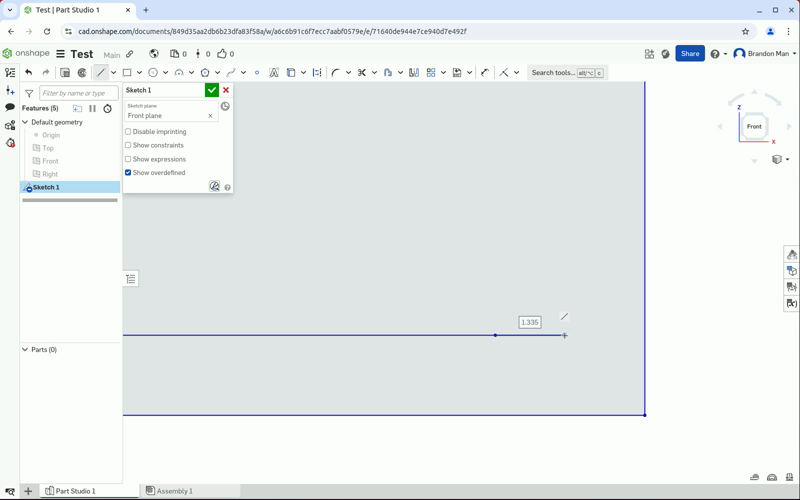
scroll(-6)
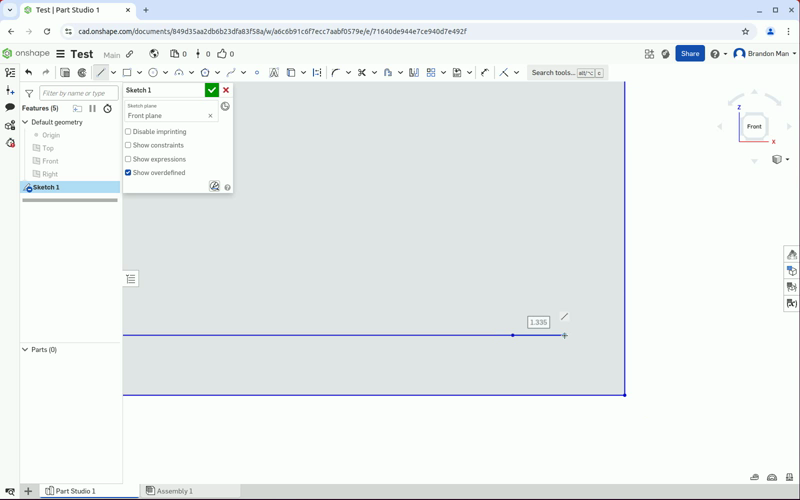
scroll(-6)
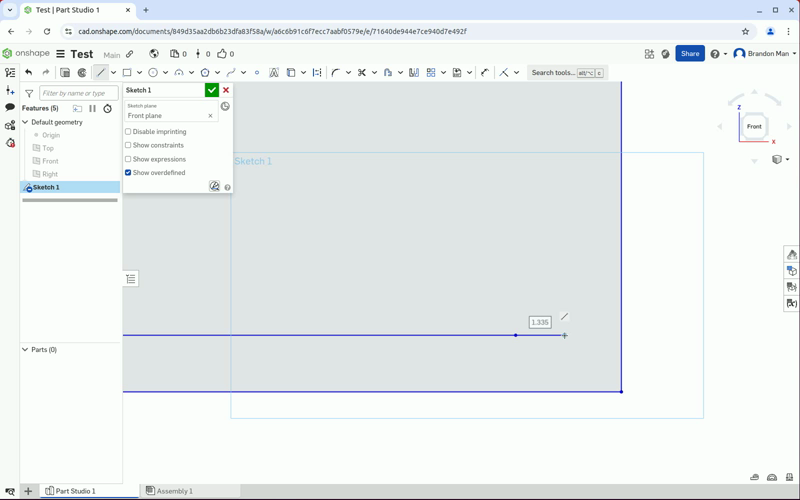
scroll(-6)
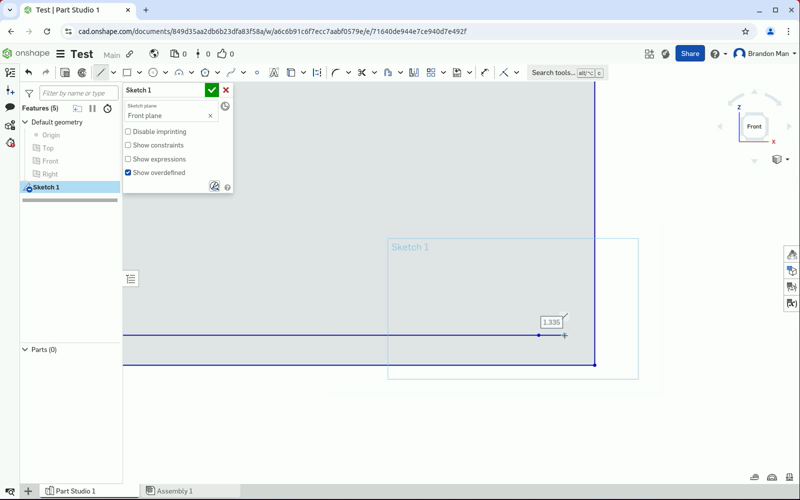
scroll(-6)
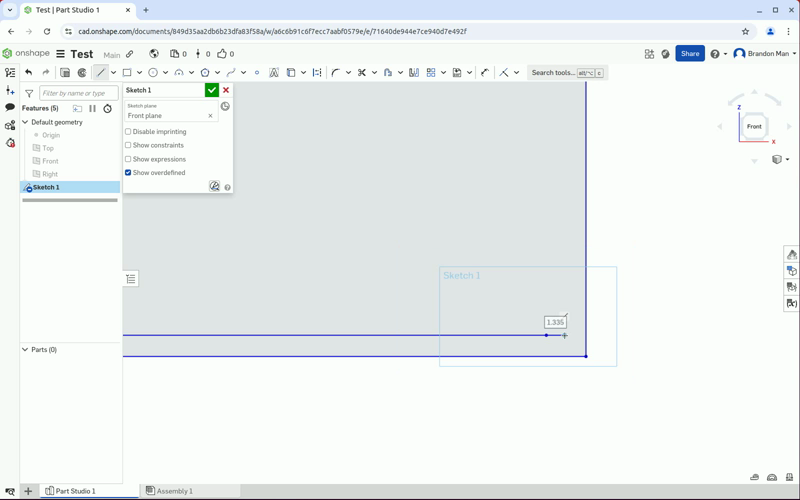
scroll(-6)
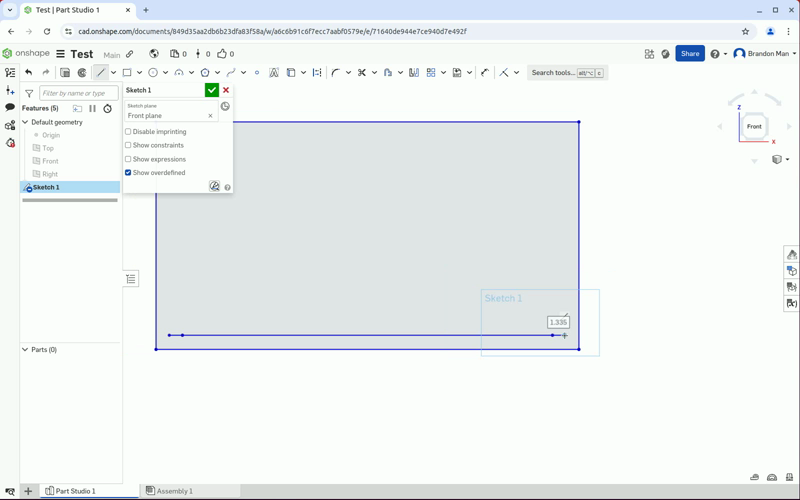
scroll(-6)
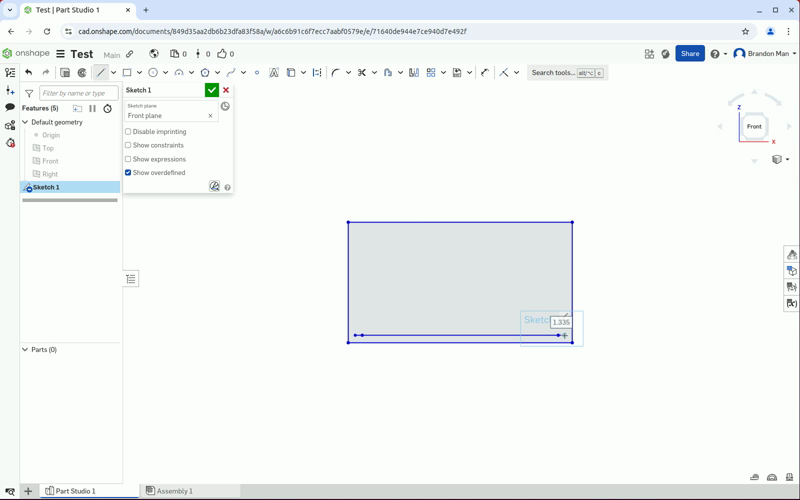
key_up(shift)
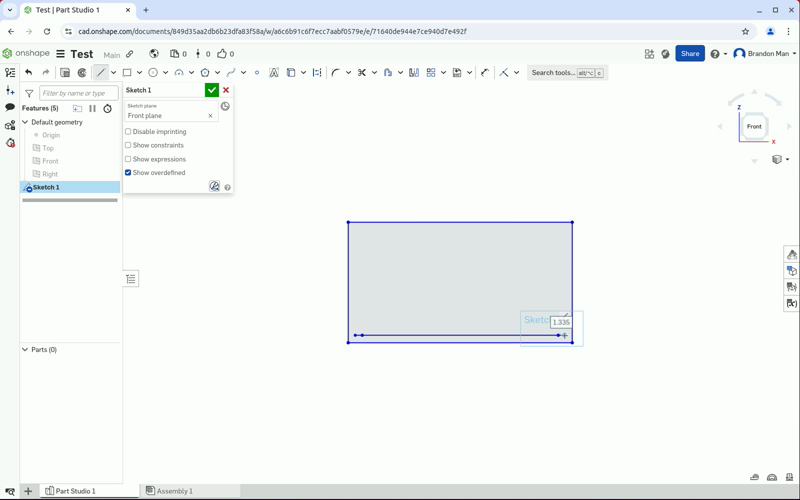
key_down(shift)
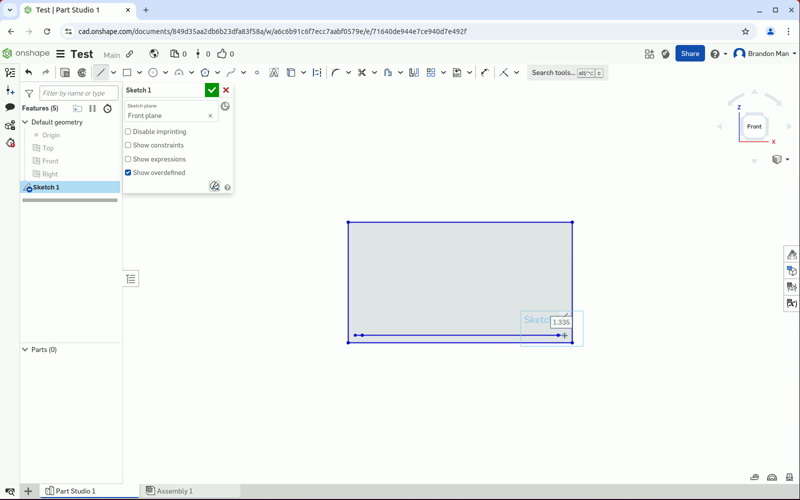
mouse_move(589, 335)
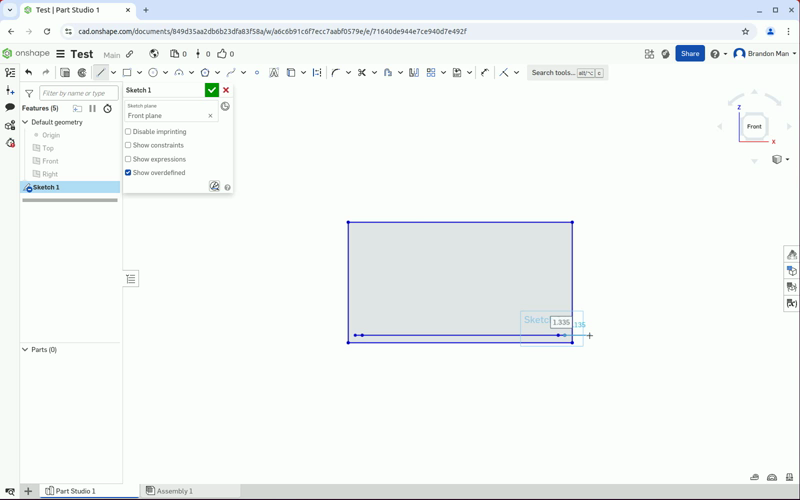
mouse_move(564, 328)
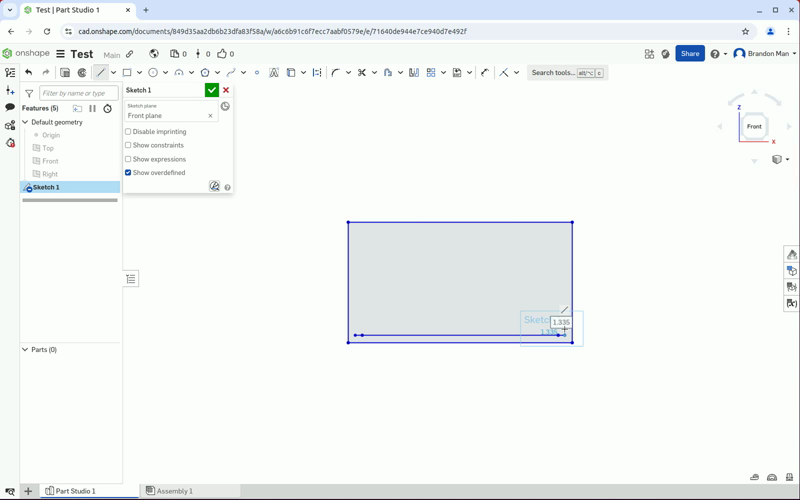
scroll(6)
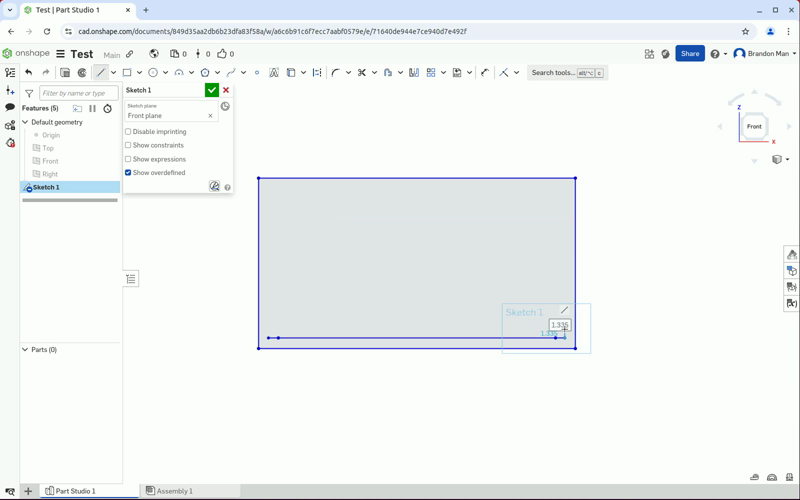
scroll(6)
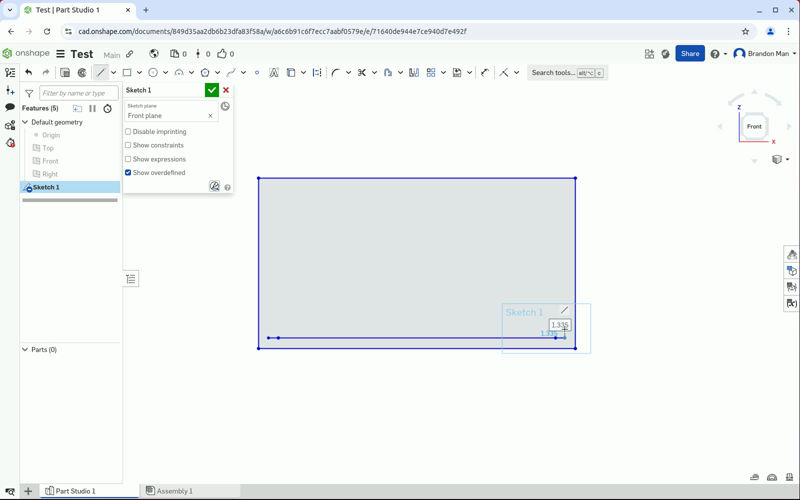
scroll(6)
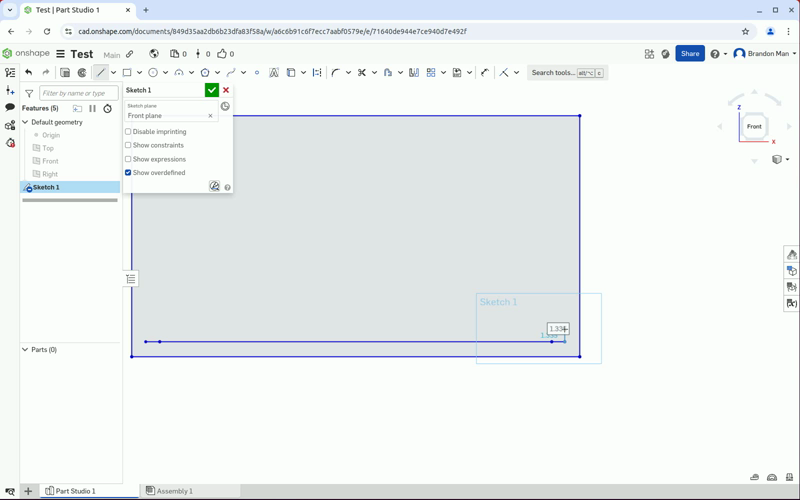
scroll(6)
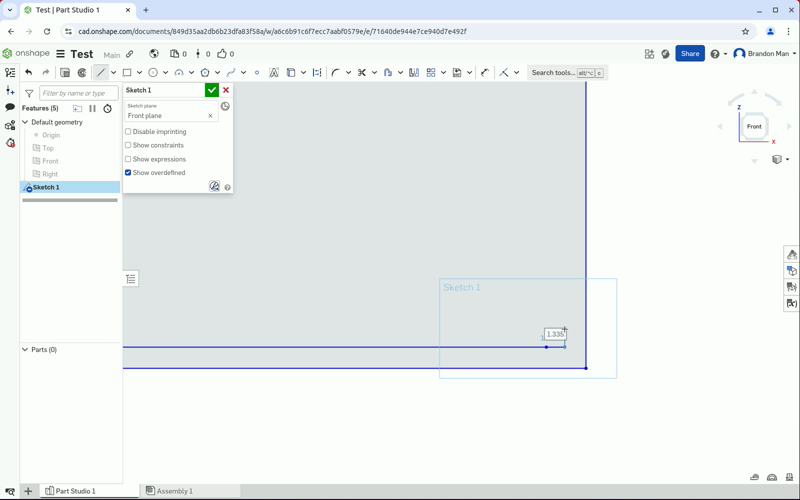
scroll(6)
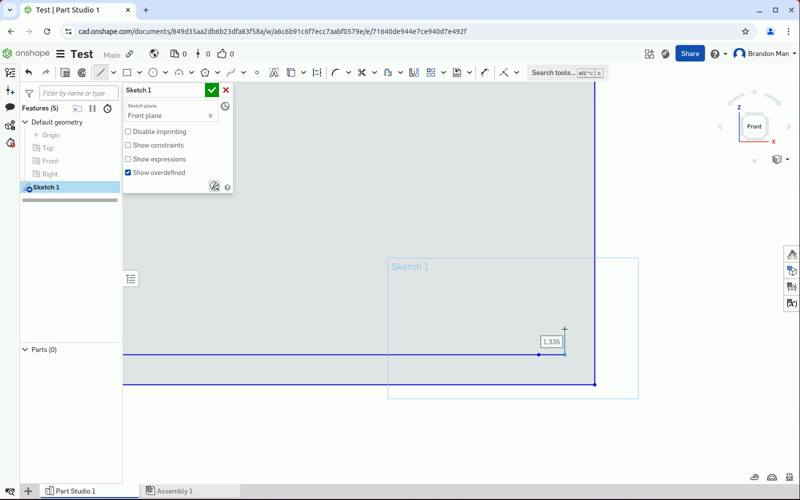
scroll(6)
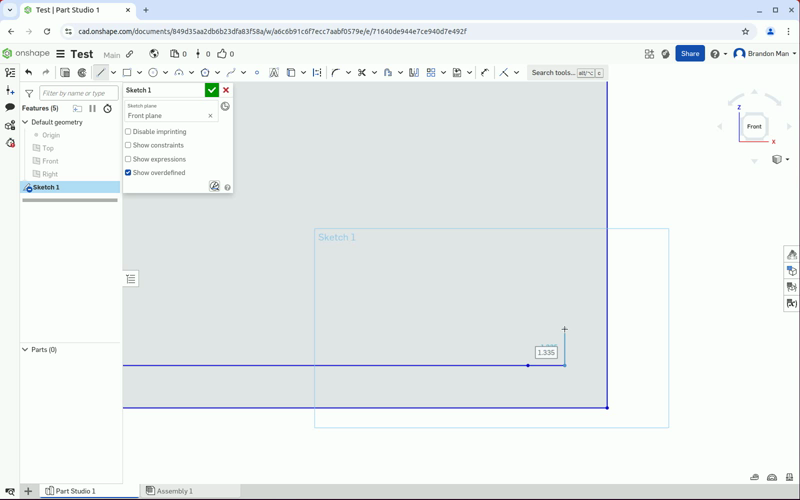
scroll(6)
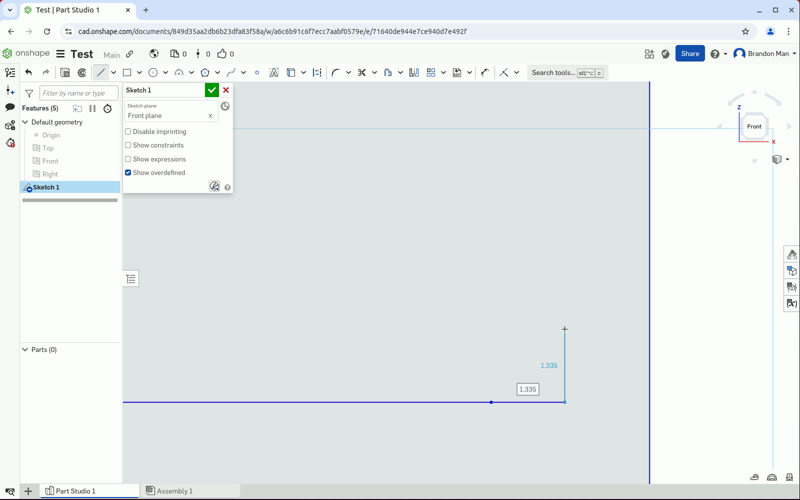
click(564, 328)
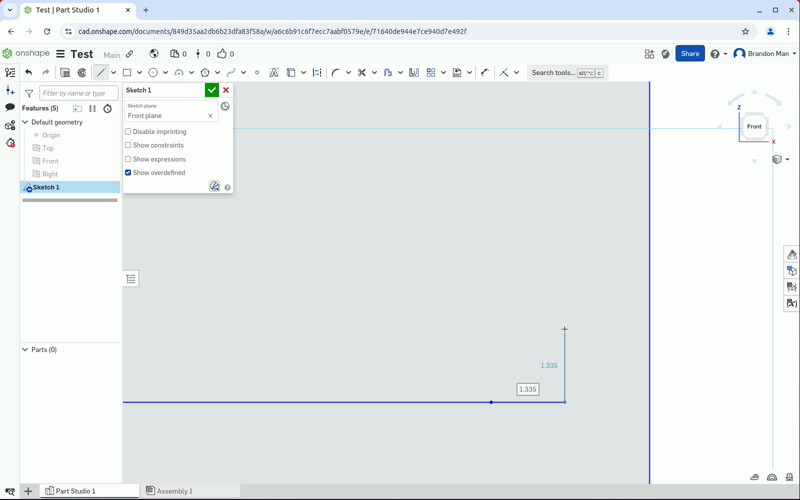
scroll(-6)
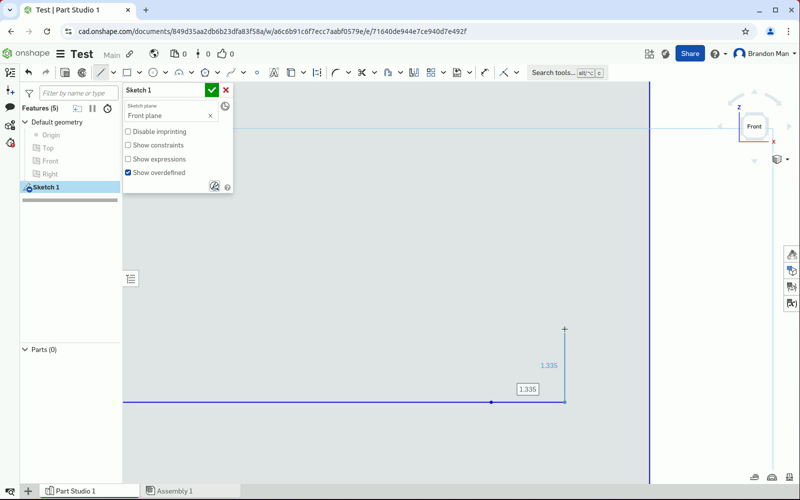
scroll(-6)
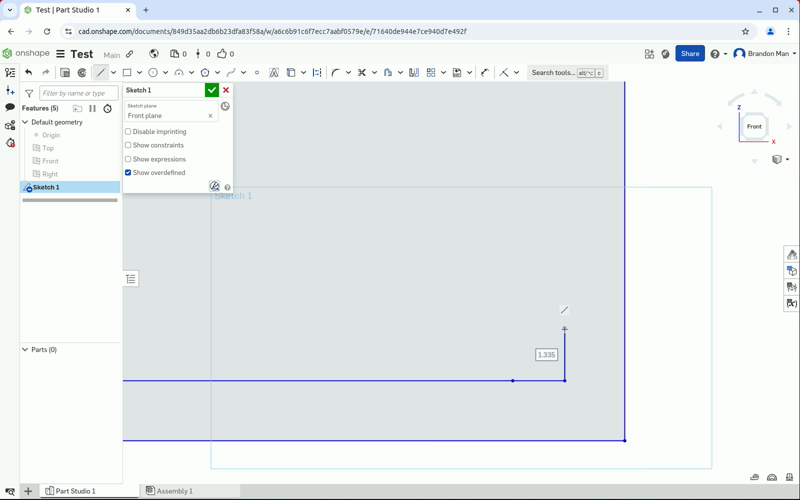
scroll(-6)
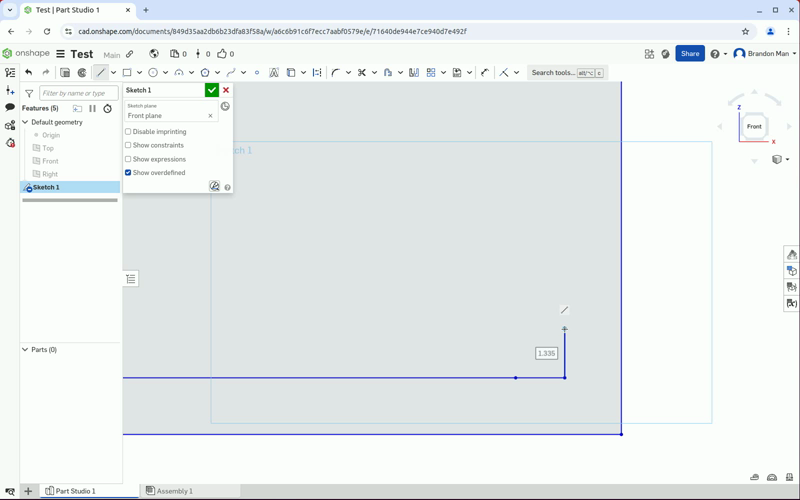
scroll(-6)
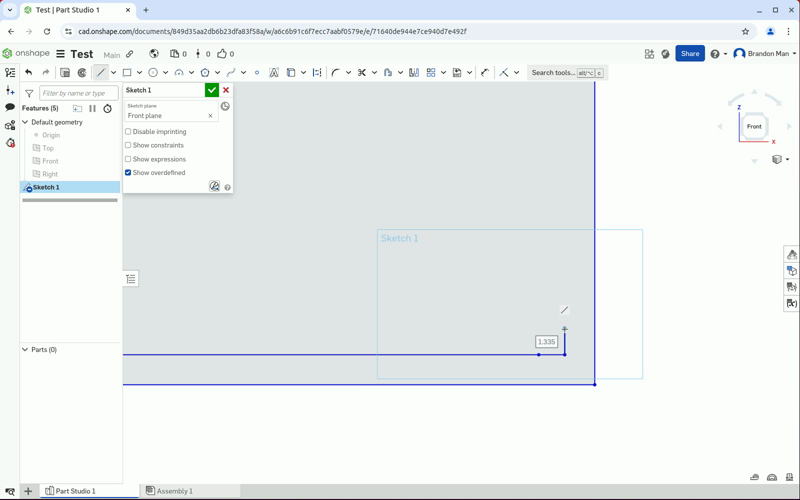
scroll(-6)
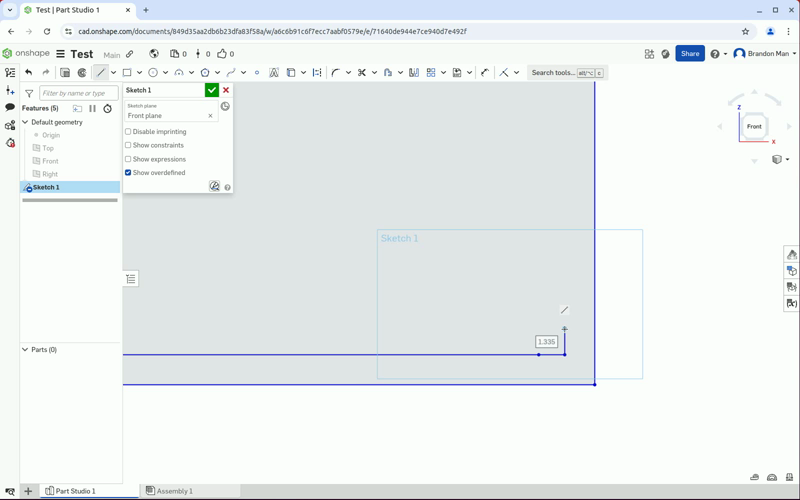
scroll(-6)
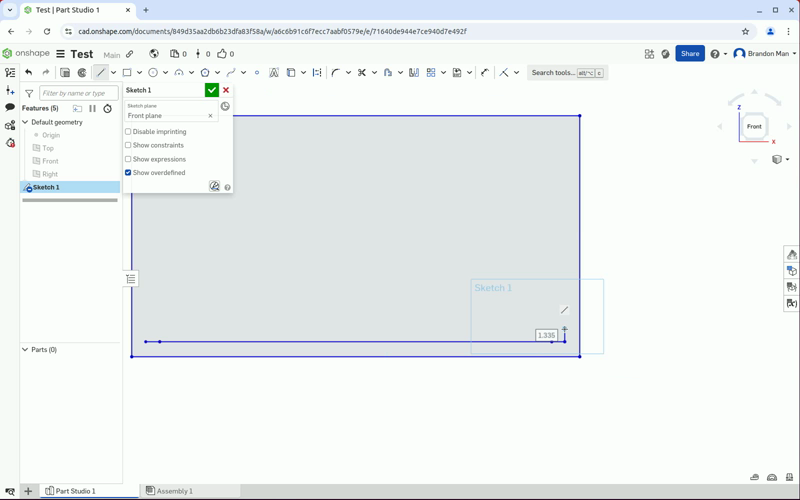
scroll(-6)
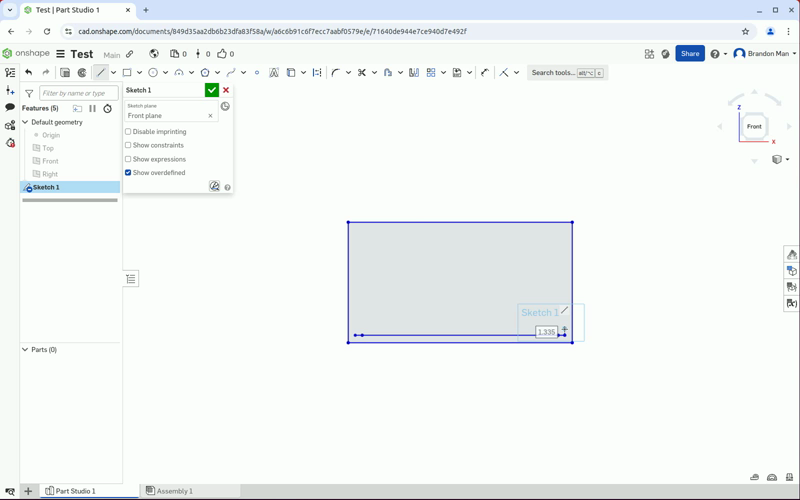
key_up(shift)
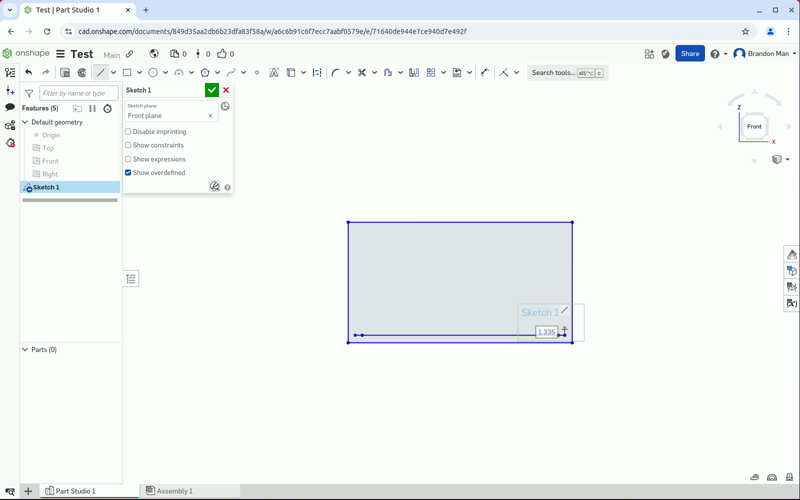
key_down(shift)
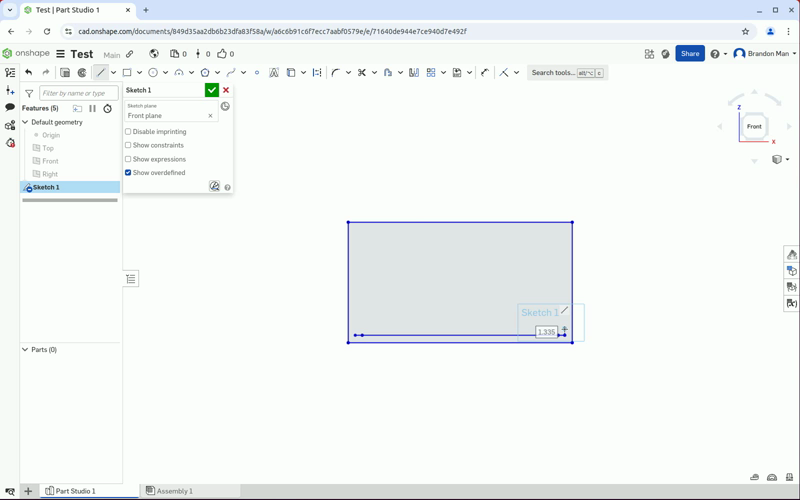
mouse_move(564, 229)
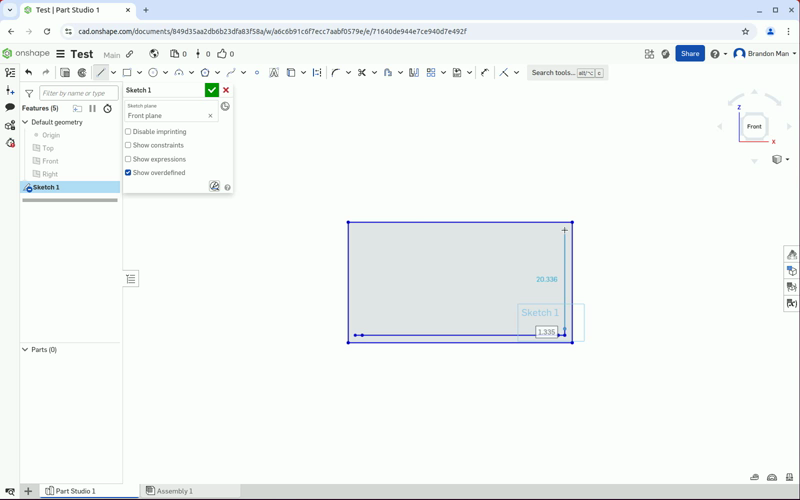
click(564, 229)
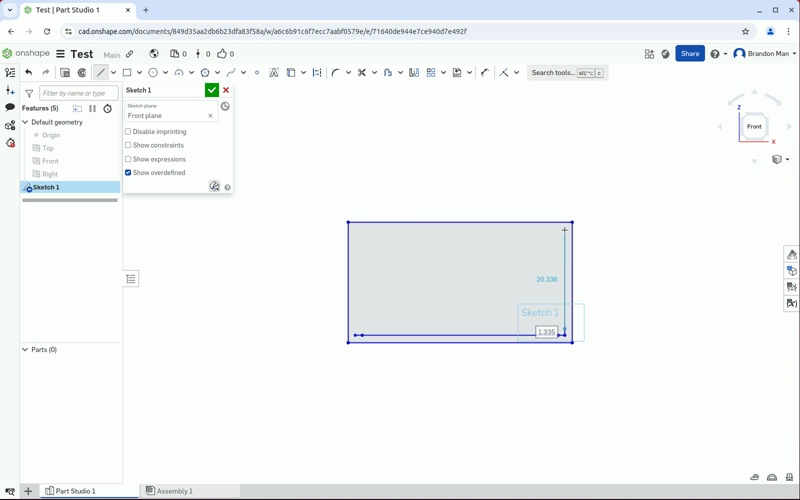
key_up(shift)
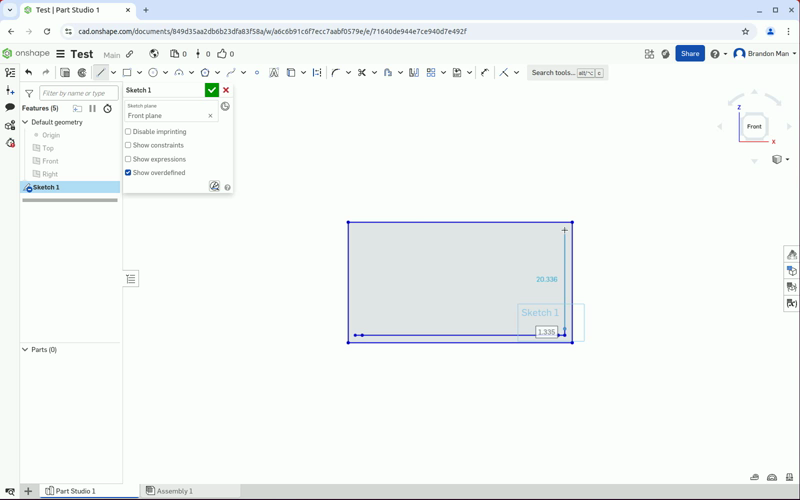
key_down(shift)
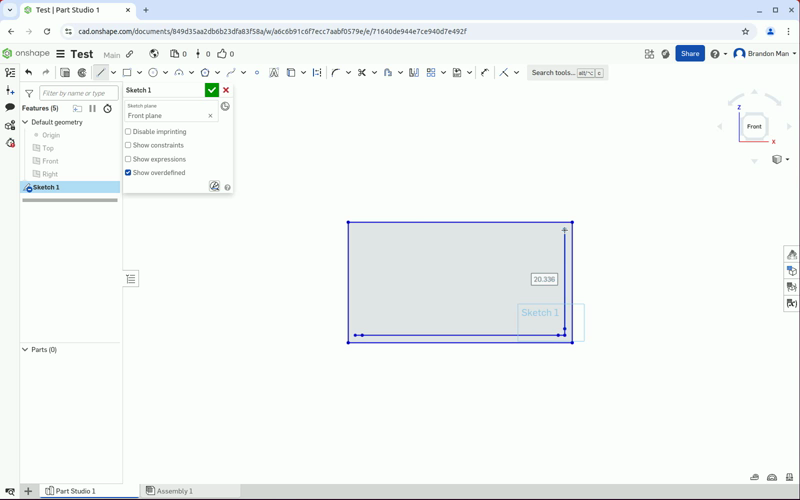
mouse_move(468, 229)
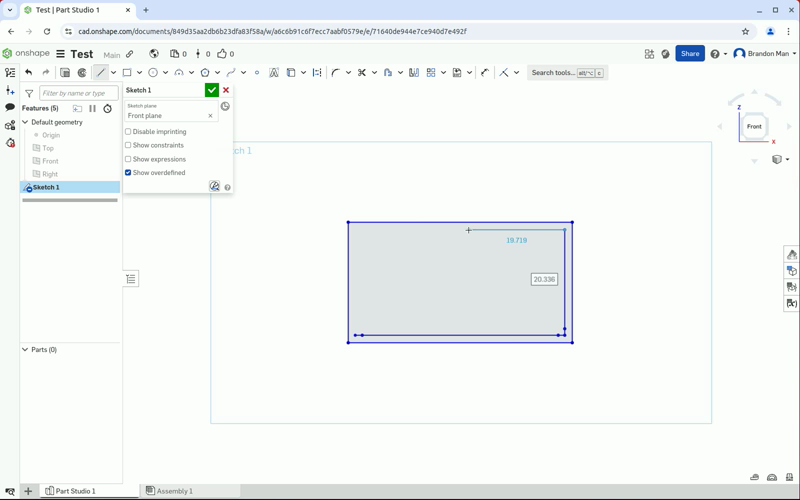
click(468, 229)
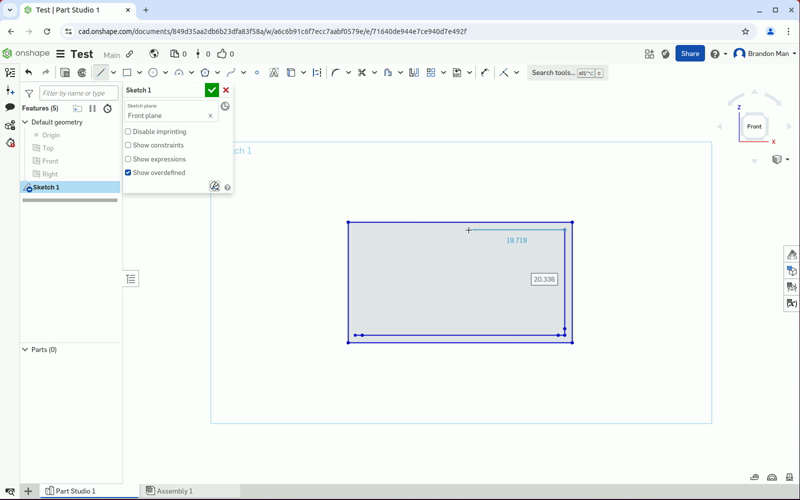
key_up(shift)
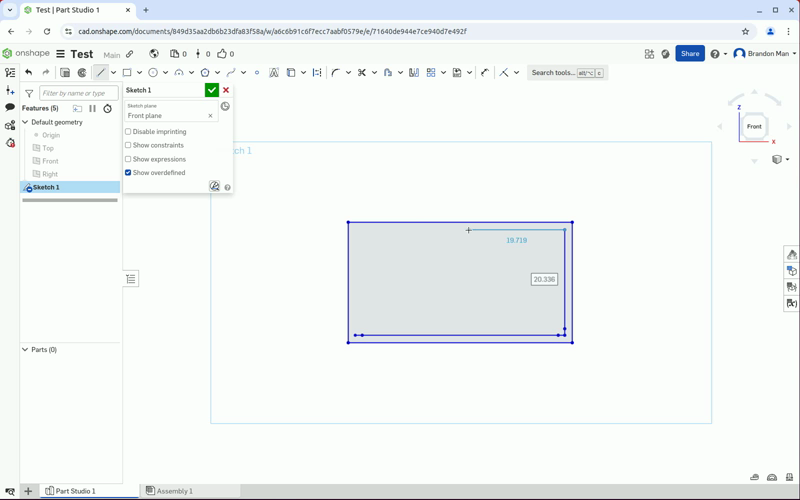
key_down(shift)
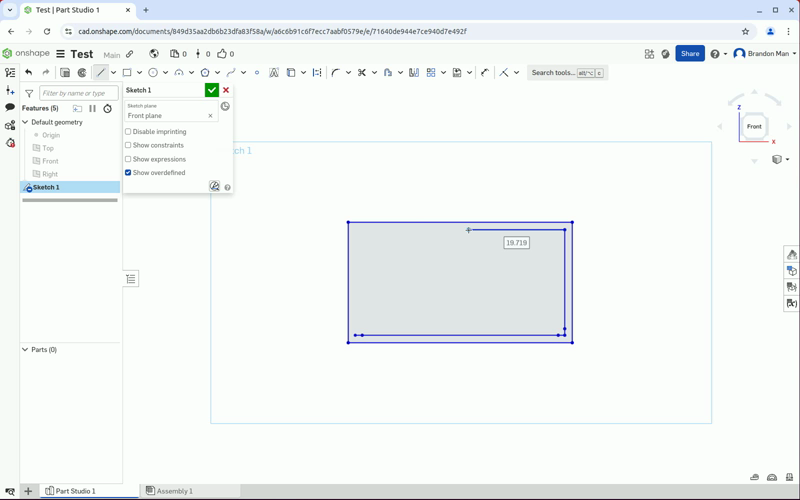
mouse_move(498, 229)
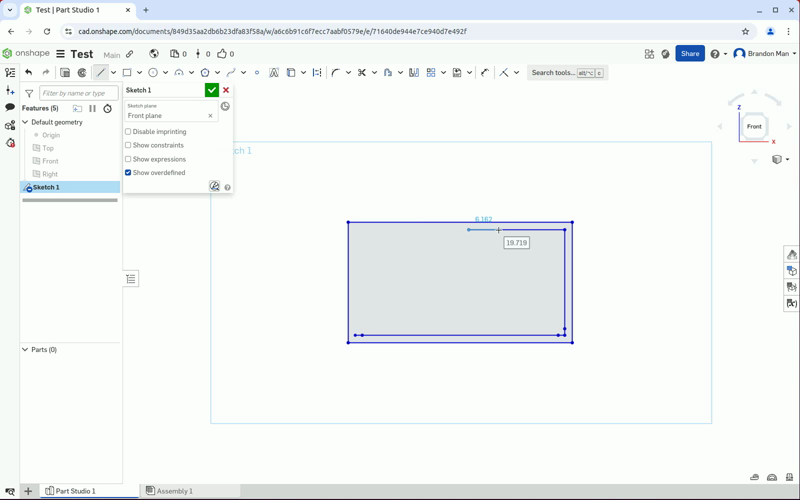
mouse_move(461, 229)
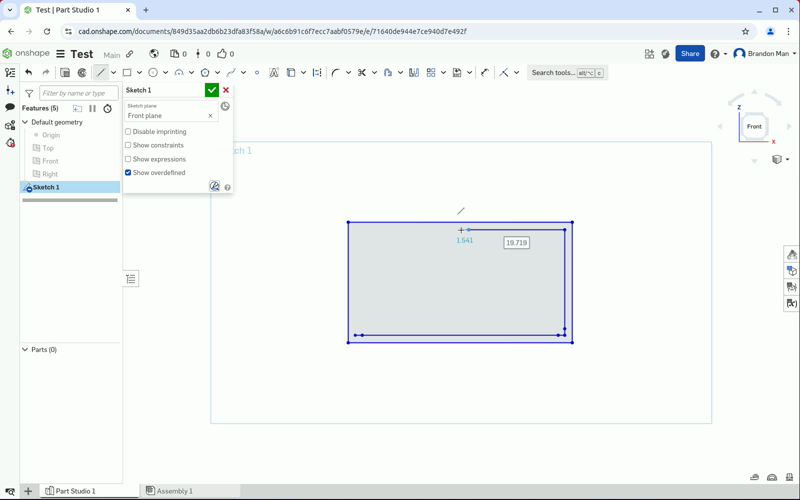
scroll(6)
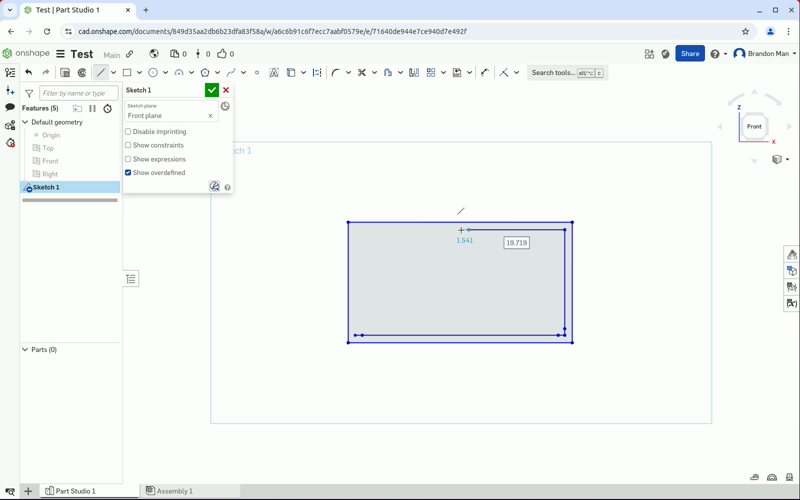
scroll(6)
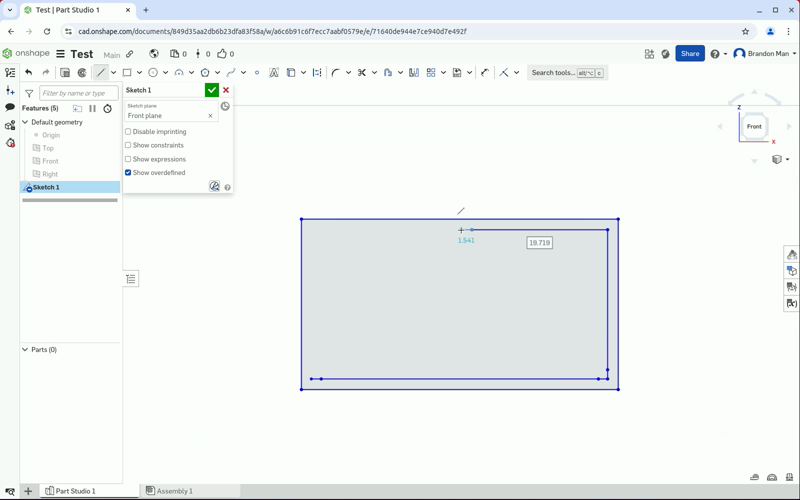
scroll(6)
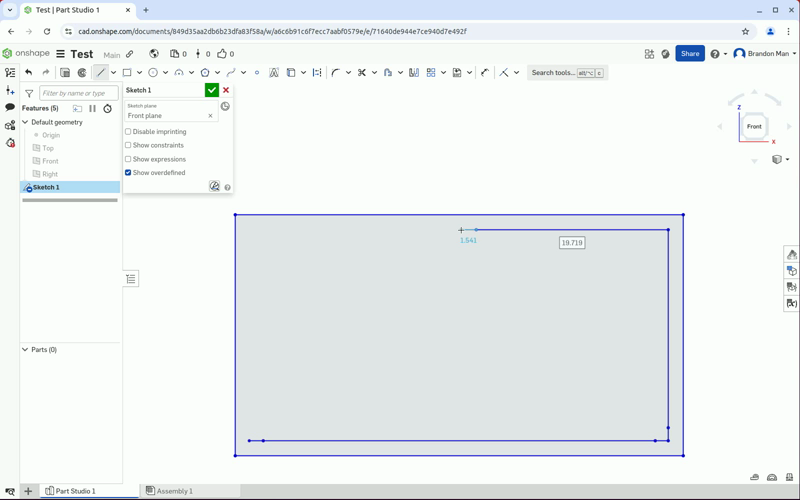
scroll(6)
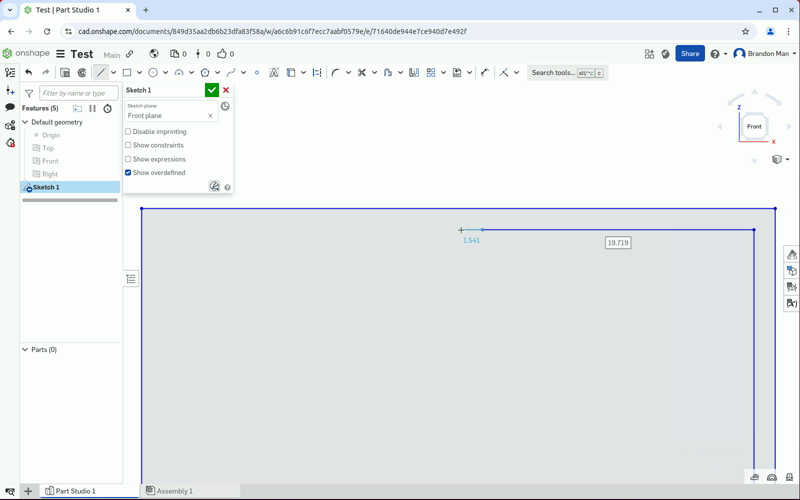
scroll(6)
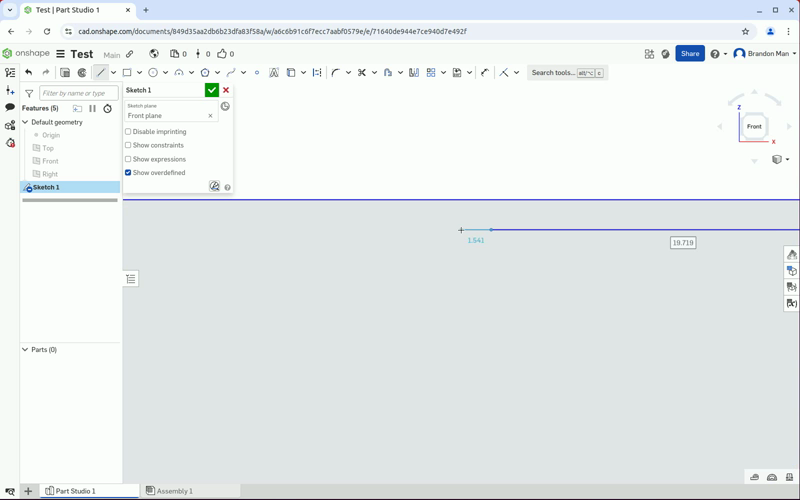
scroll(6)
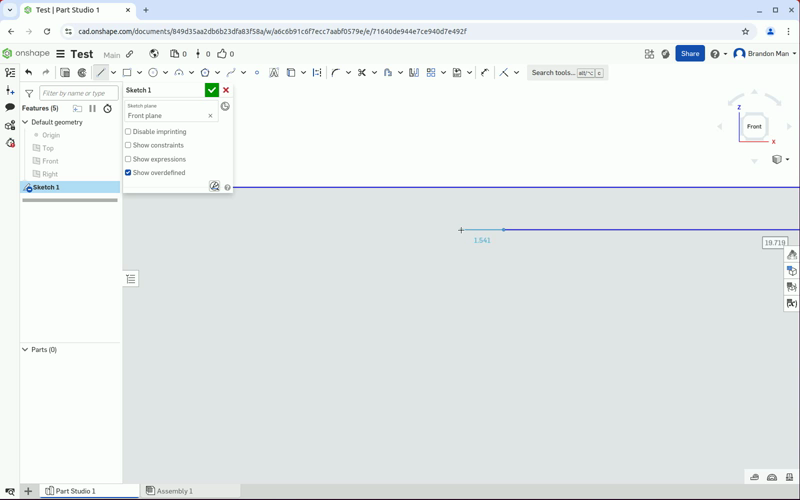
scroll(6)
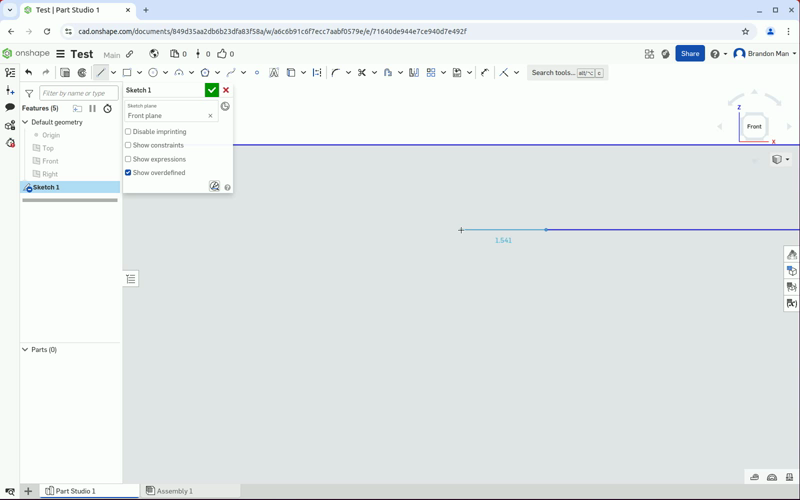
click(461, 229)
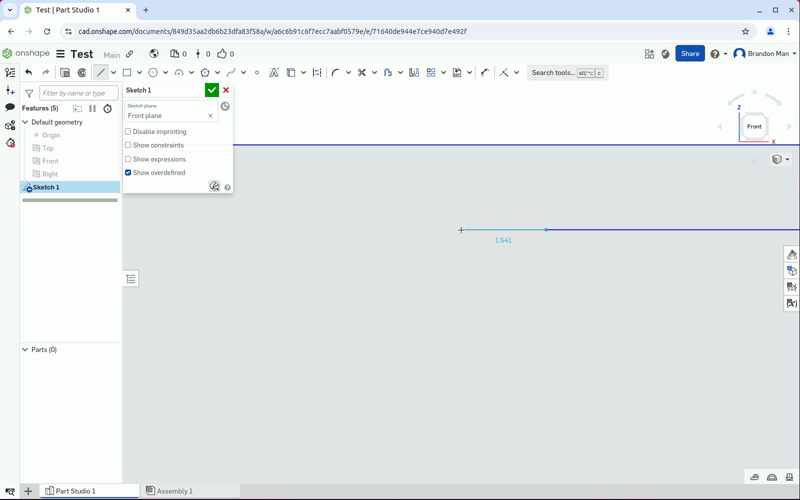
scroll(-6)
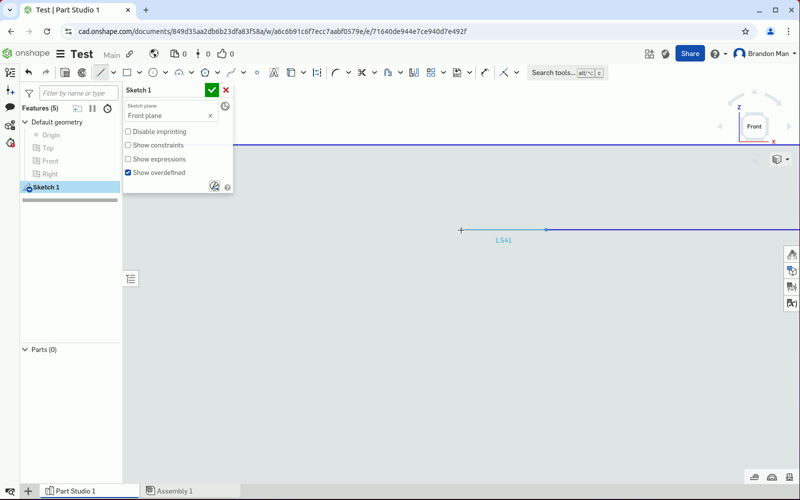
scroll(-6)
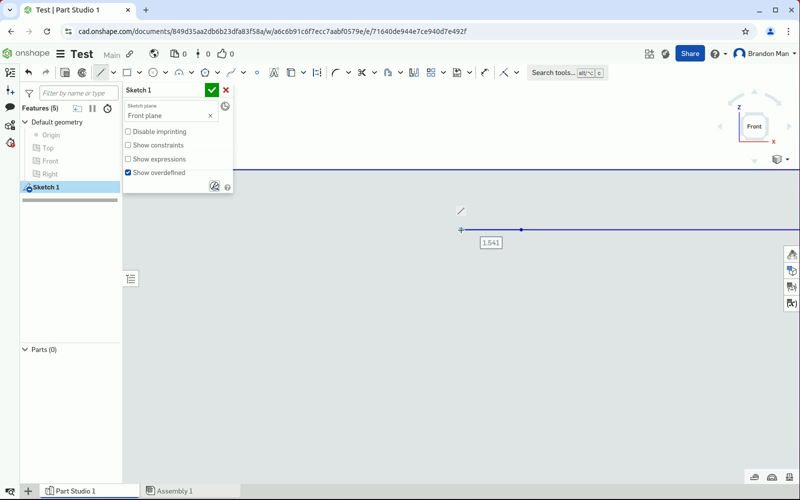
scroll(-6)
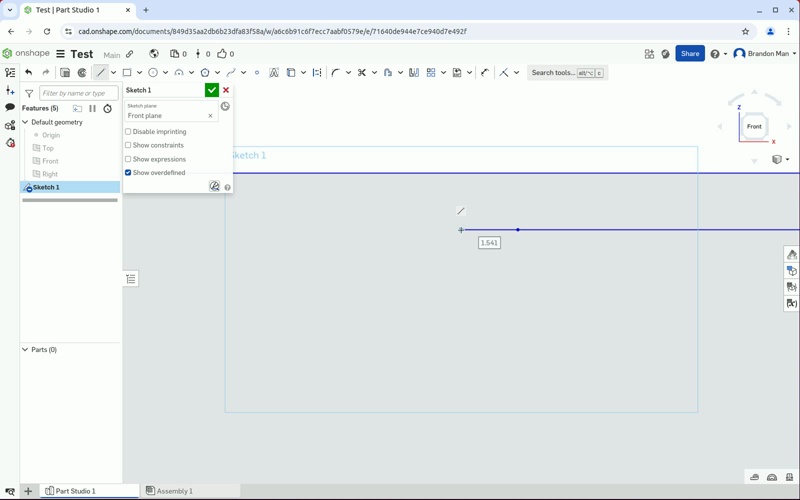
scroll(-6)
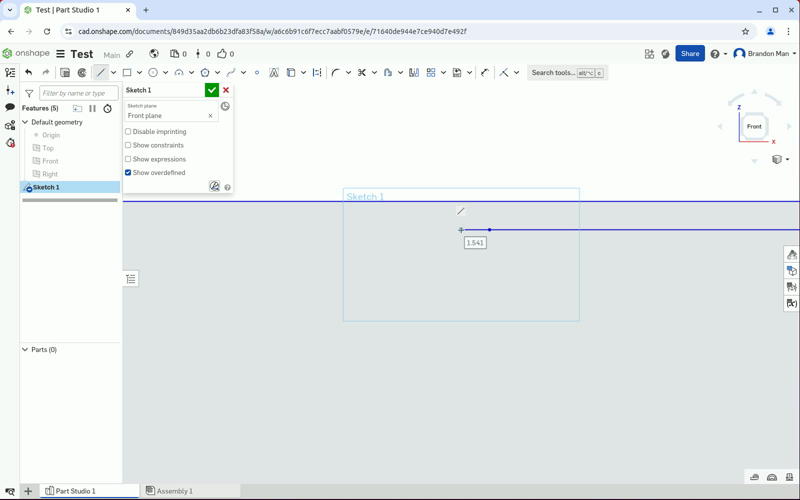
scroll(-6)
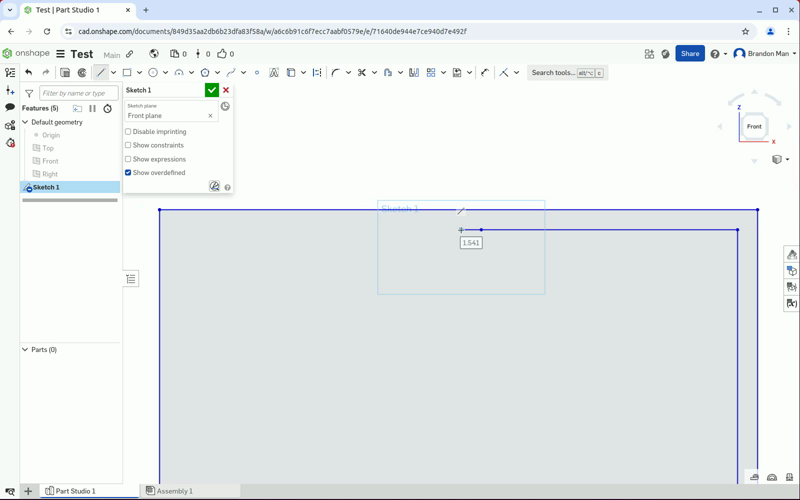
scroll(-6)
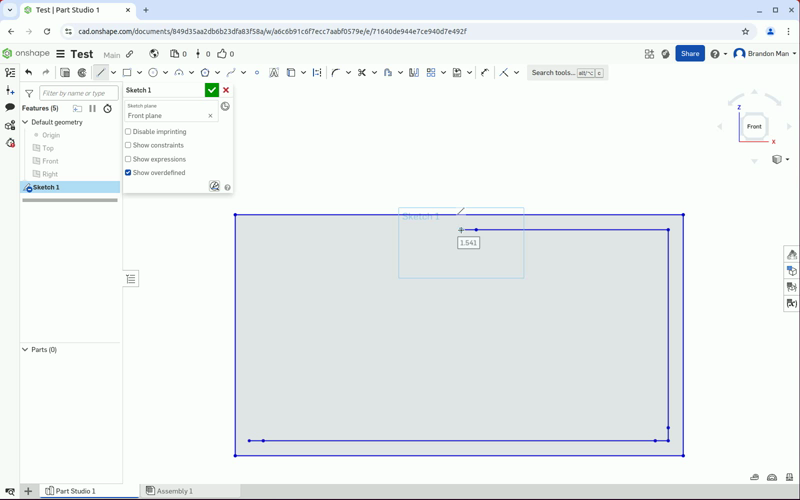
scroll(-6)
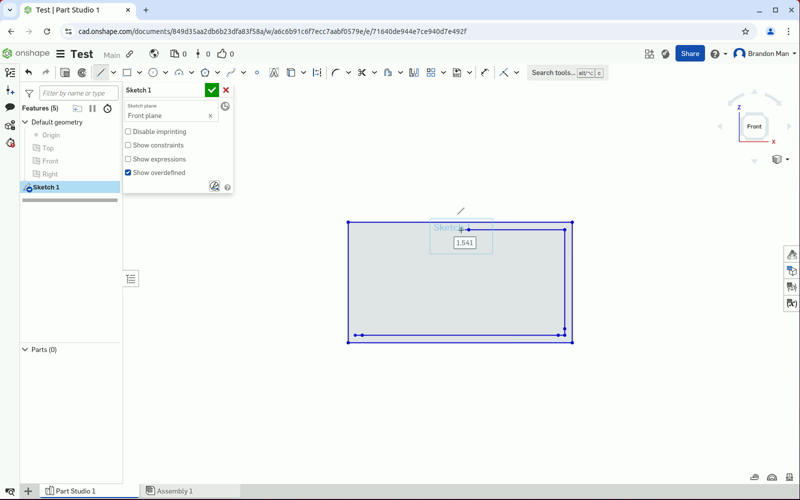
key_up(shift)
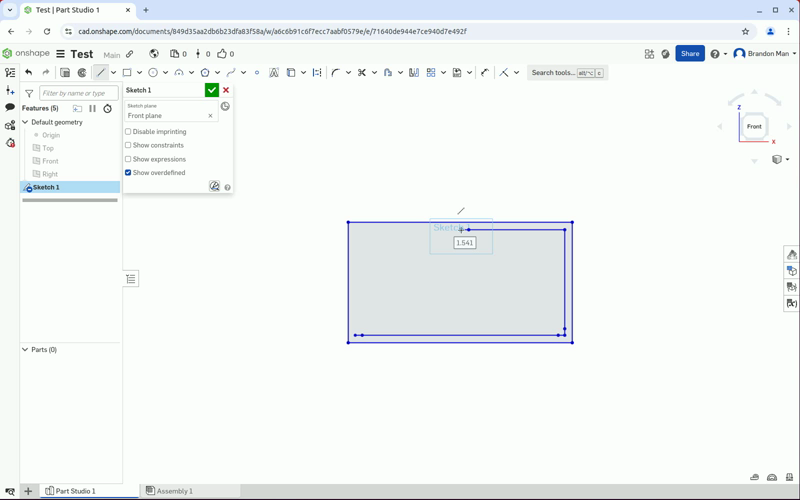
key_down(shift)
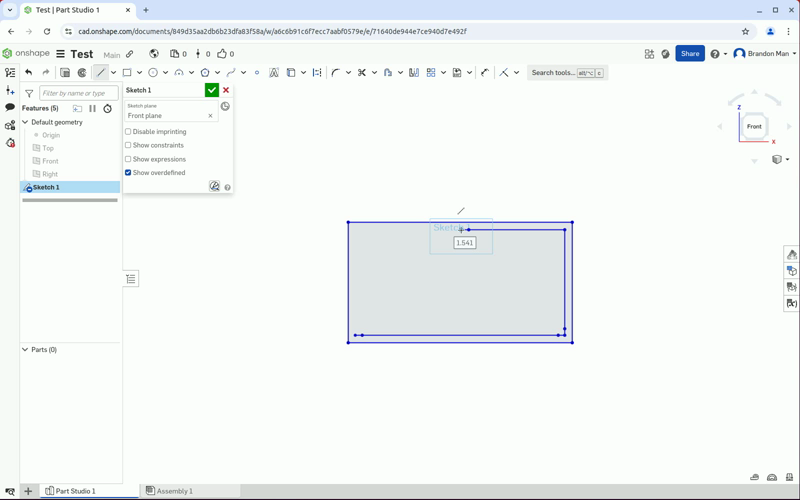
mouse_move(491, 229)
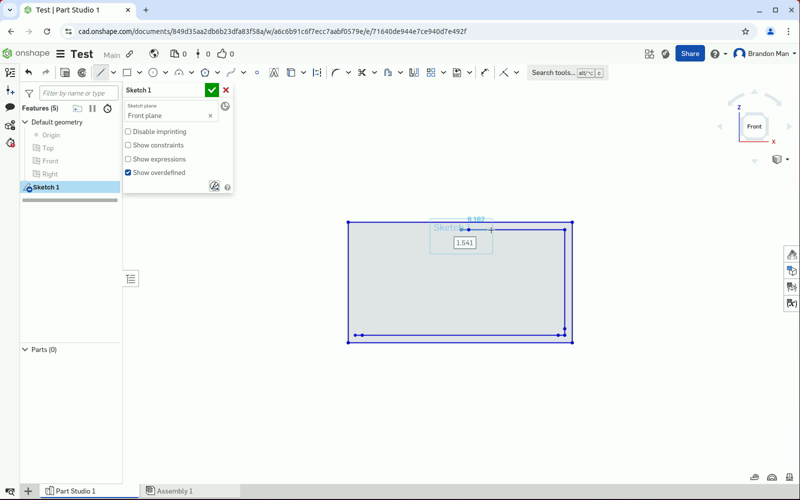
mouse_move(452, 229)
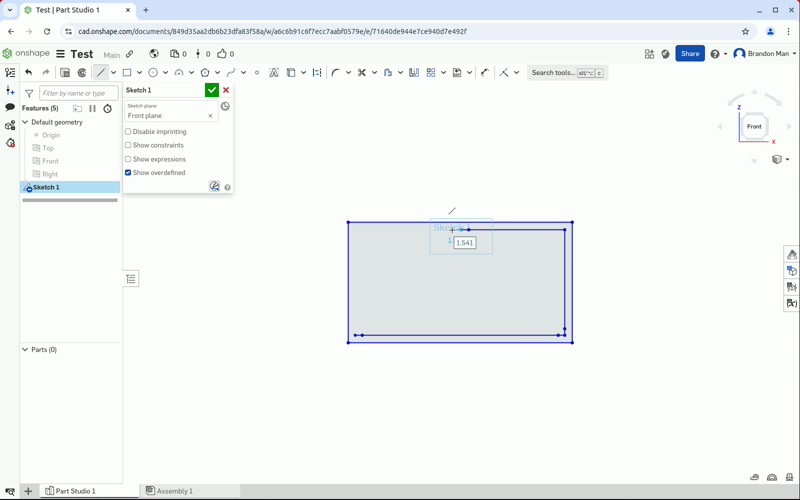
click(452, 229)
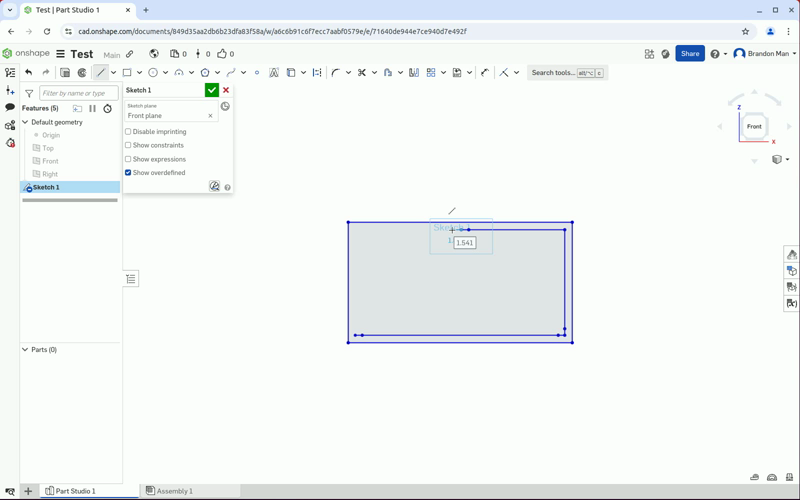
key_up(shift)
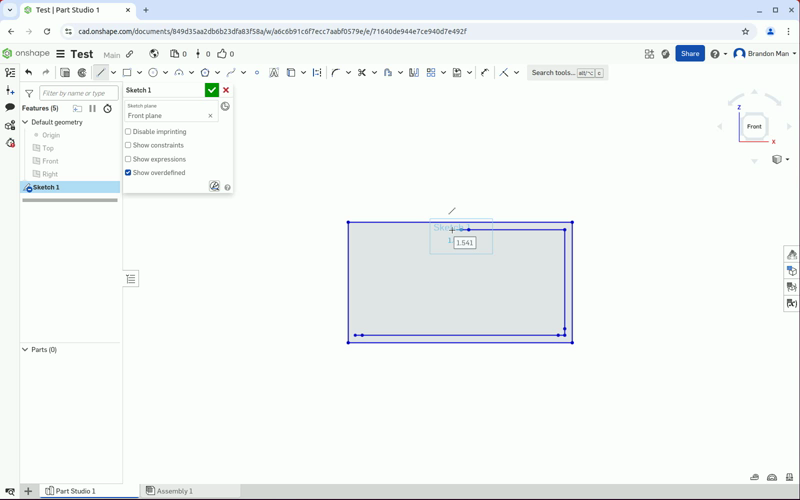
key_down(shift)
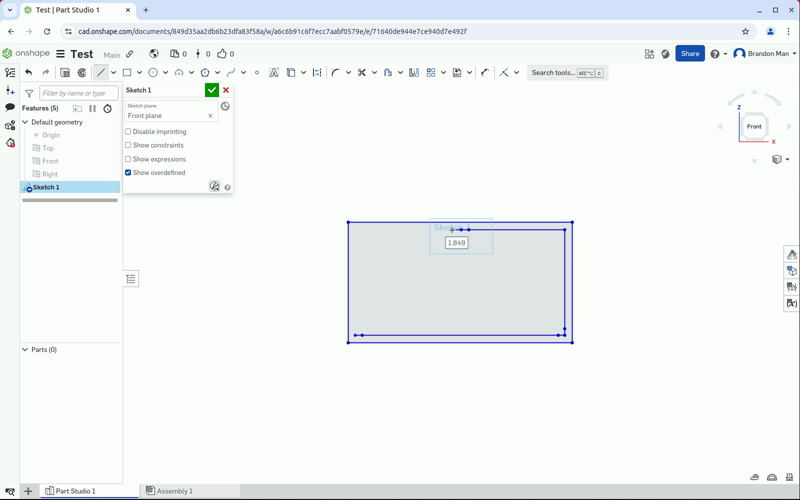
mouse_move(355, 229)
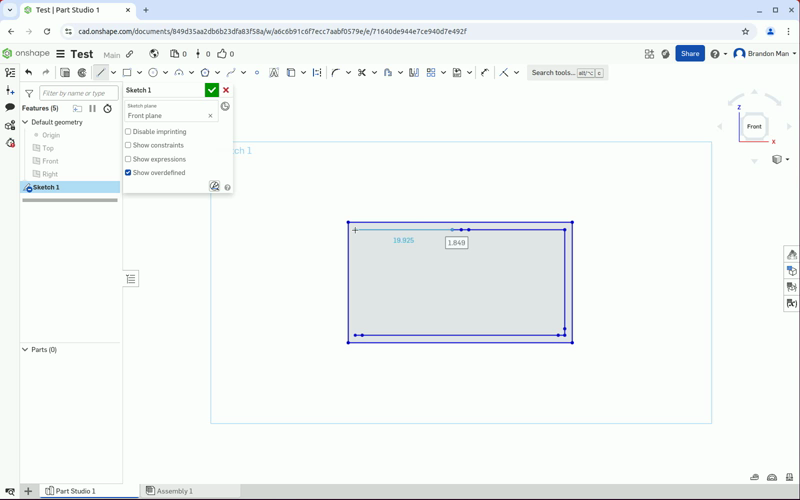
click(355, 229)
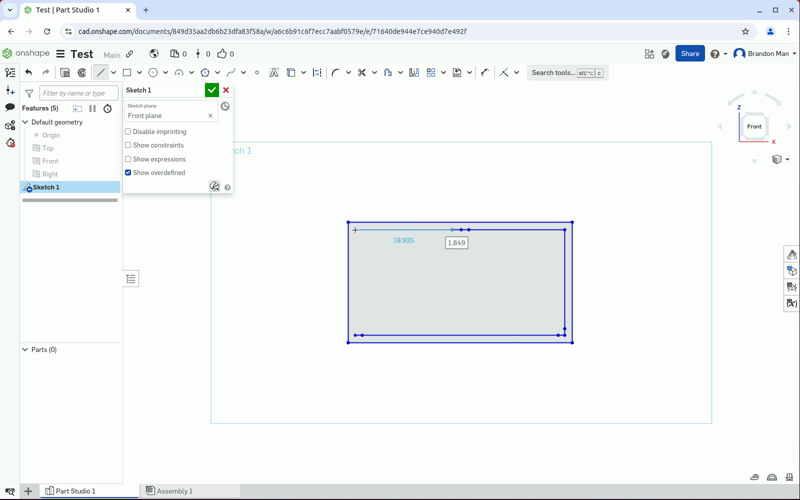
key_up(shift)
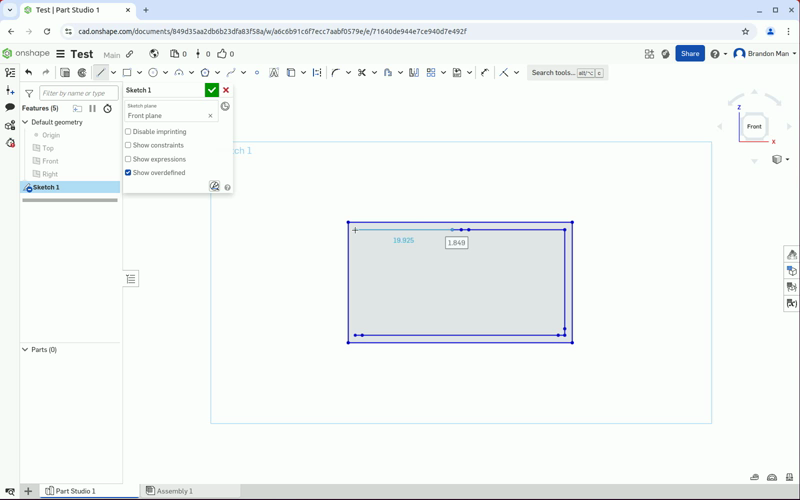
key_down(shift)
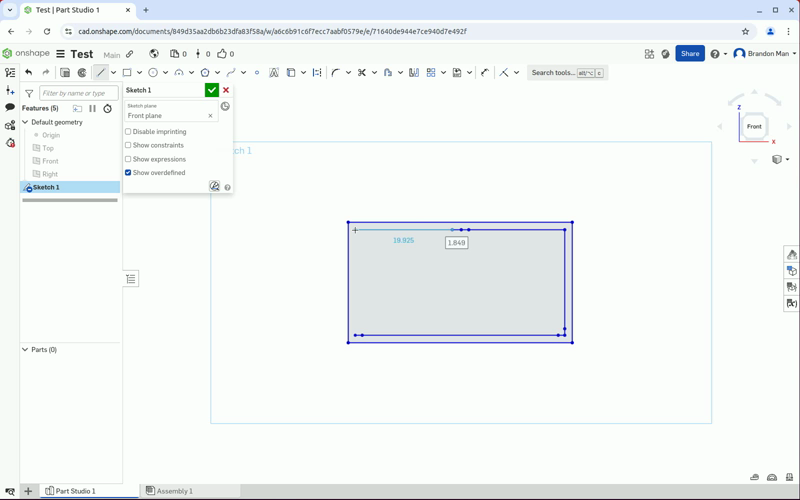
mouse_move(355, 328)
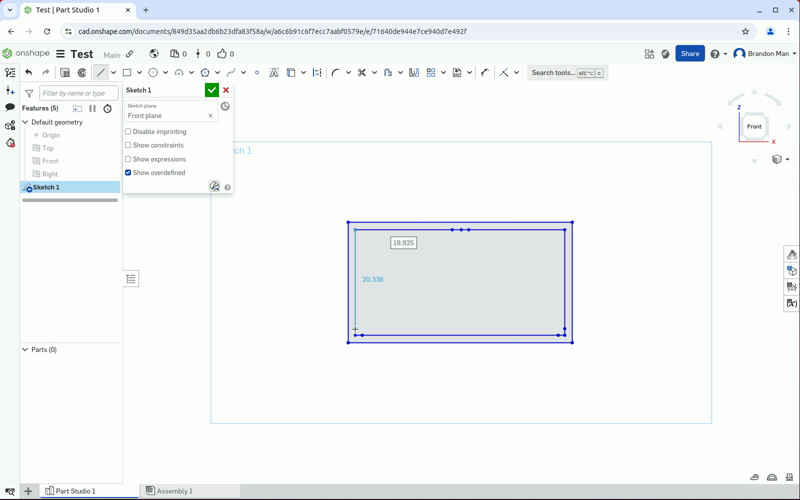
click(355, 328)
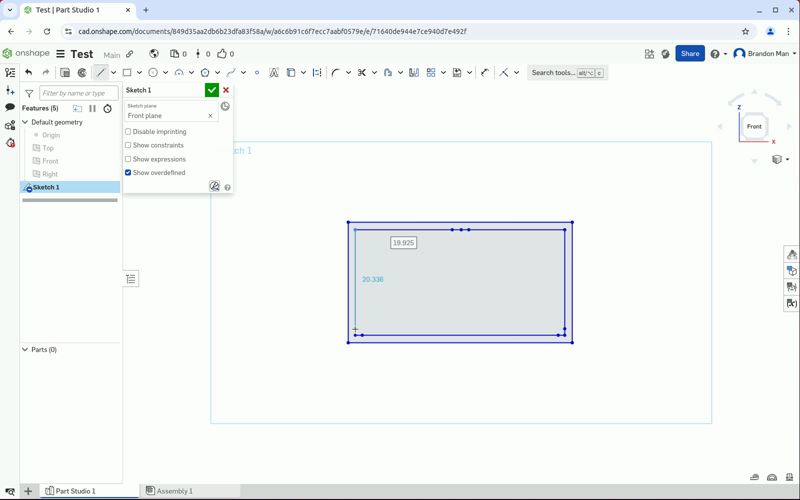
key_up(shift)
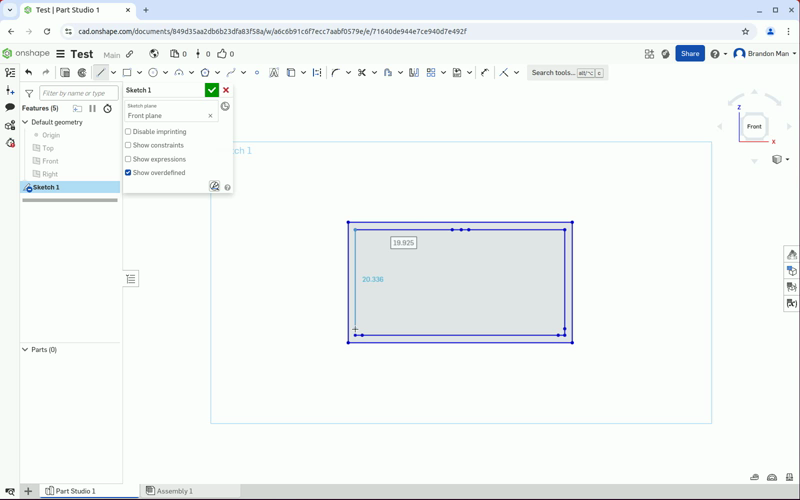
mouse_move(385, 328)
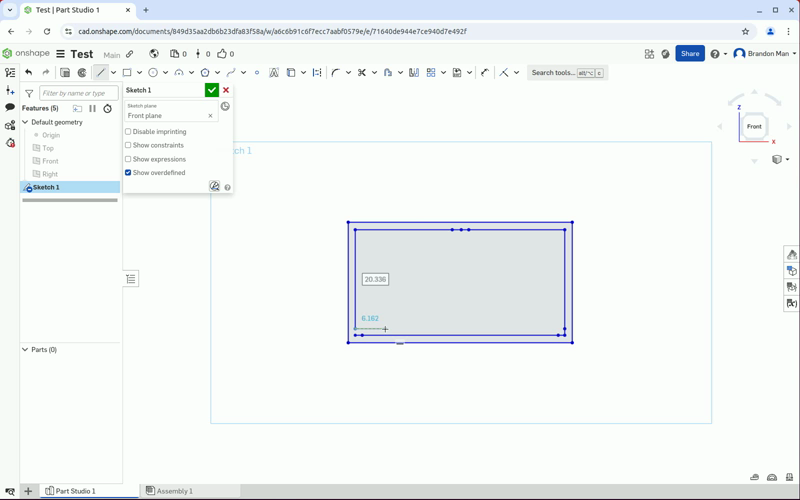
key_down(shift)
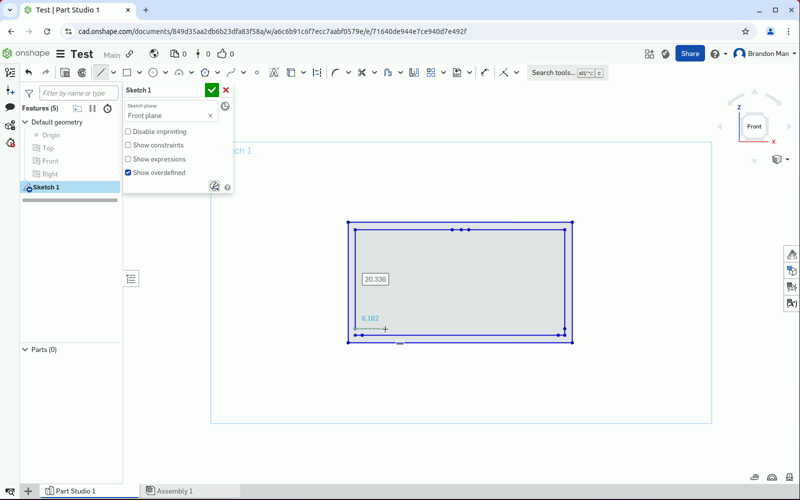
mouse_move(355, 335)
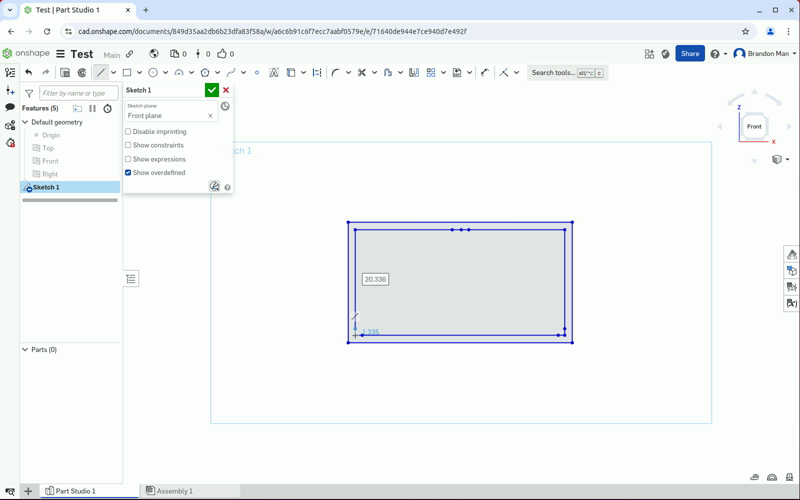
scroll(6)
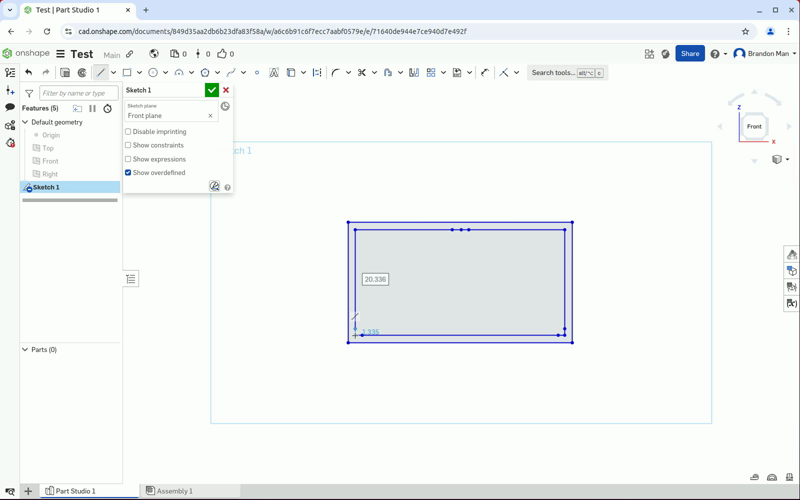
scroll(6)
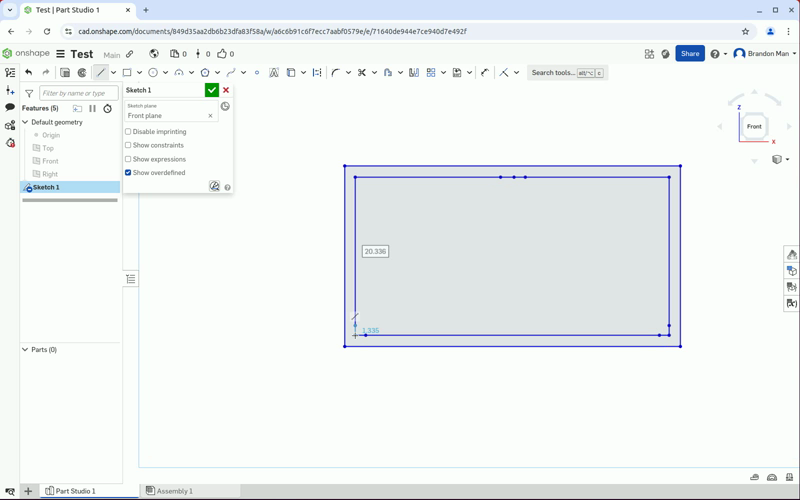
scroll(6)
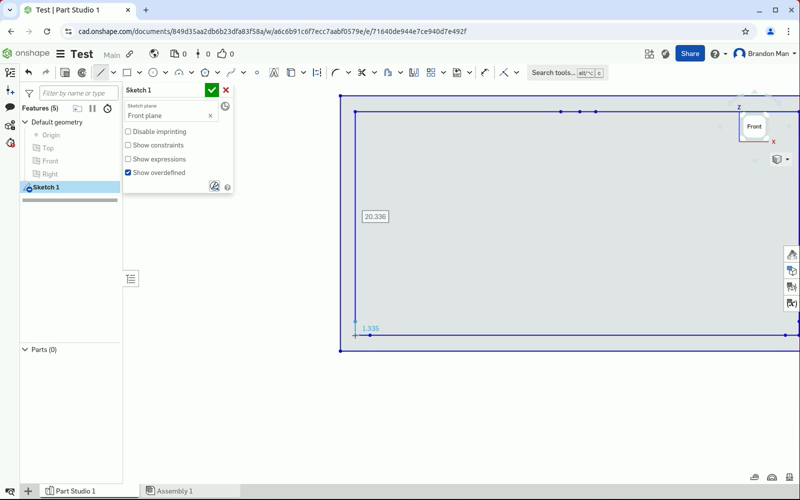
scroll(6)
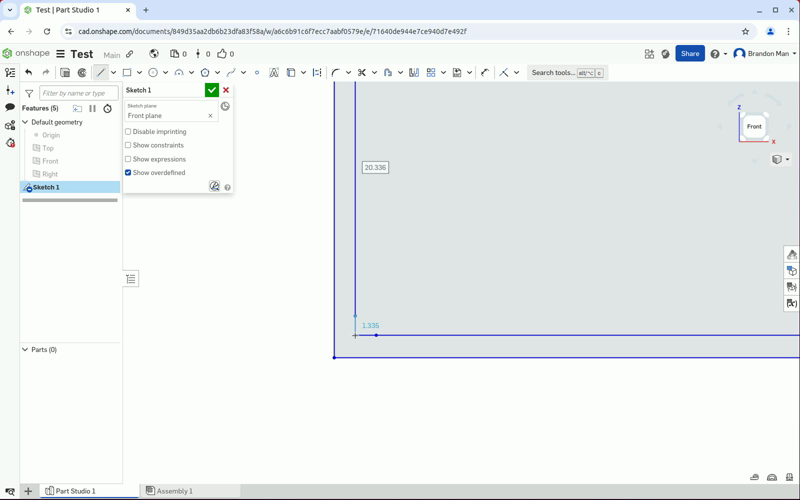
scroll(6)
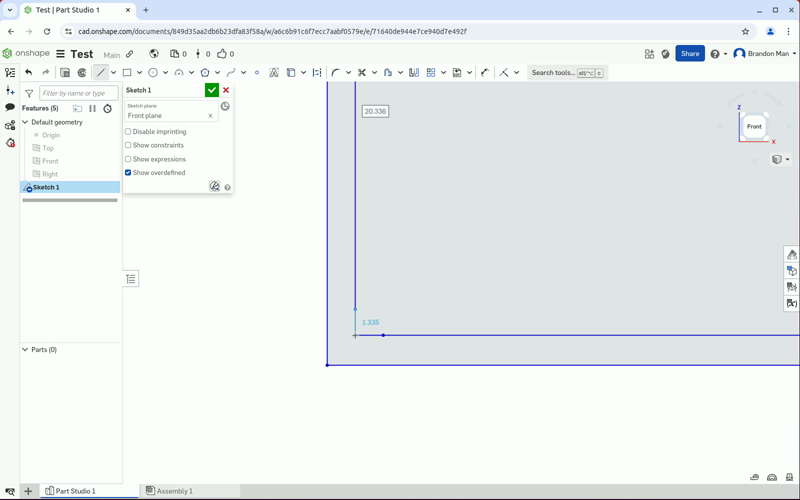
scroll(6)
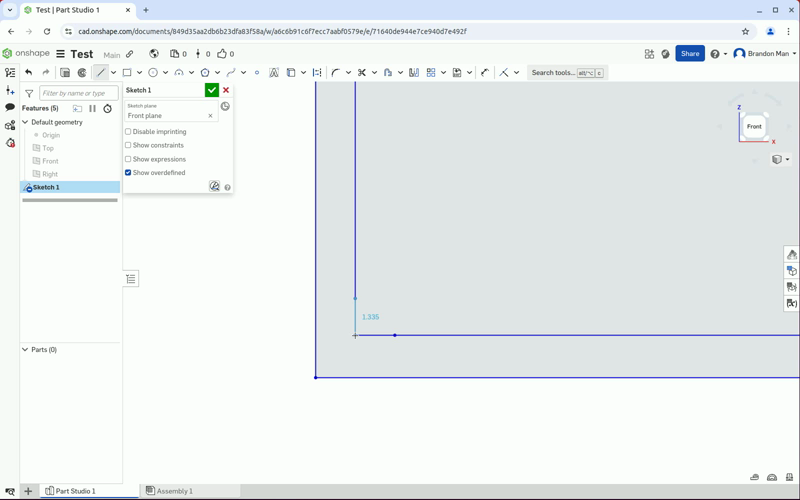
scroll(6)
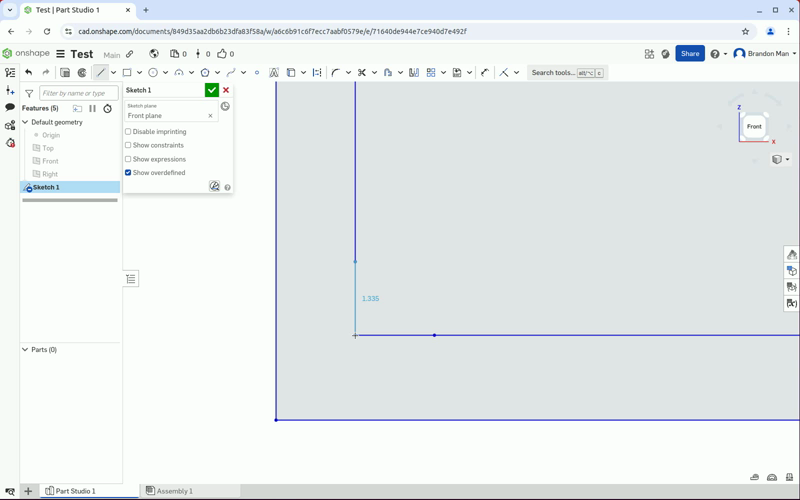
key_up(shift)
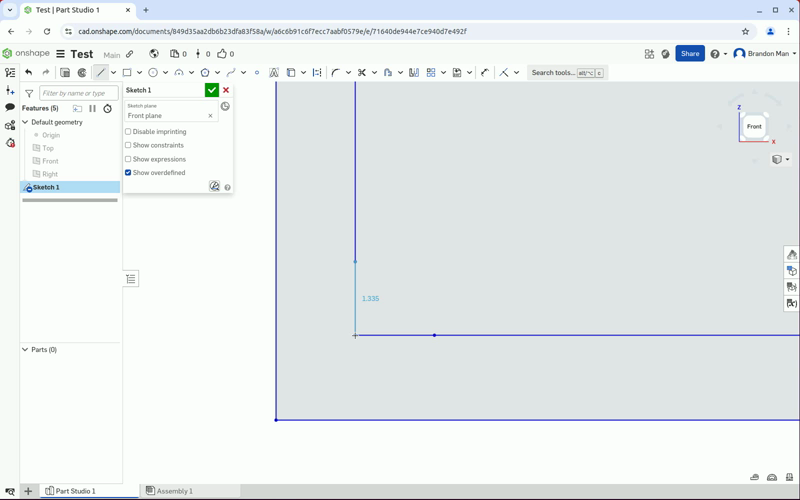
click(355, 335)
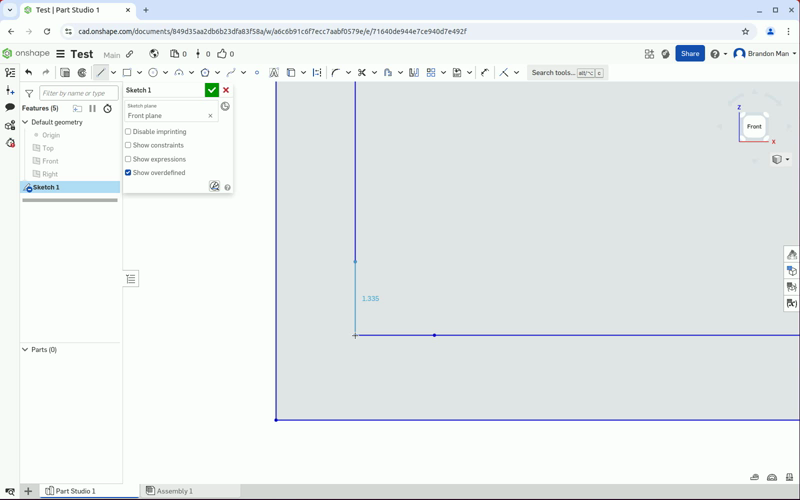
scroll(-6)
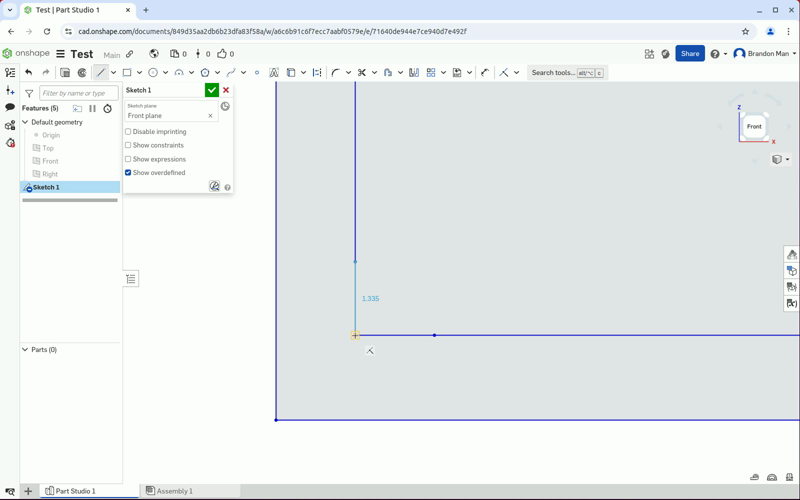
scroll(-6)
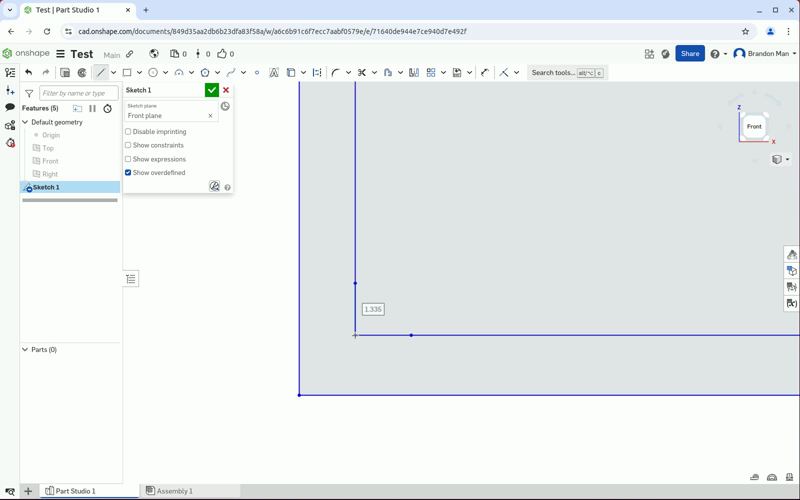
scroll(-6)
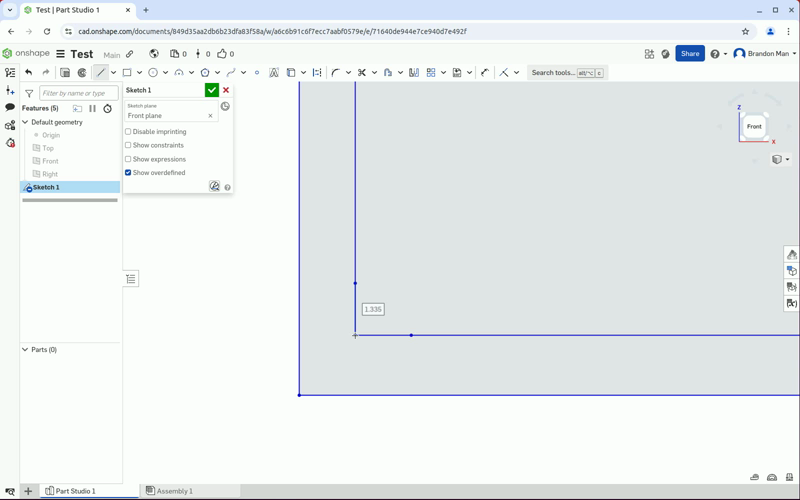
scroll(-6)
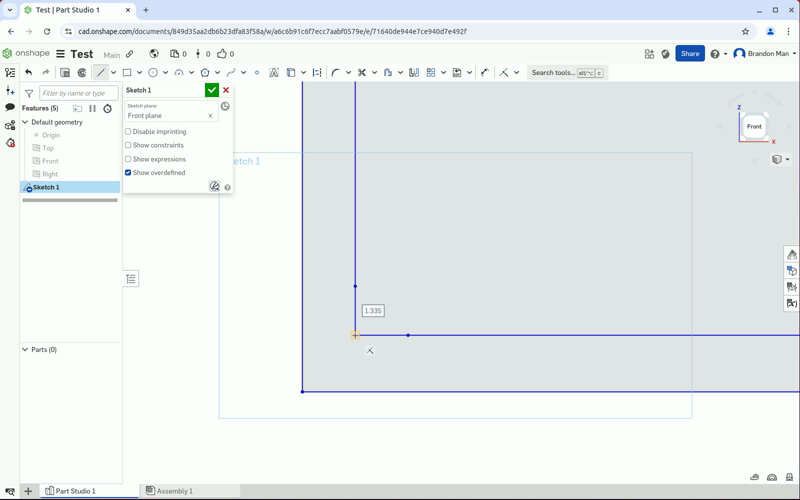
scroll(-6)
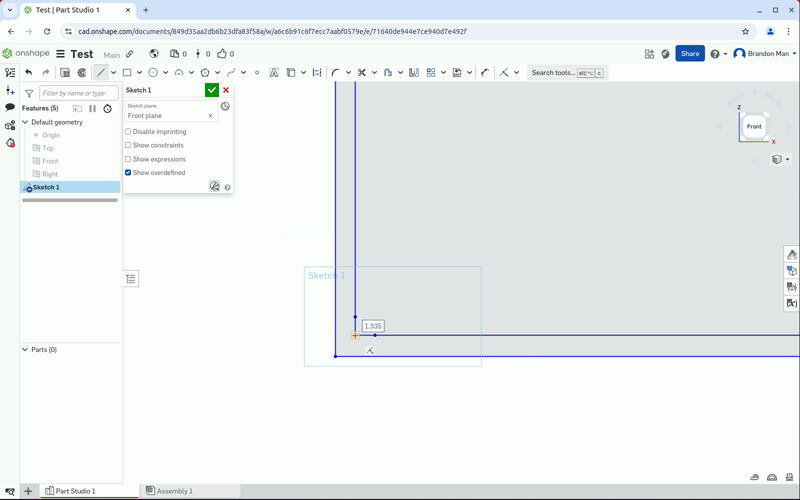
scroll(-6)
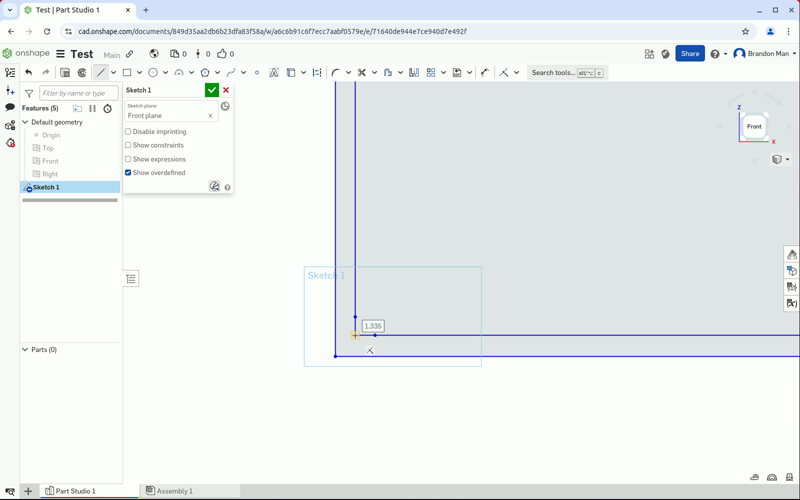
scroll(-6)
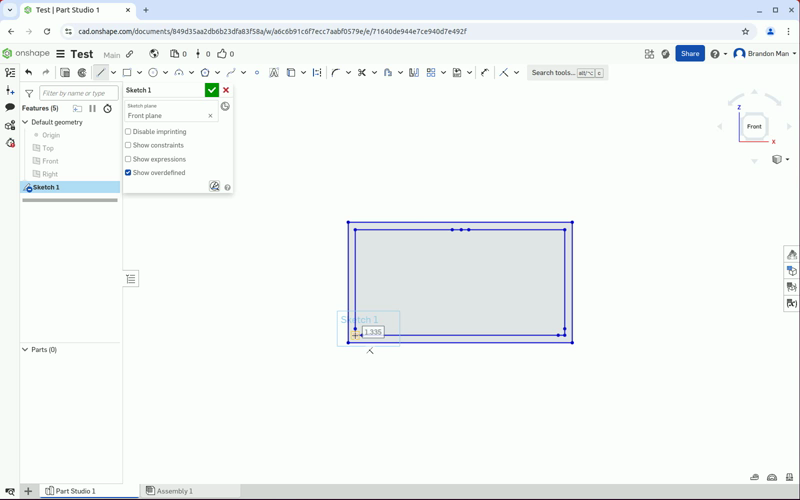
key(esc)
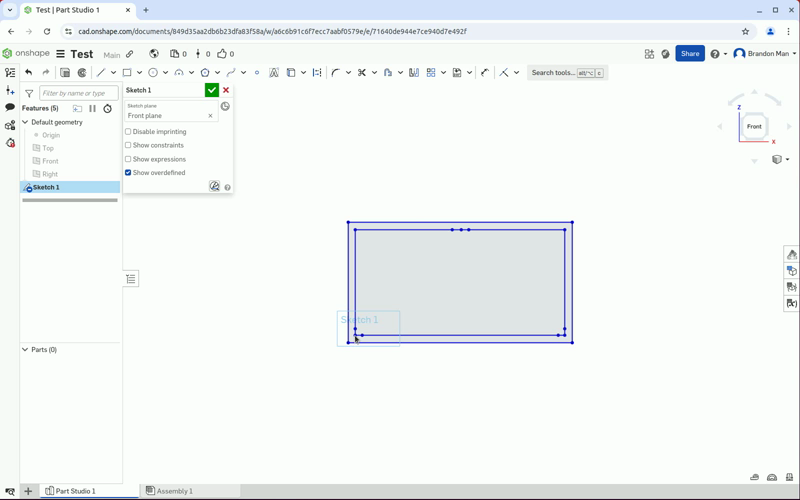
mouse_move(500, 338)
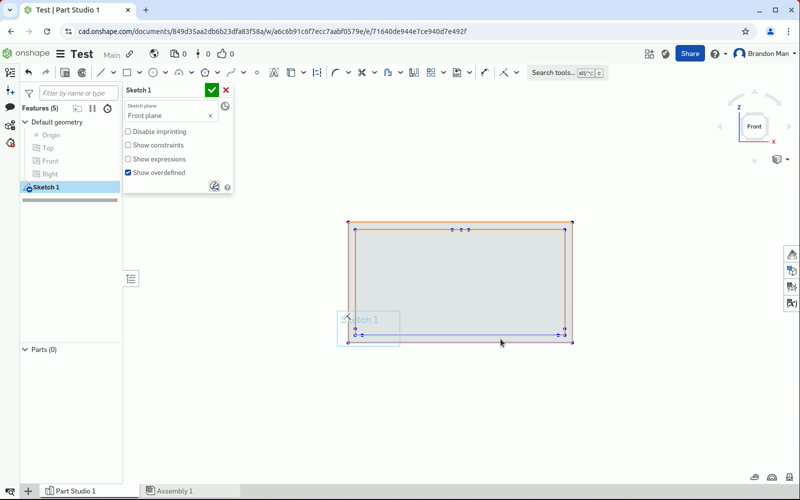
click(500, 338)
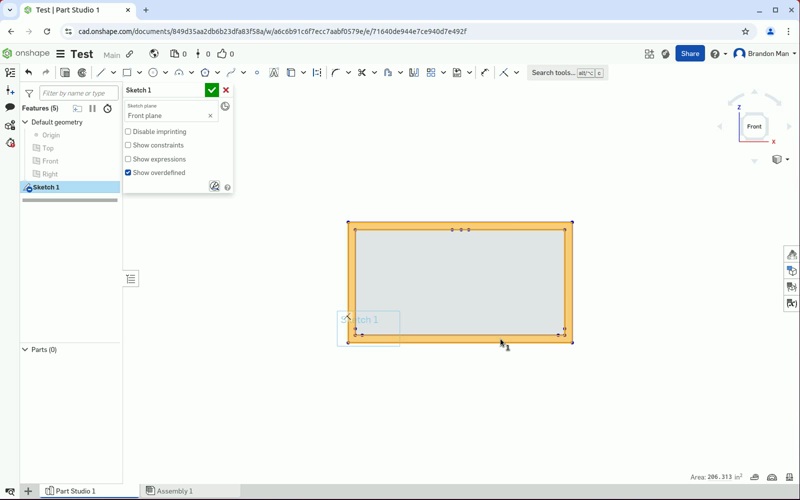
mouse_move(73, 352)
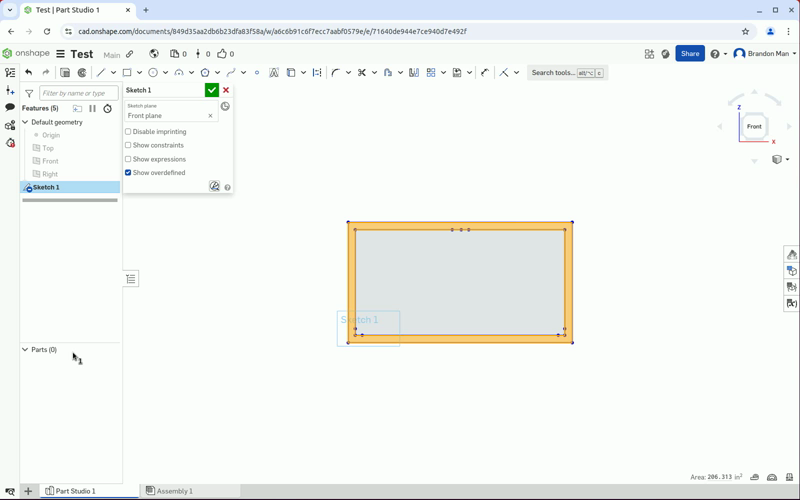
key(shift+y)
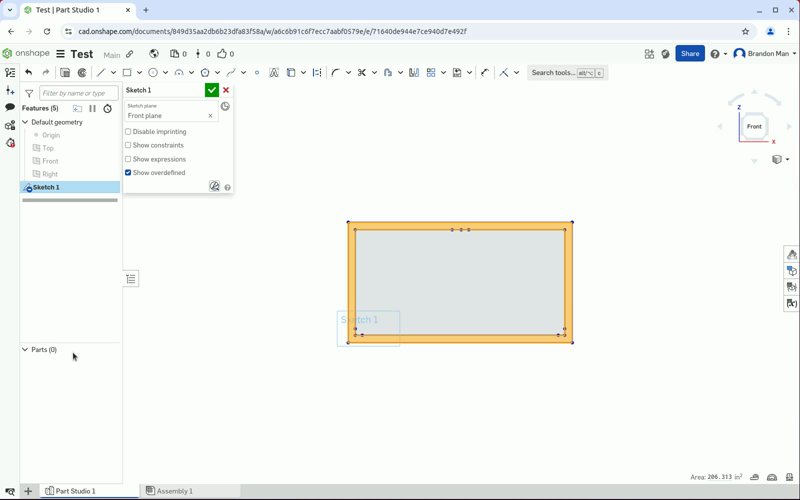
key(shift+e)
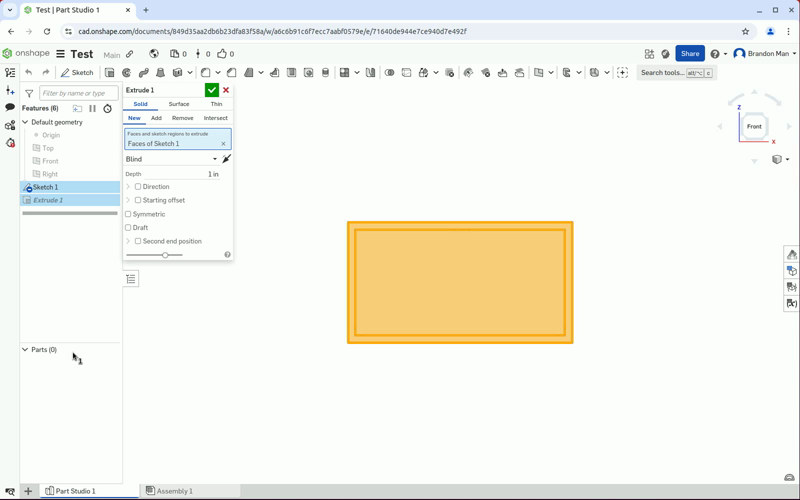
mouse_move(143, 106)
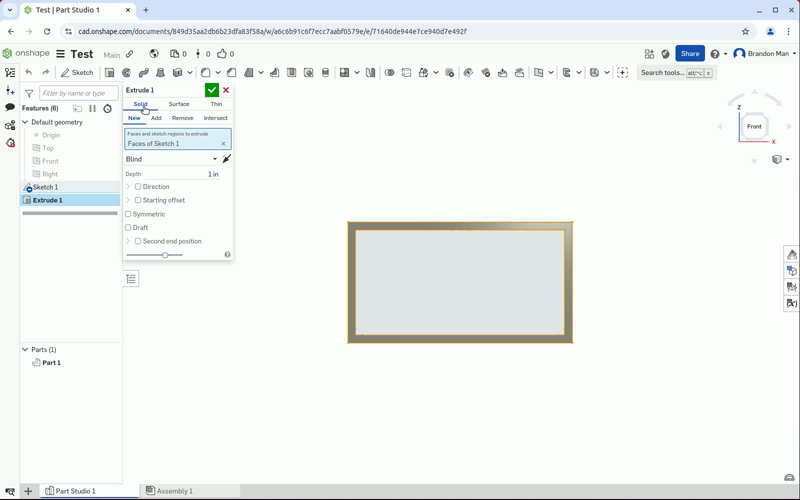
click(143, 106)
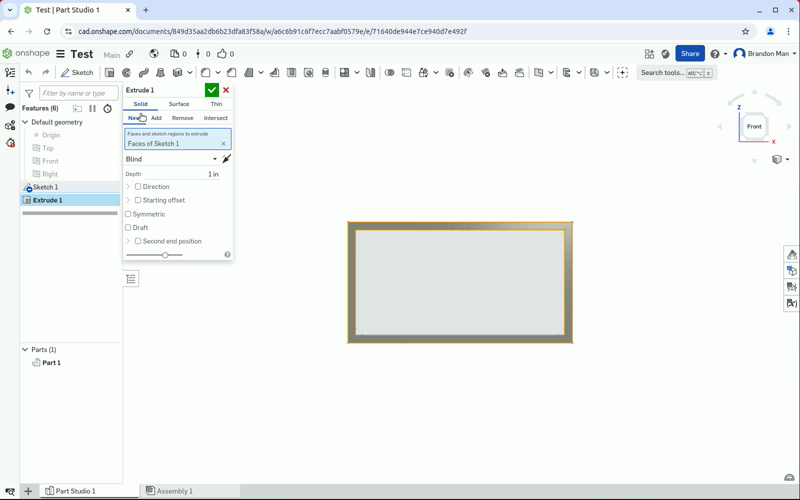
mouse_move(137, 120)
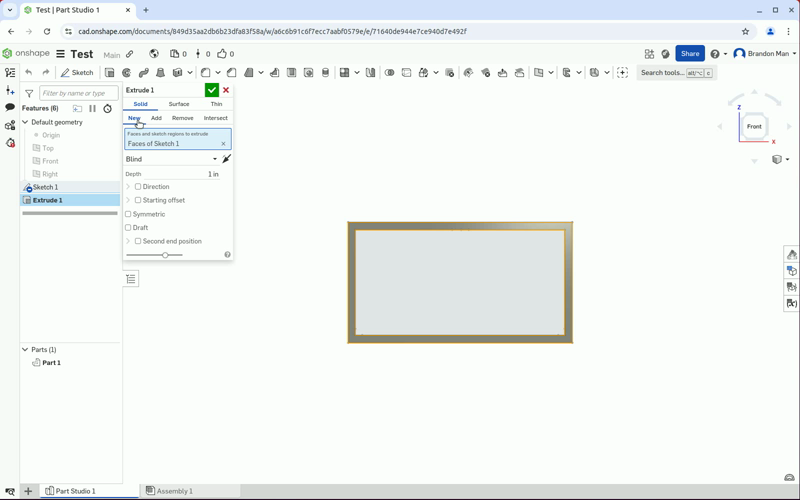
click(137, 120)
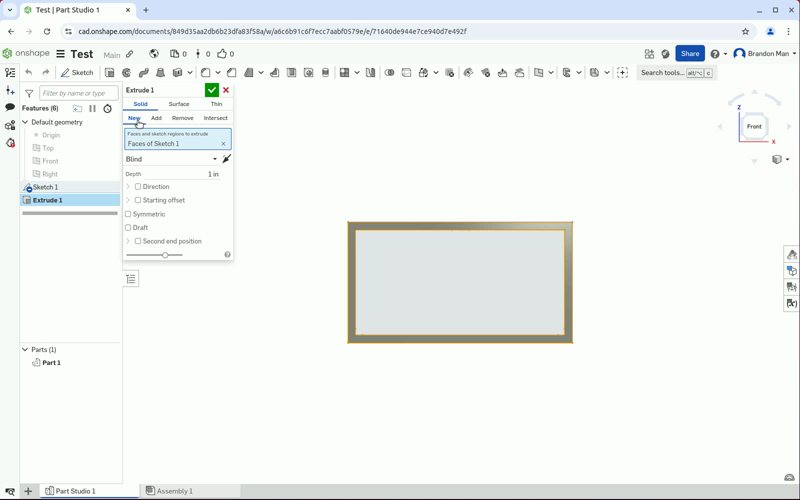
key(tab, 4)
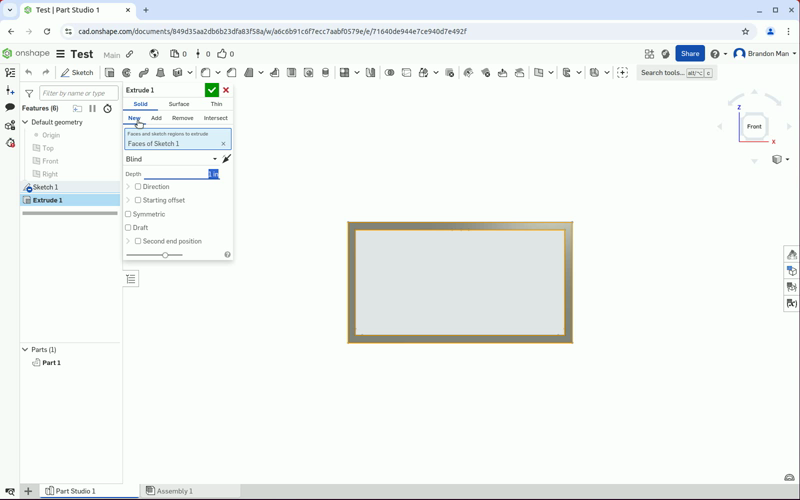
text(1.444)
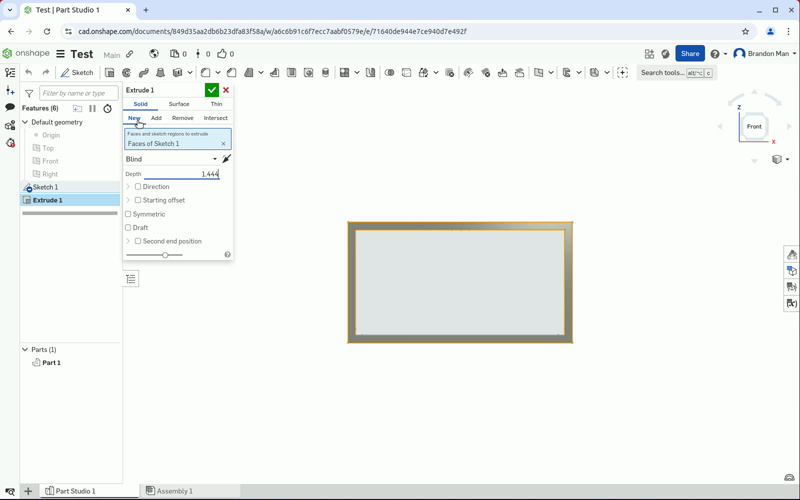
key(enter)
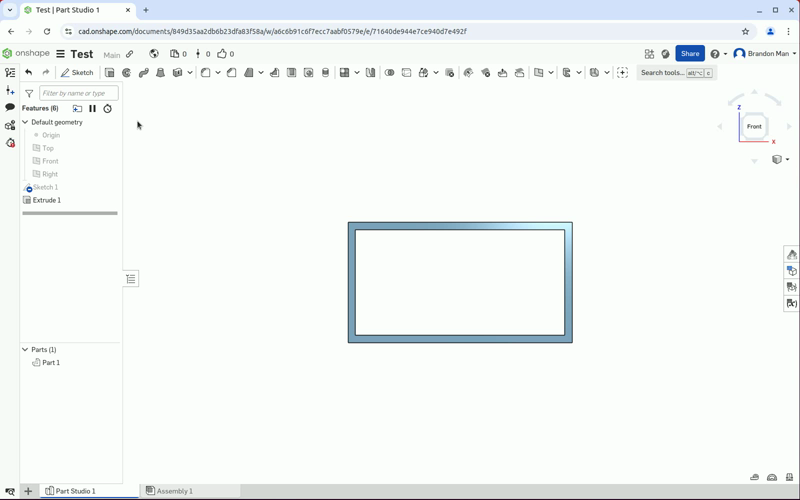
key(shift+h)
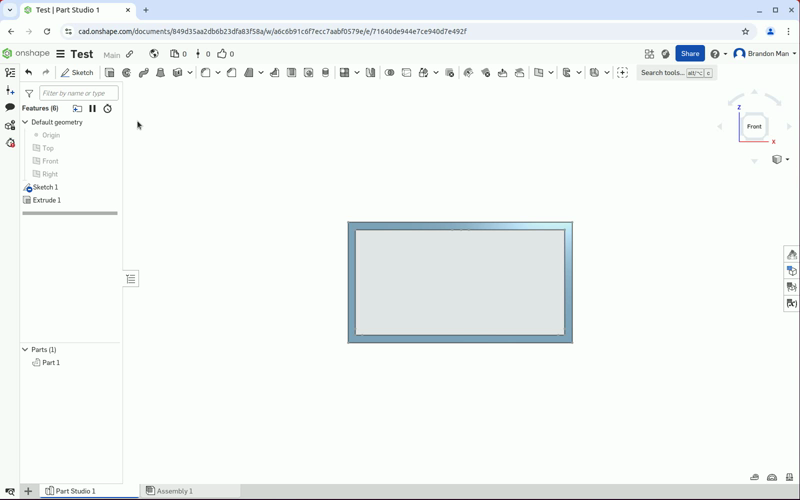
key(shift+h)
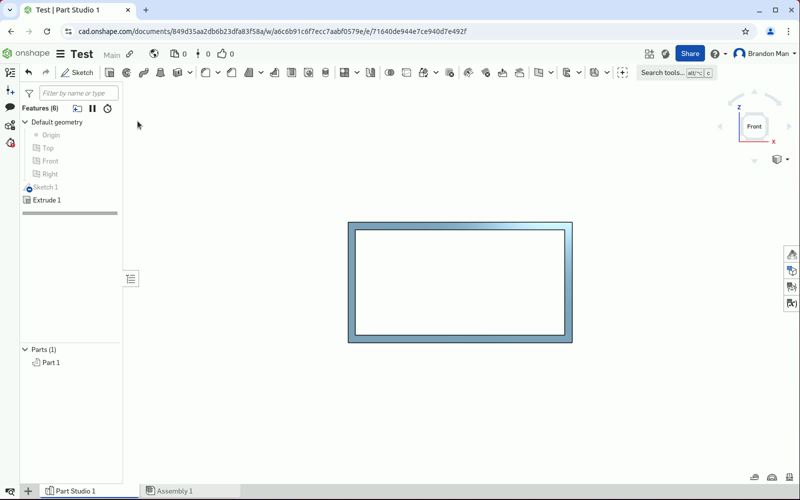
mouse_move(73, 189)
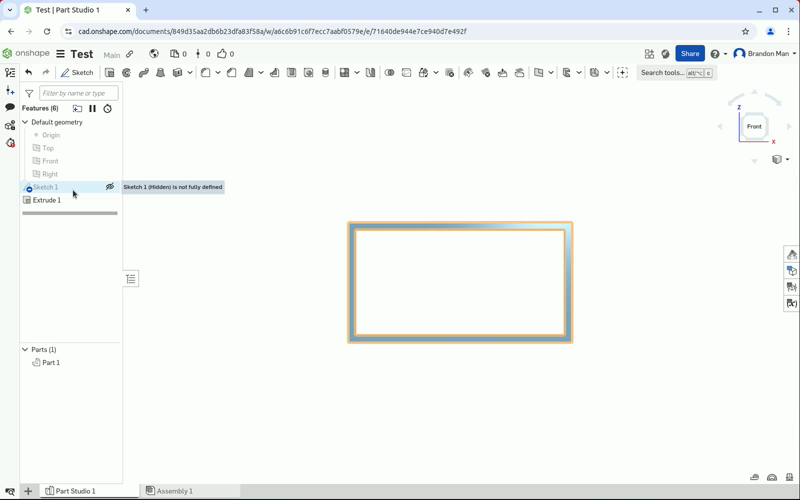
click(73, 189)
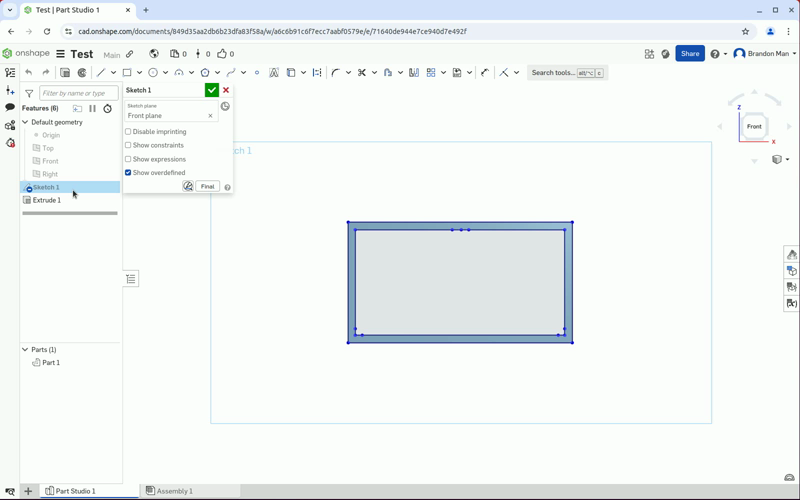
mouse_move(229, 92)
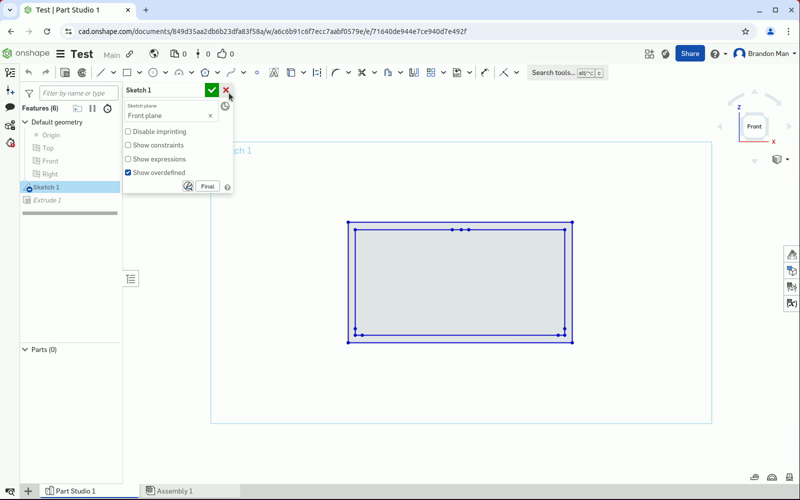
click(229, 92)
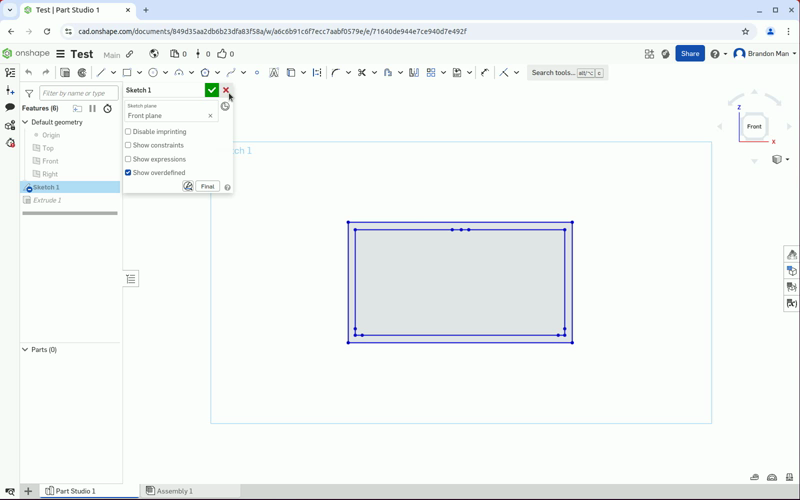
key(shift+s)
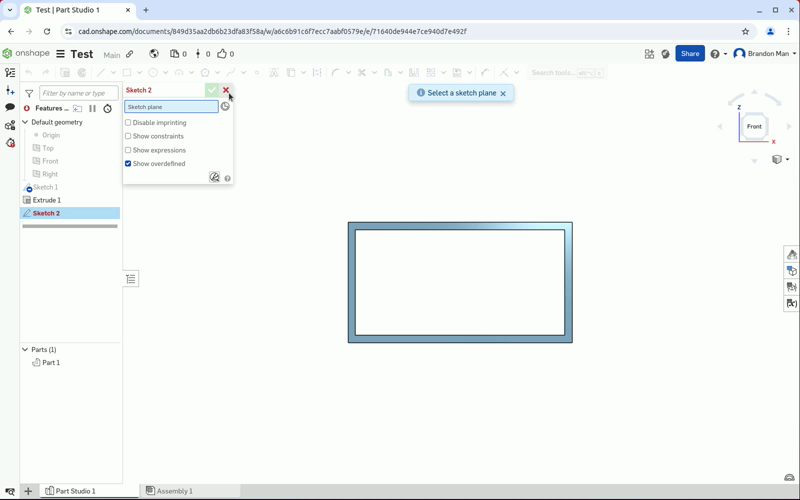
mouse_move(73, 163)
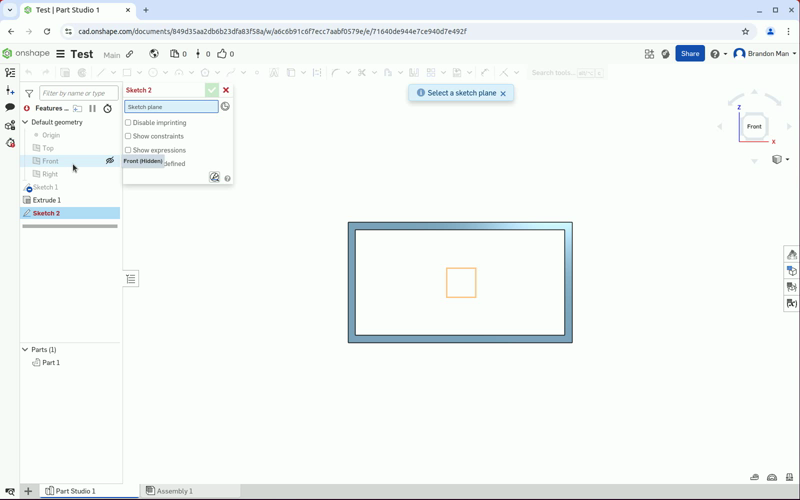
click(73, 163)
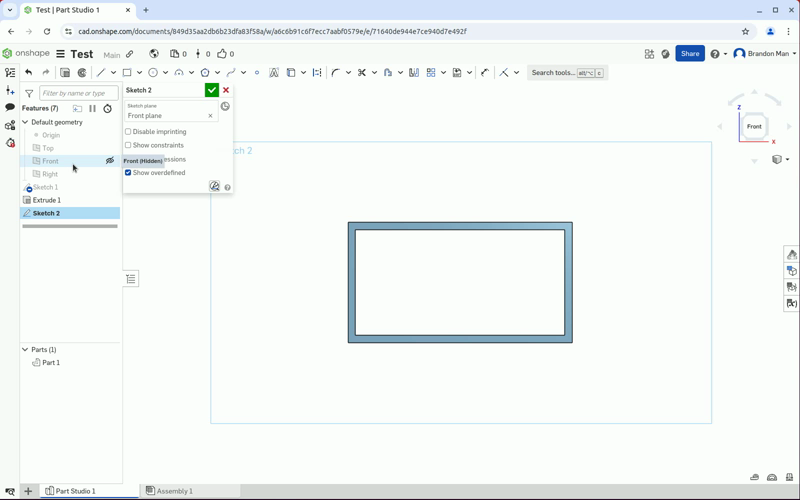
mouse_move(73, 352)
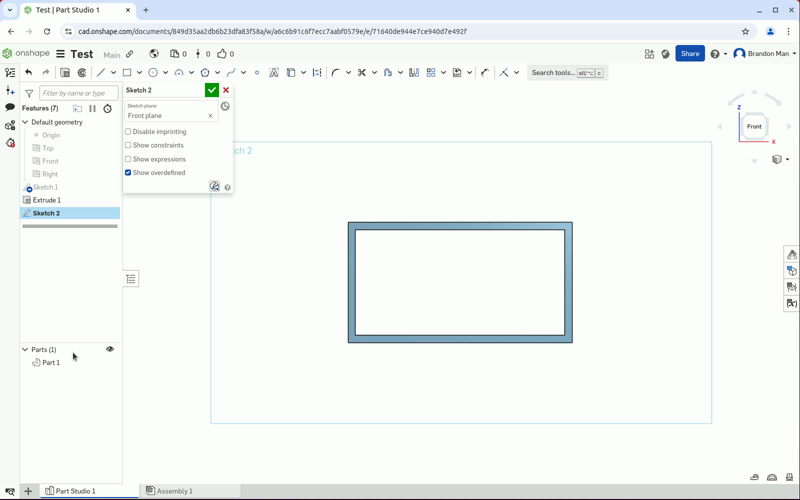
key(y)
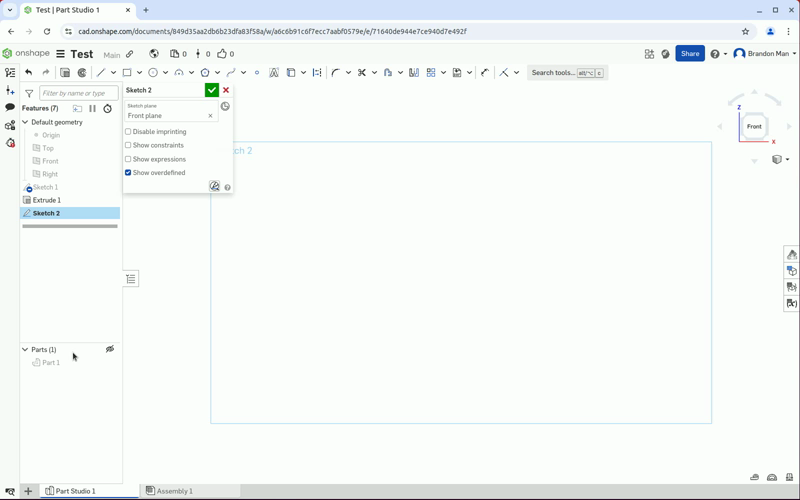
key(l)
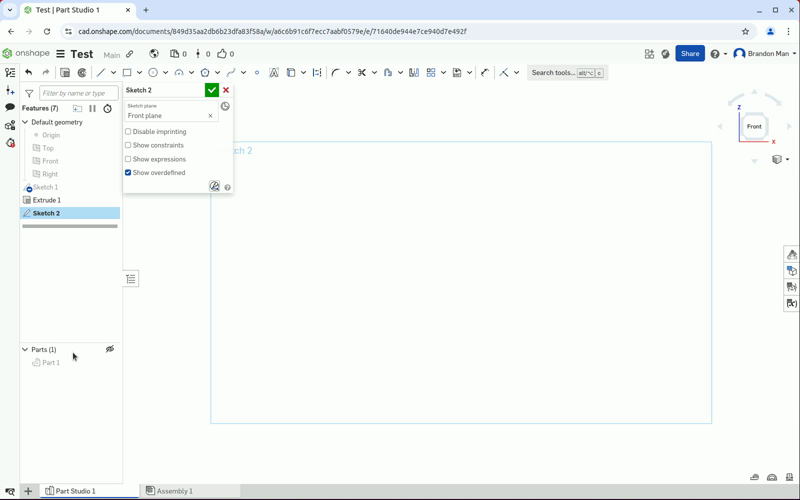
key_down(shift)
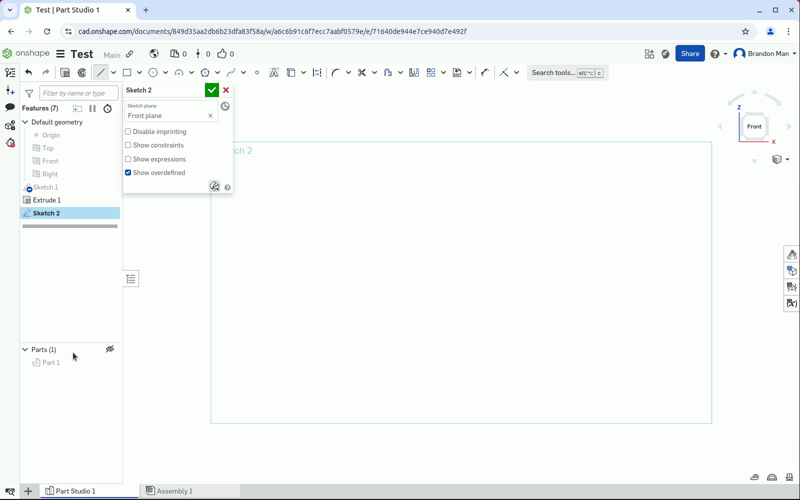
mouse_move(355, 335)
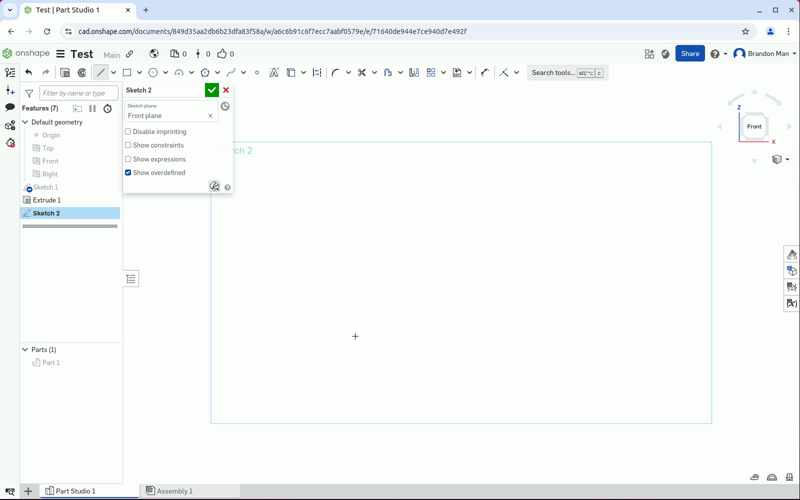
click(355, 335)
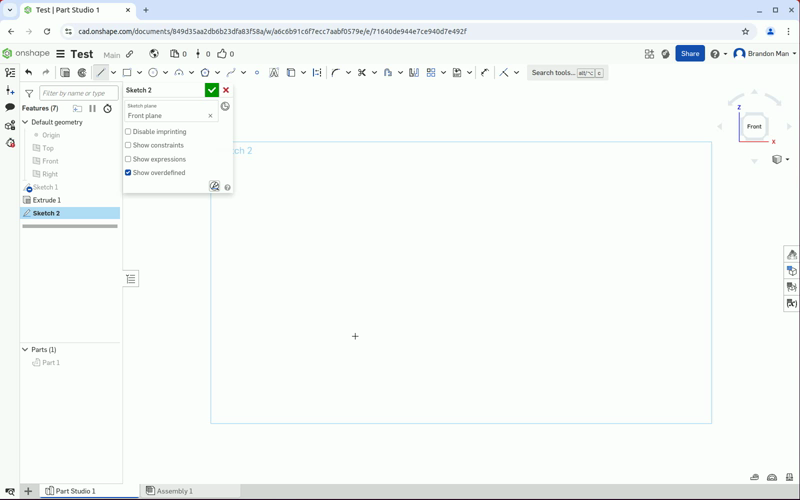
key_up(shift)
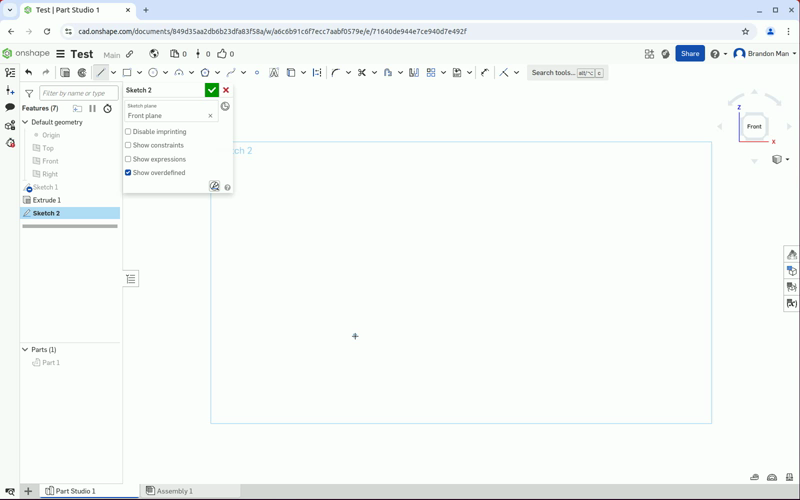
key_down(shift)
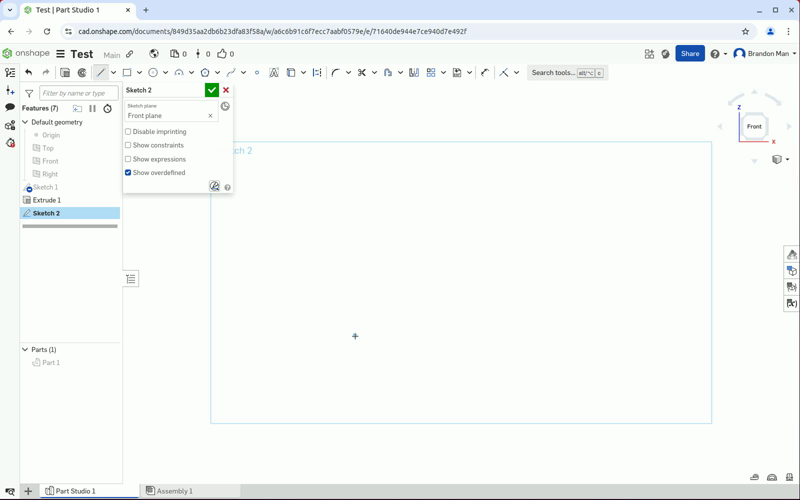
mouse_move(385, 335)
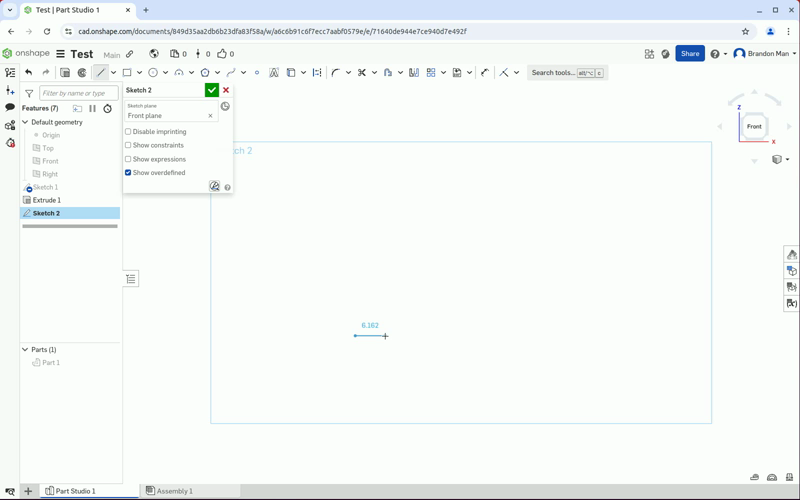
mouse_move(362, 335)
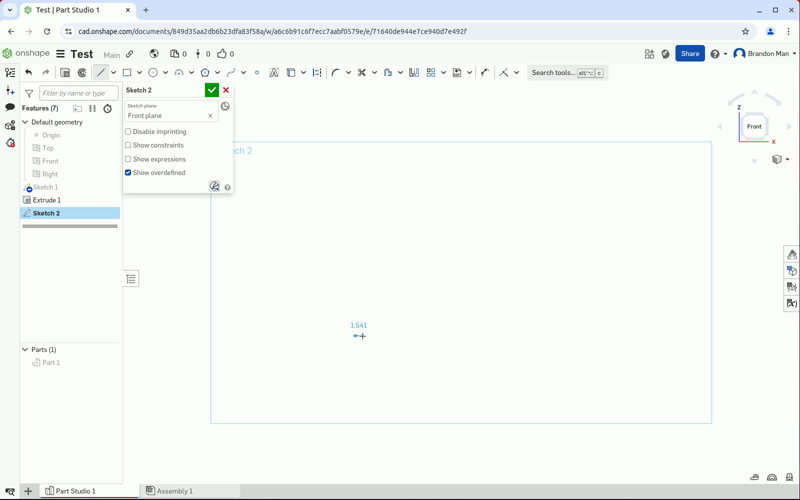
click(362, 335)
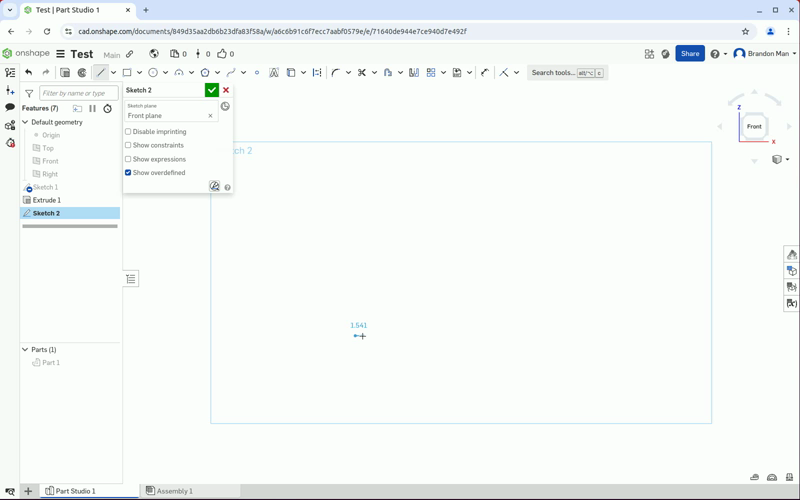
key_up(shift)
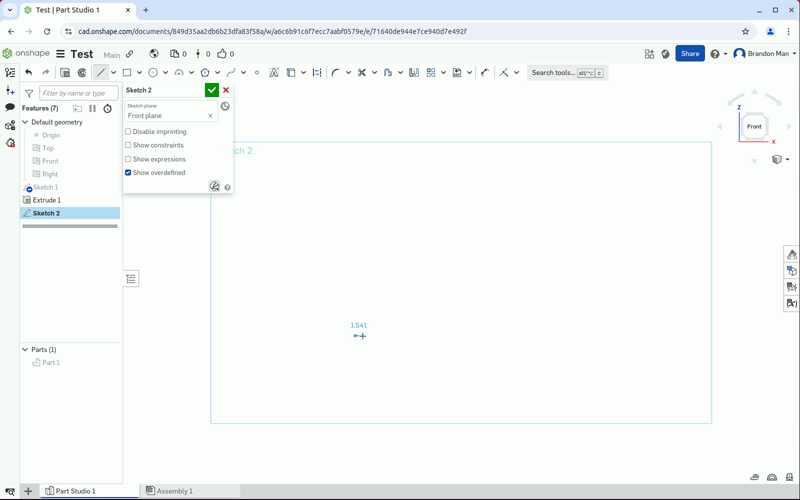
key_down(shift)
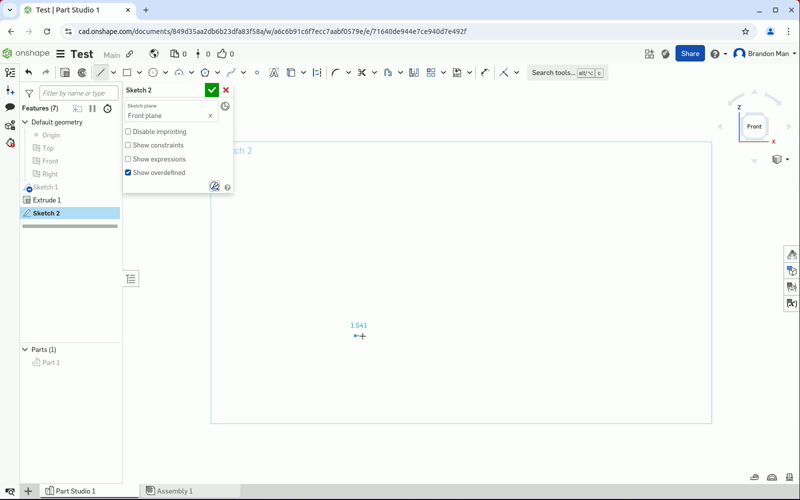
mouse_move(460, 237)
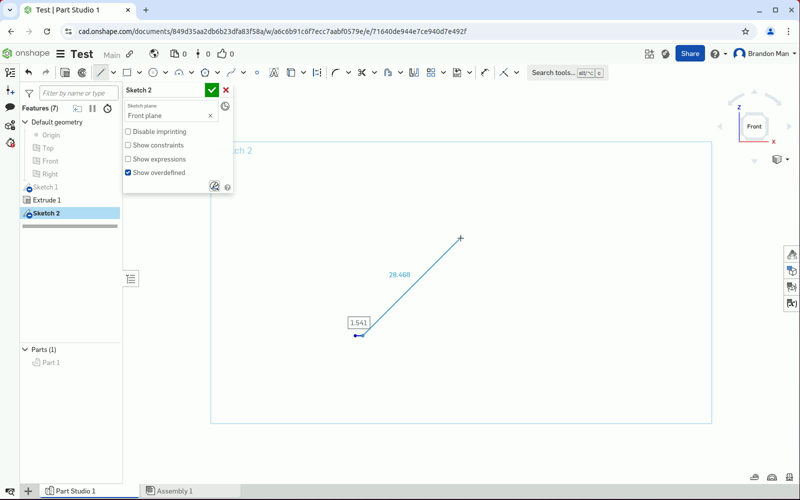
click(460, 237)
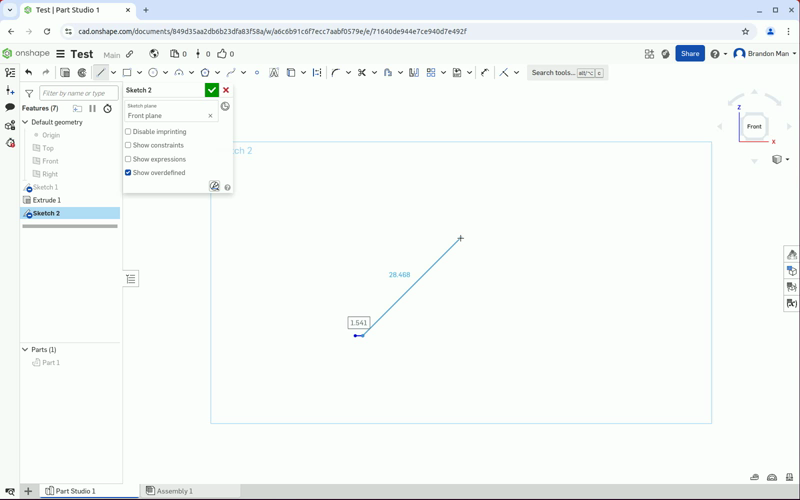
key_up(shift)
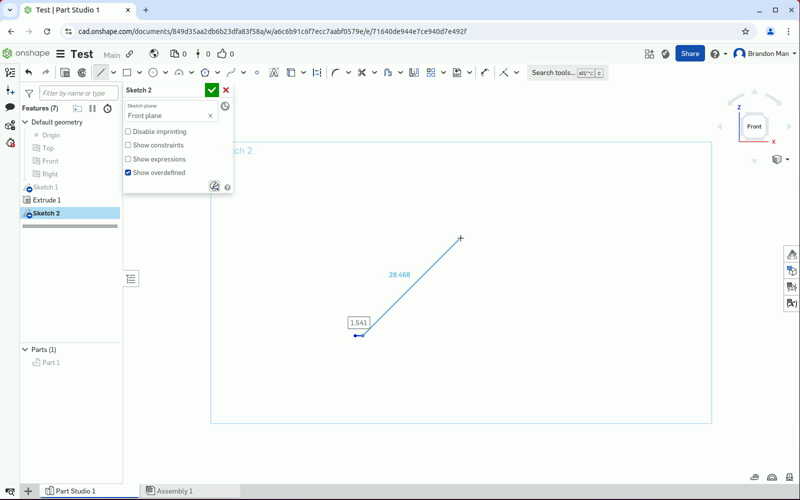
key_down(shift)
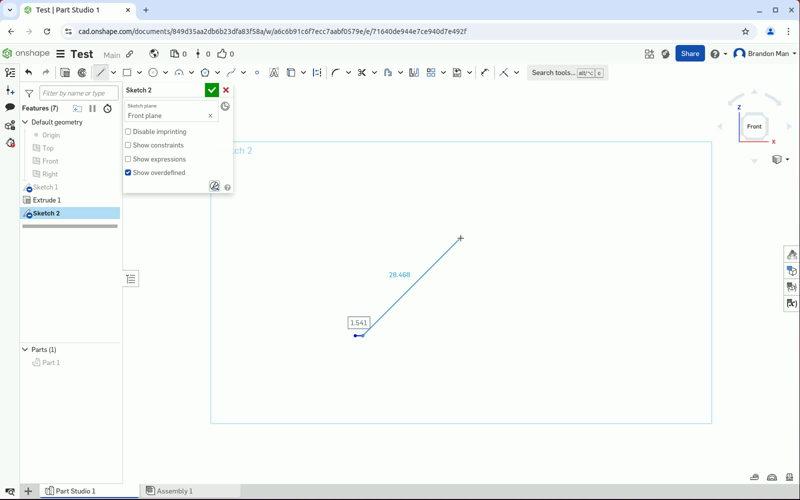
mouse_move(490, 237)
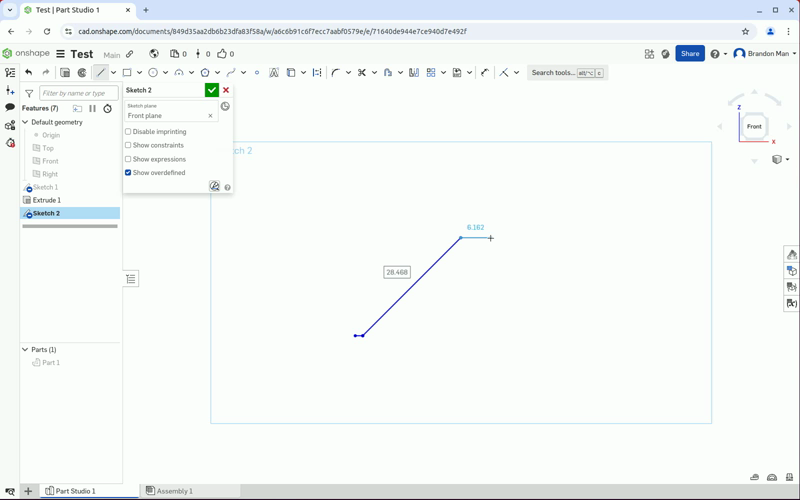
mouse_move(460, 230)
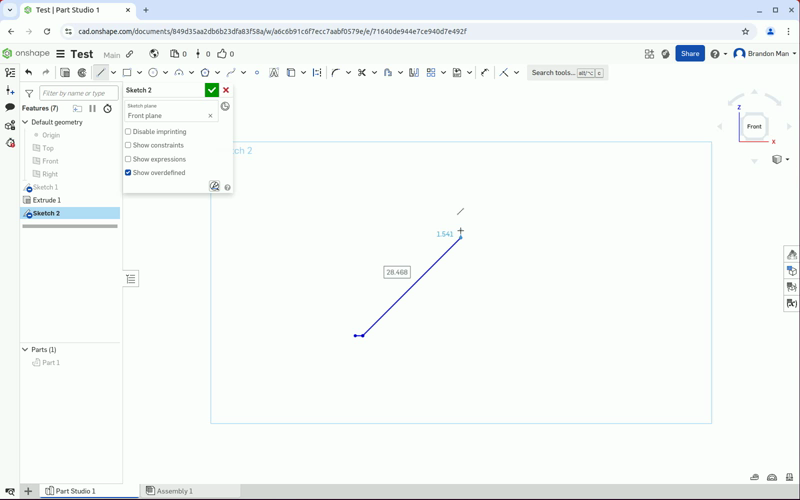
click(460, 230)
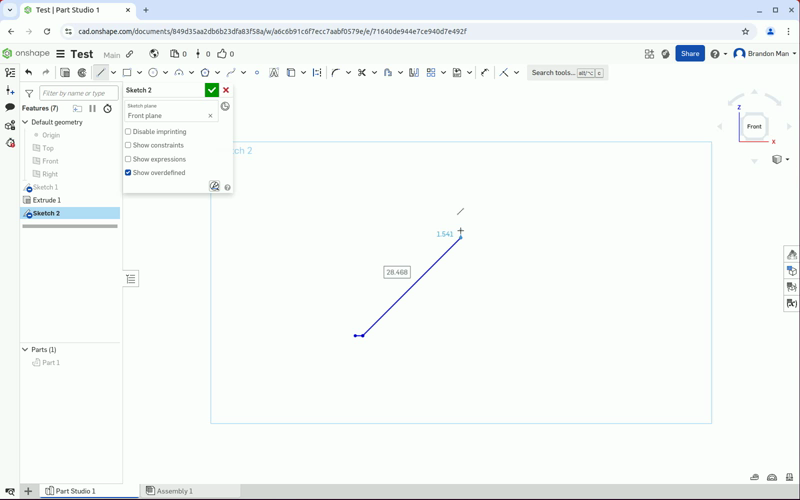
key_up(shift)
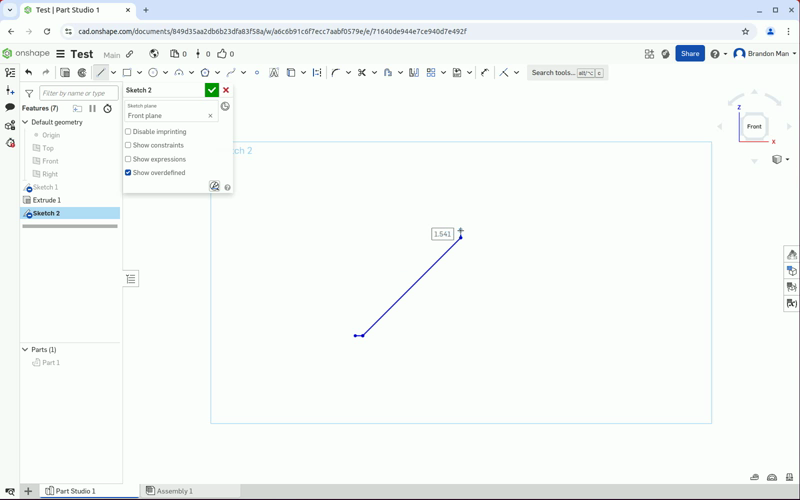
key_down(shift)
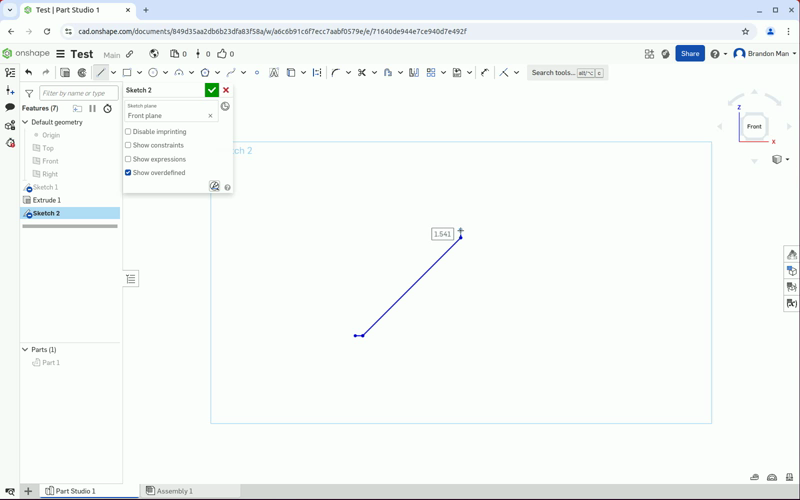
mouse_move(490, 230)
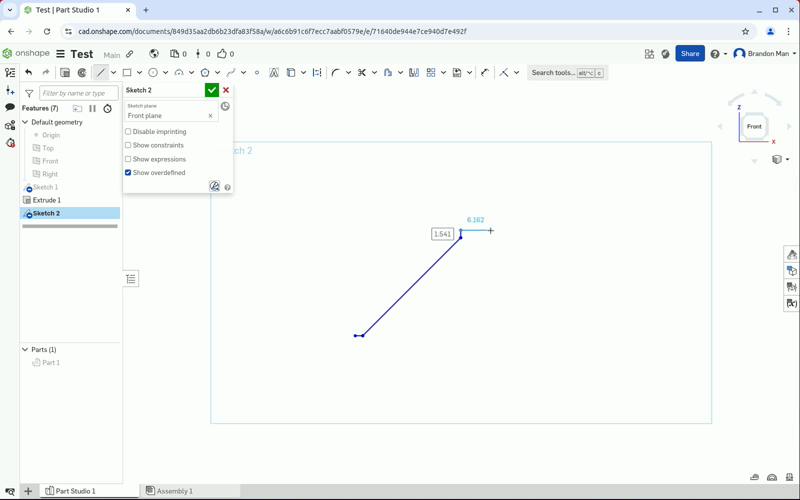
mouse_move(453, 230)
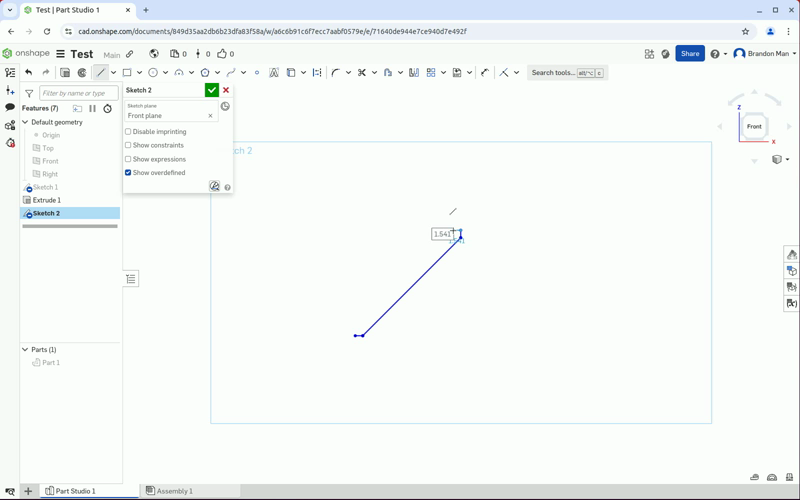
click(453, 230)
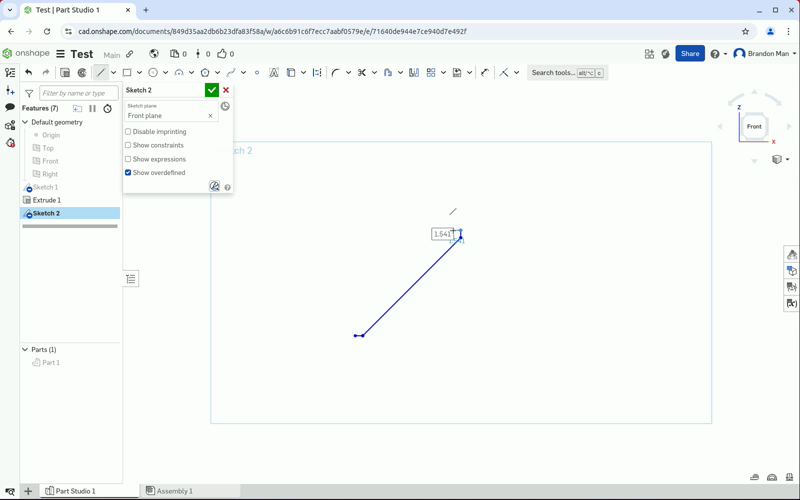
key_up(shift)
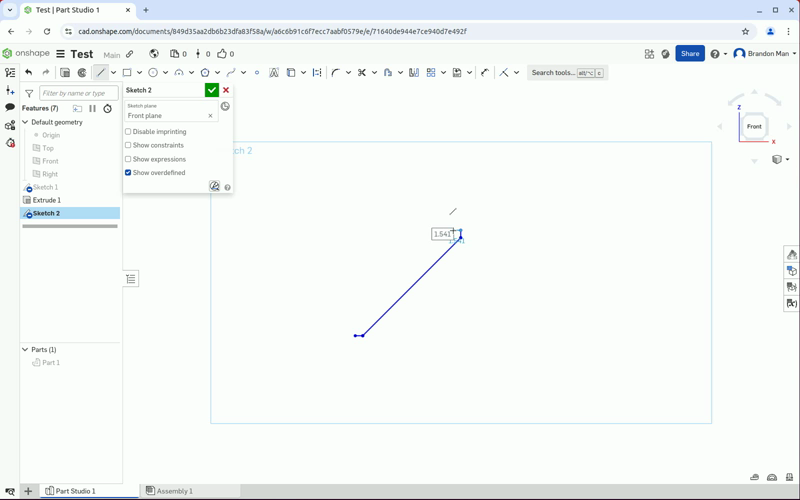
key_down(shift)
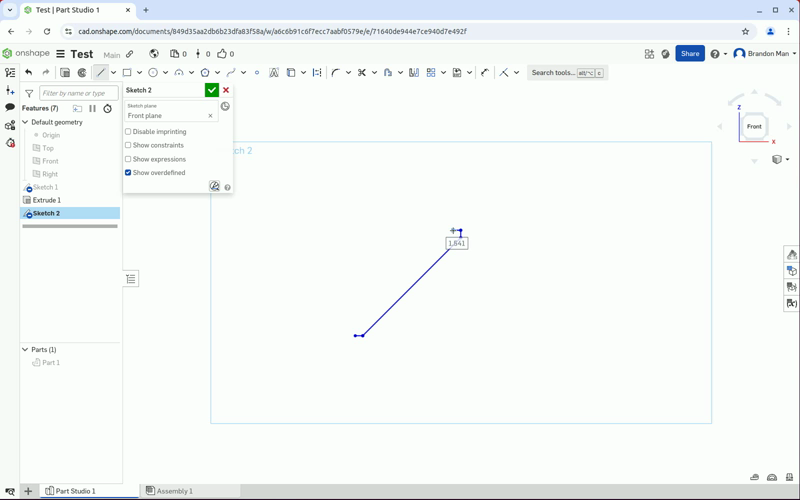
mouse_move(355, 327)
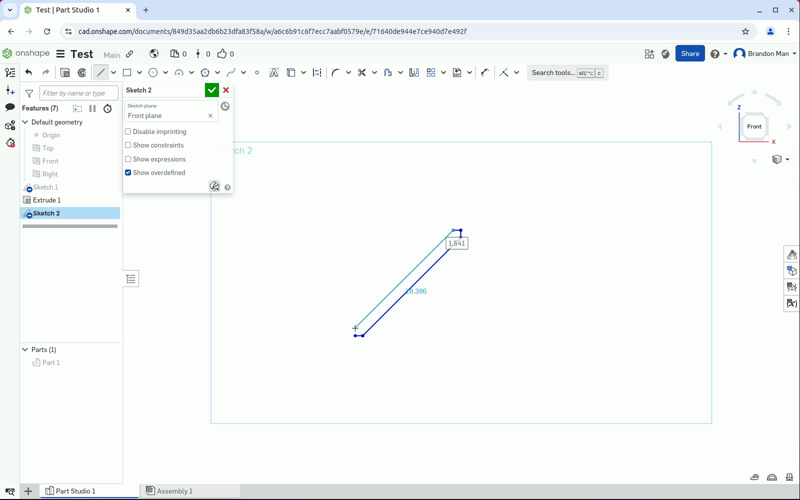
click(355, 327)
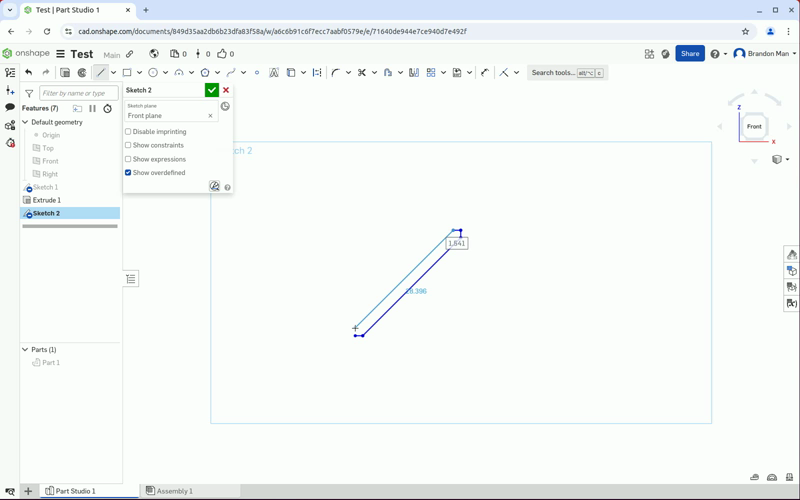
key_up(shift)
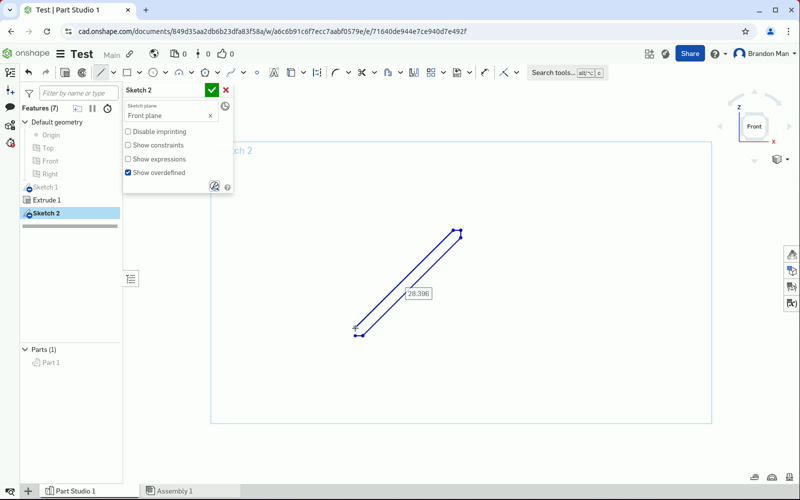
mouse_move(385, 327)
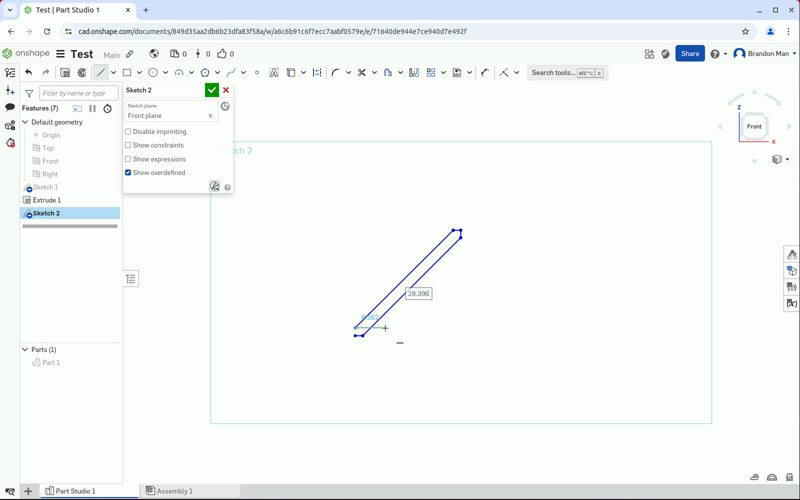
key_down(shift)
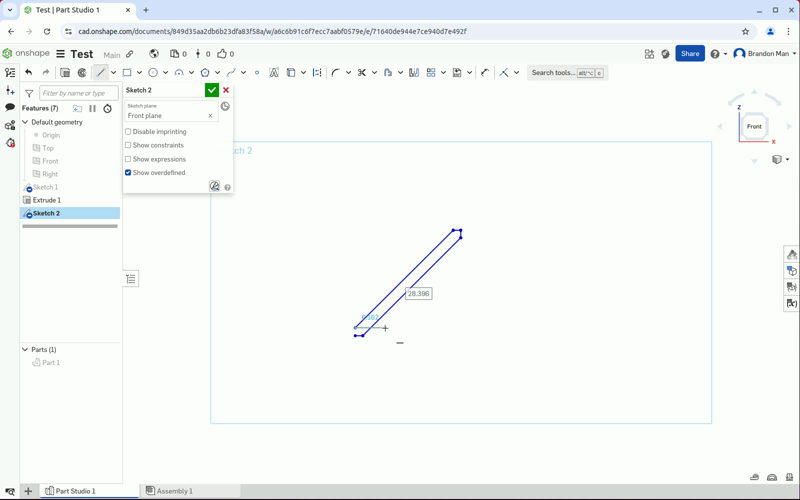
mouse_move(355, 335)
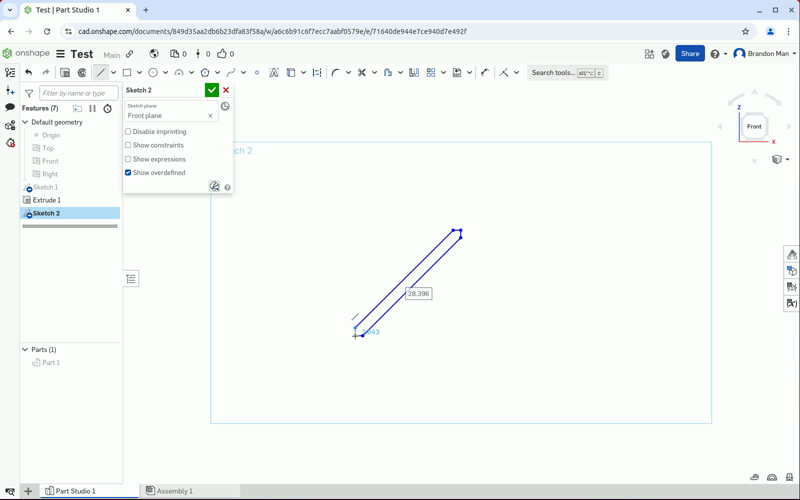
key_up(shift)
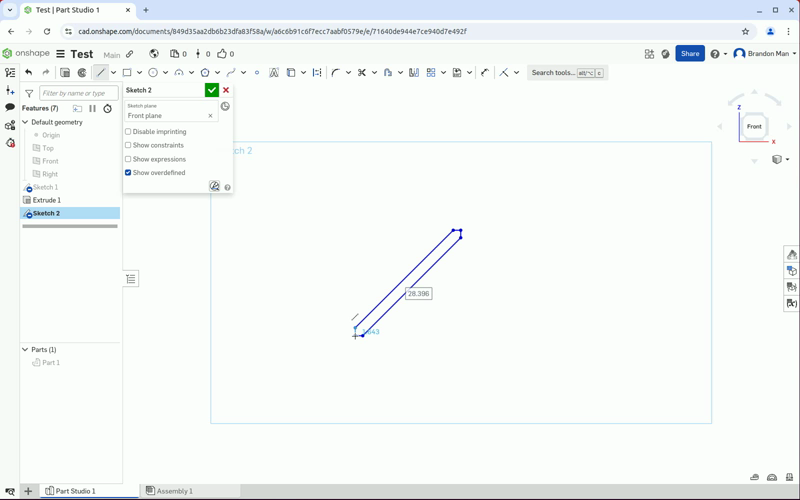
click(355, 335)
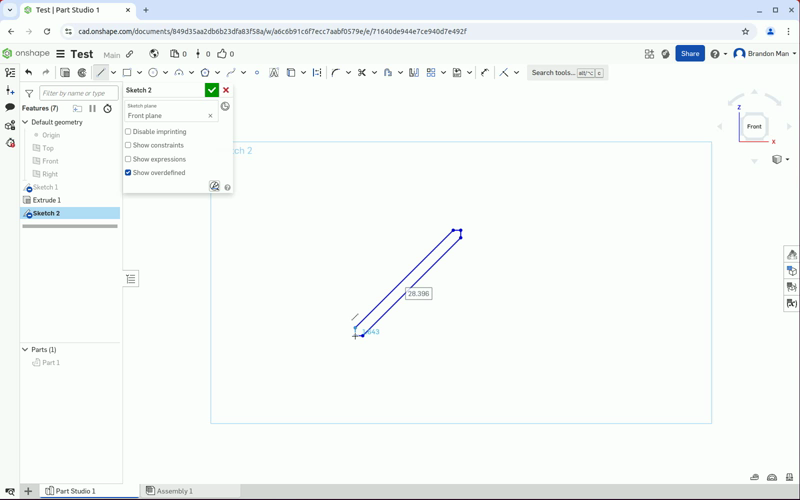
key(esc)
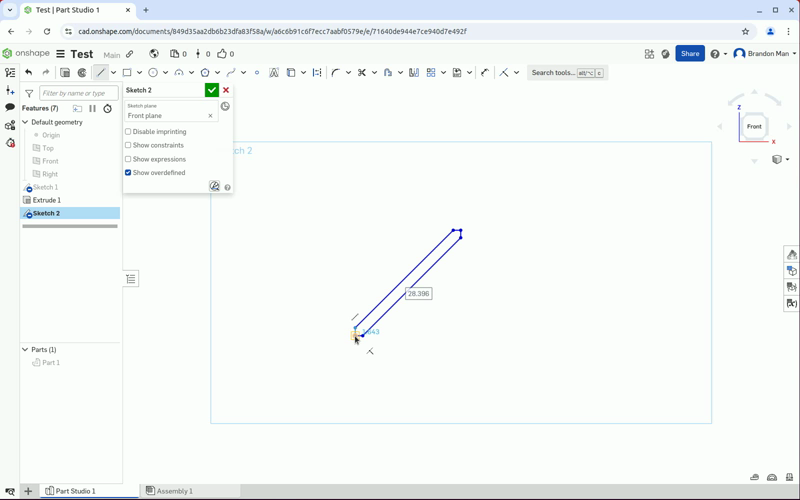
mouse_move(414, 272)
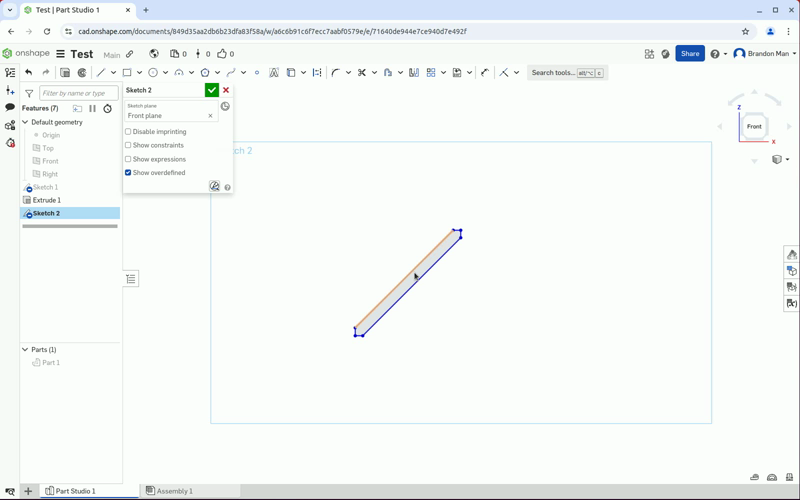
scroll(6)
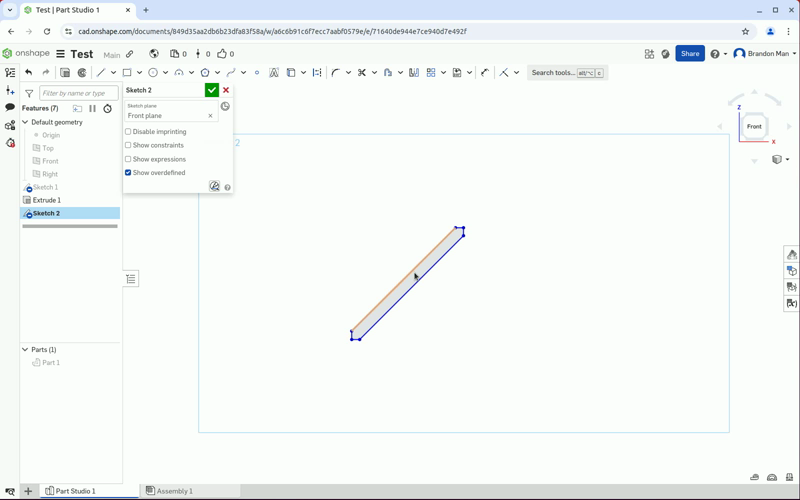
scroll(6)
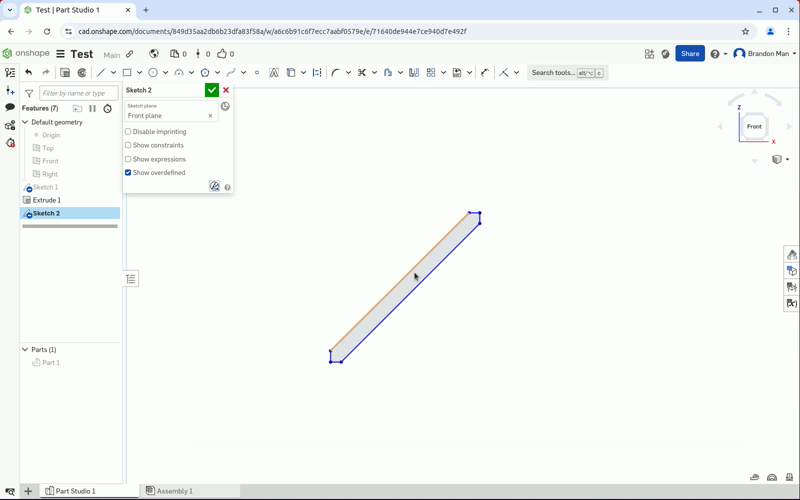
scroll(6)
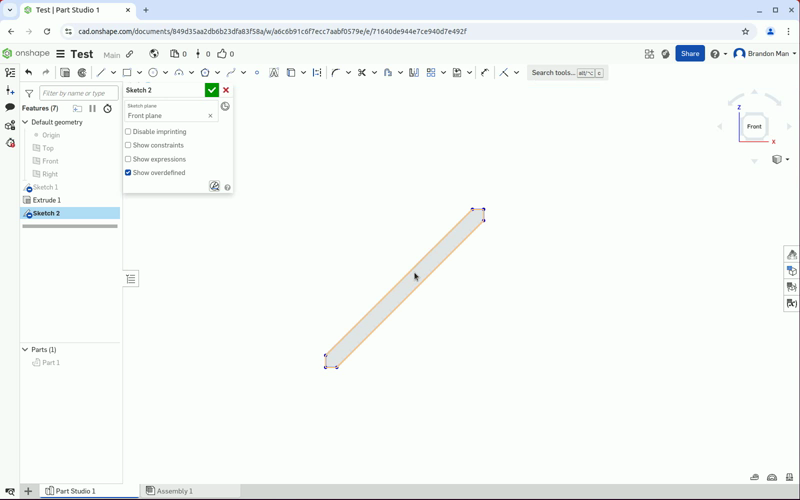
scroll(6)
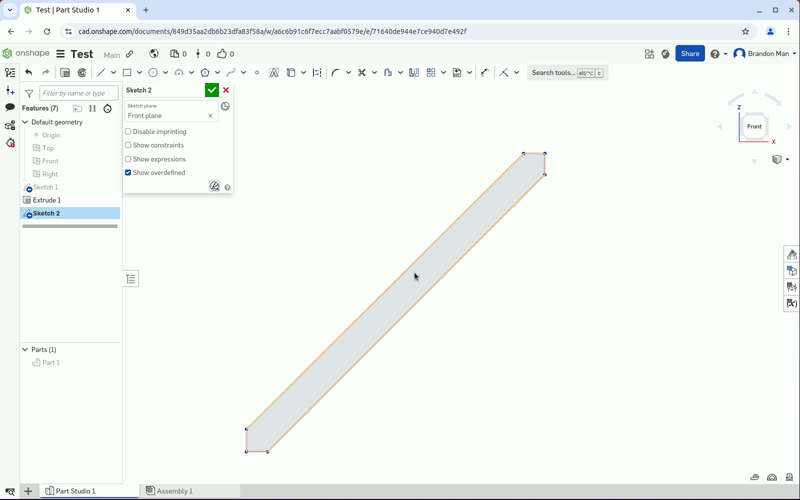
scroll(6)
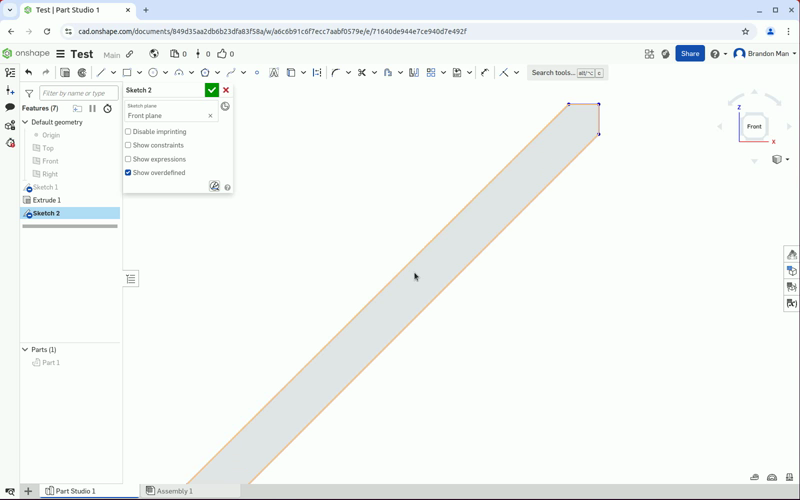
scroll(6)
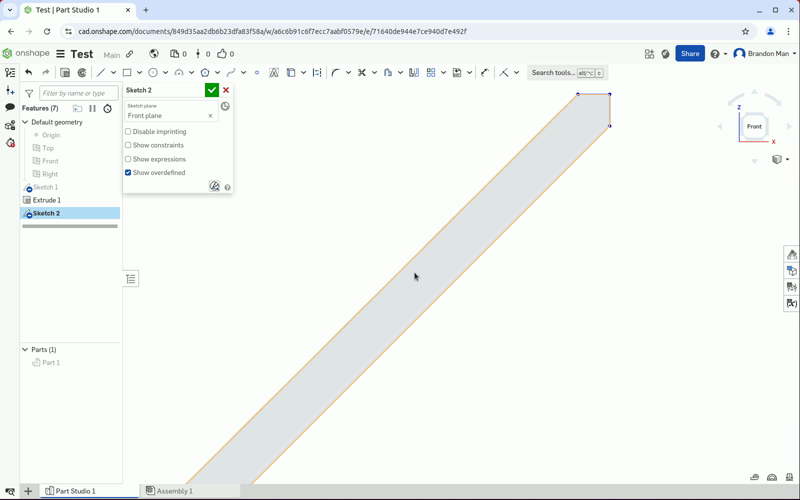
scroll(6)
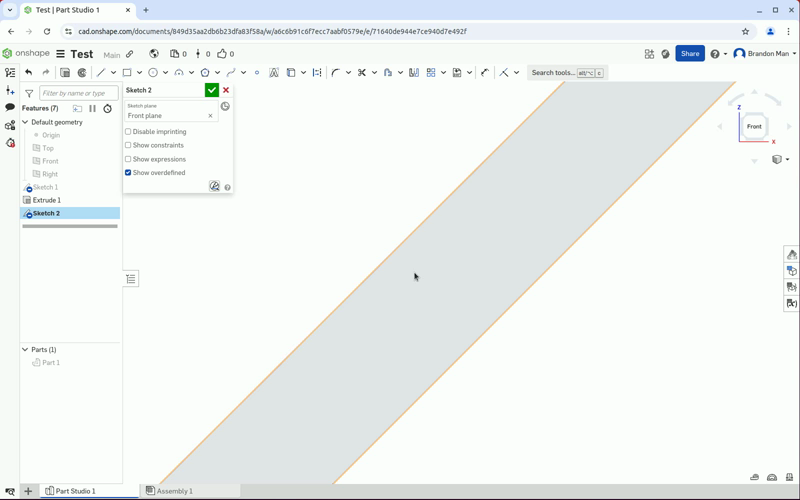
click(414, 272)
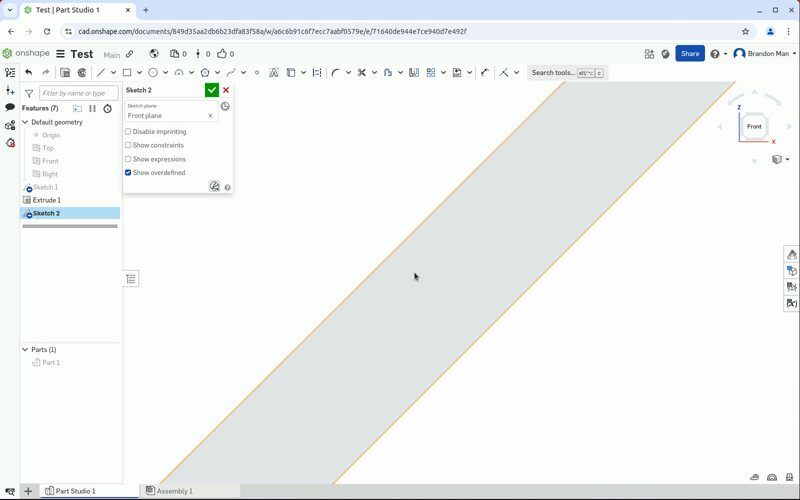
scroll(-6)
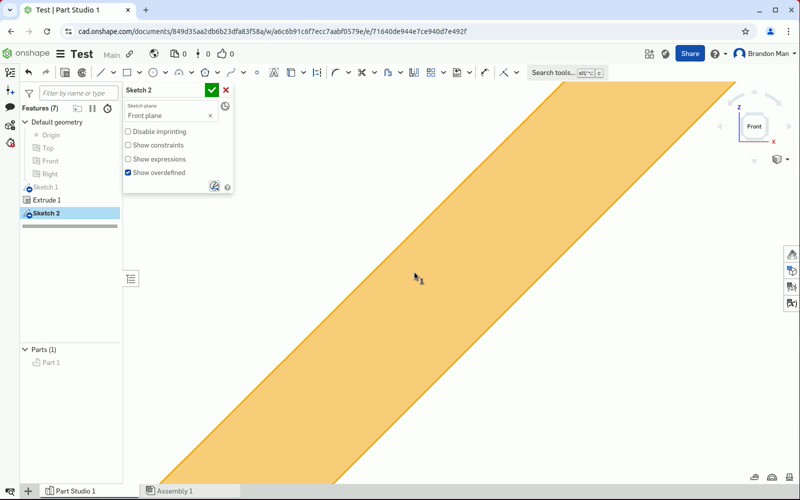
scroll(-6)
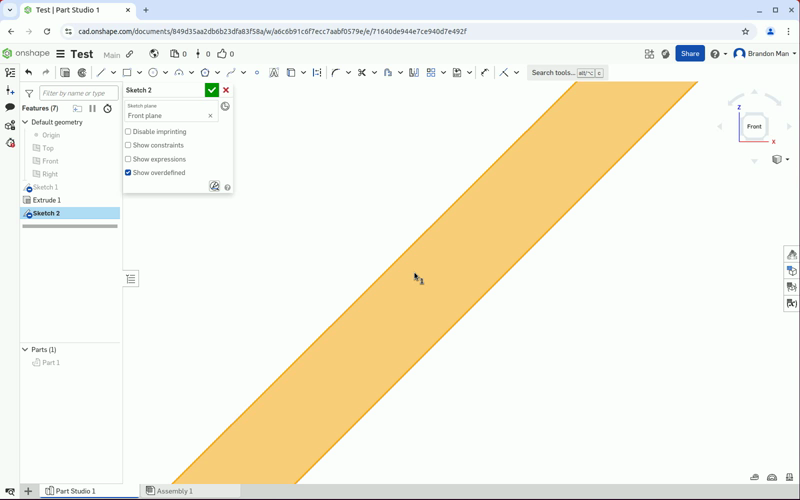
scroll(-6)
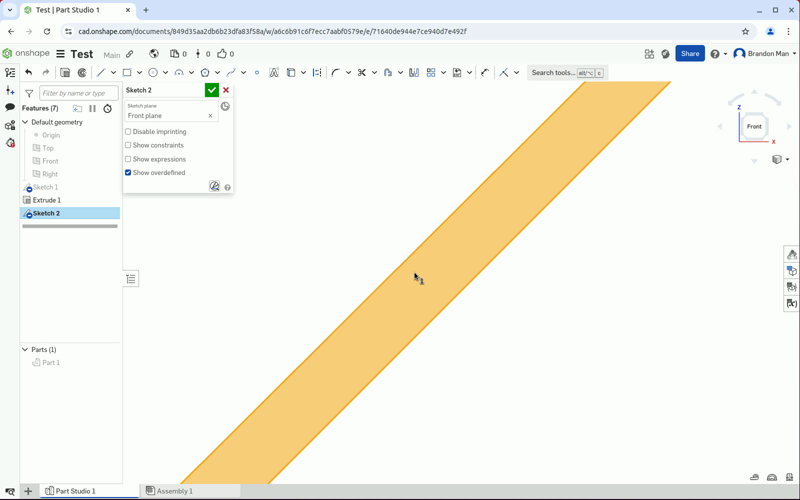
scroll(-6)
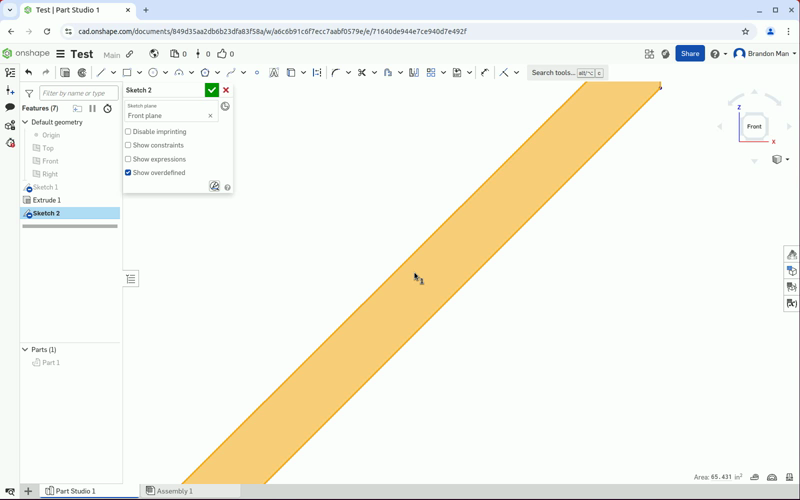
scroll(-6)
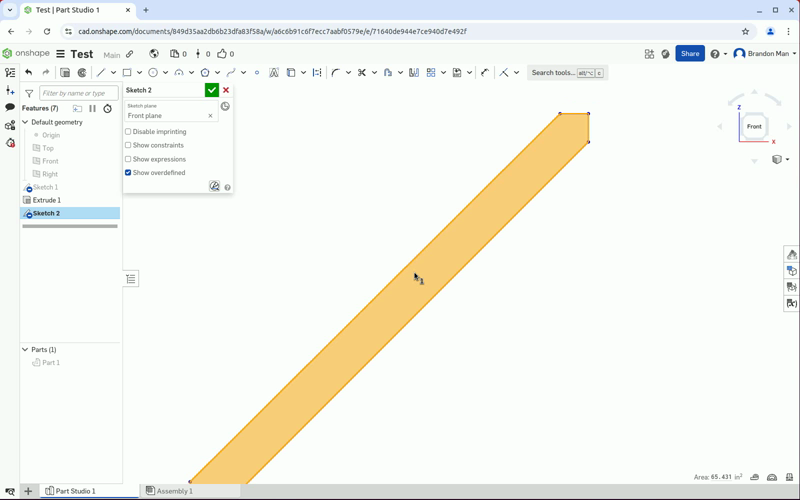
scroll(-6)
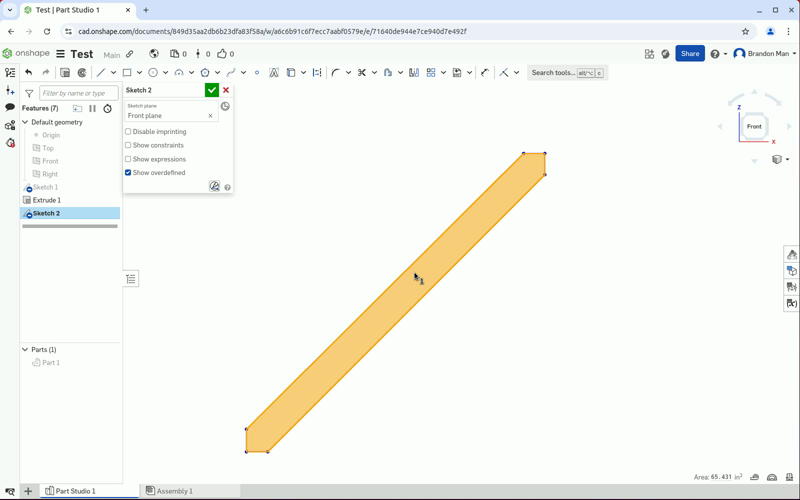
scroll(-6)
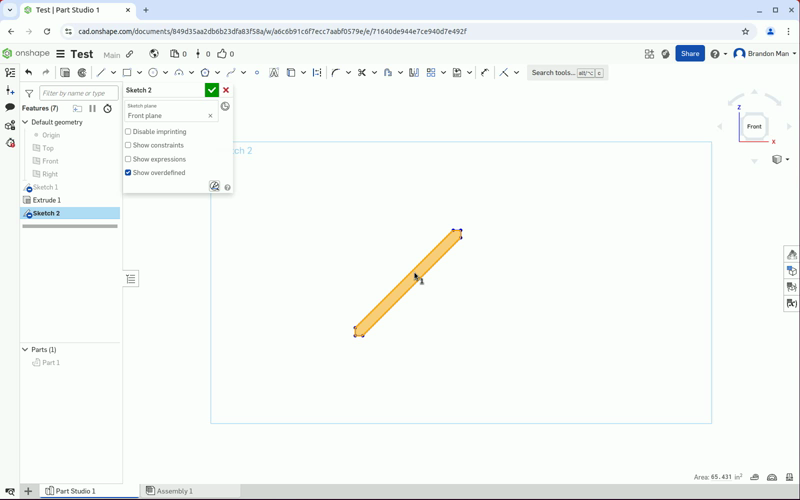
mouse_move(73, 352)
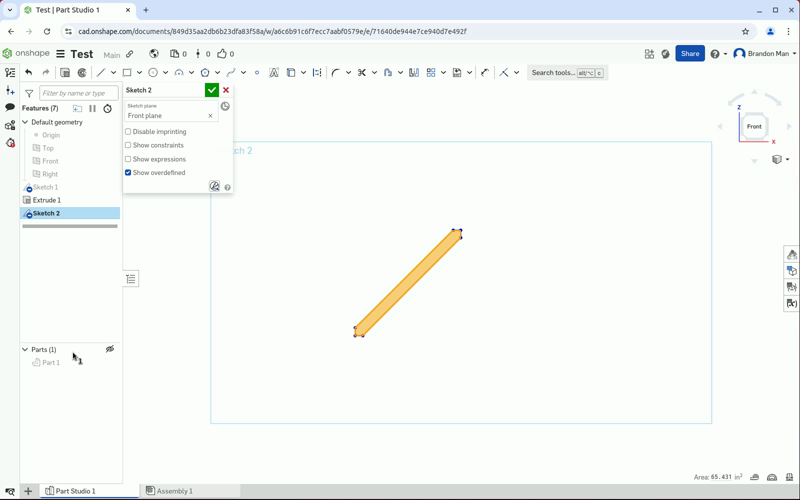
key(shift+y)
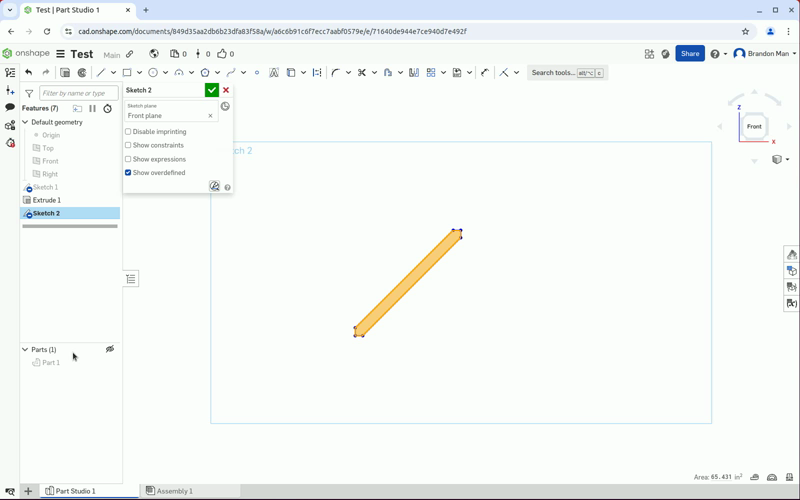
key(shift+e)
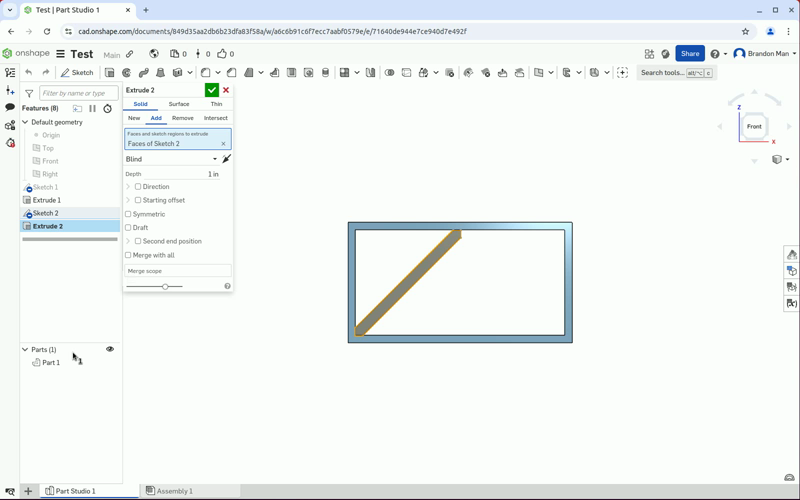
mouse_move(143, 106)
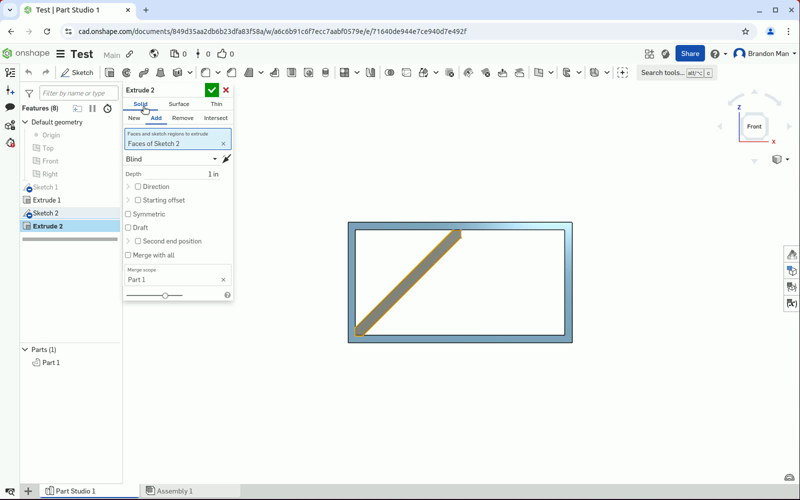
click(143, 106)
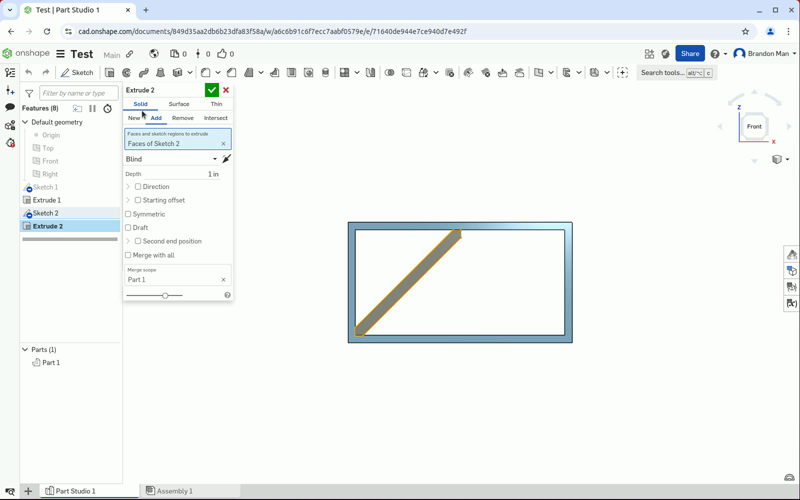
mouse_move(137, 120)
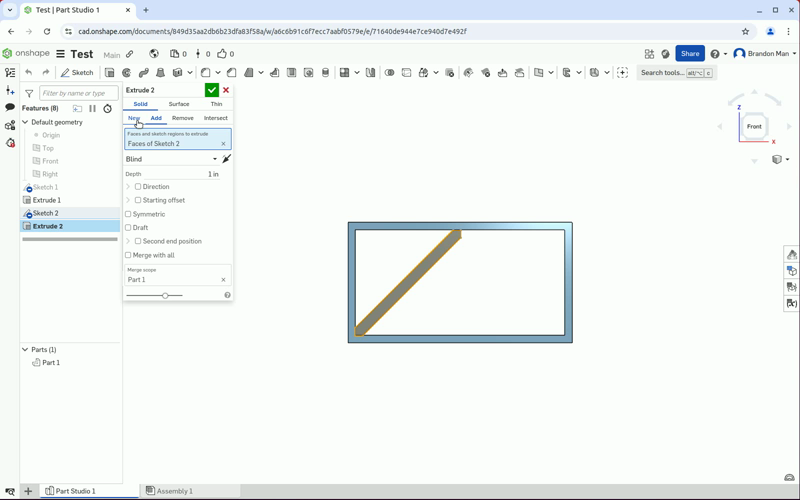
click(137, 120)
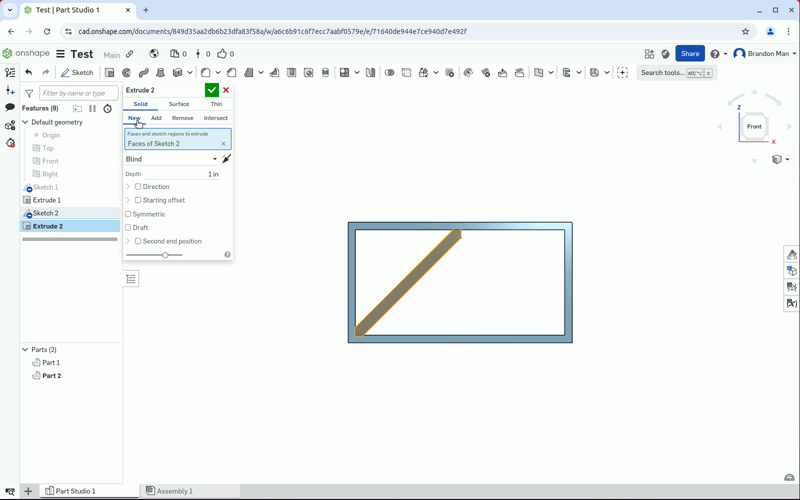
key(tab, 4)
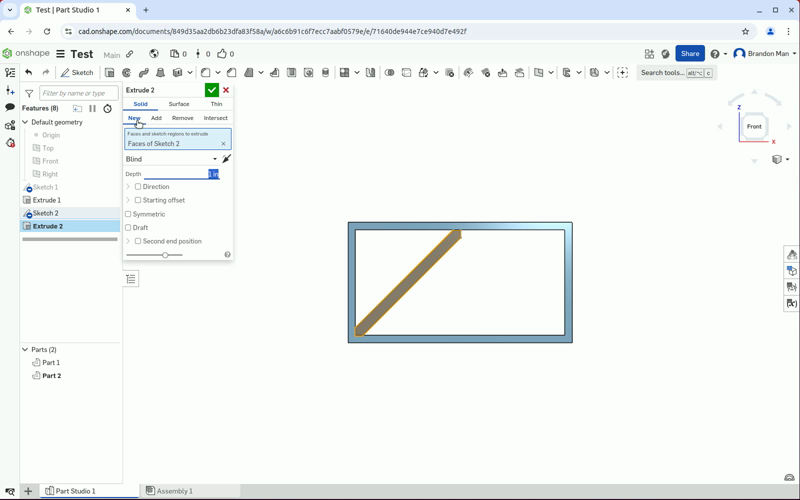
text(1.444)
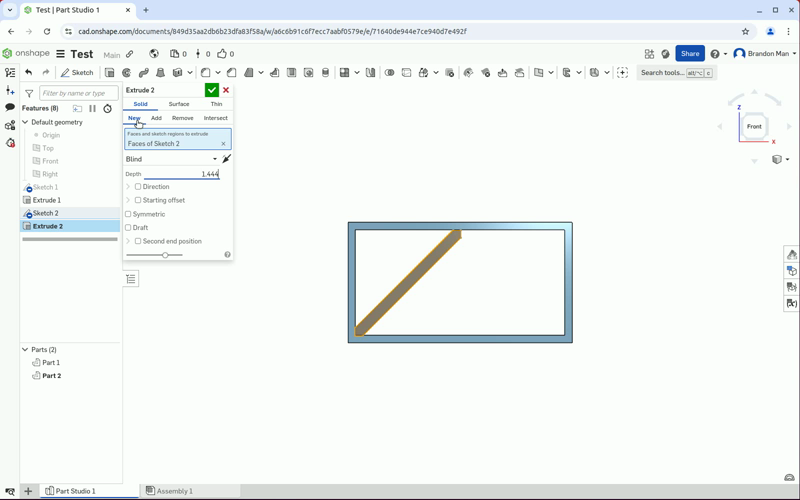
key(enter)
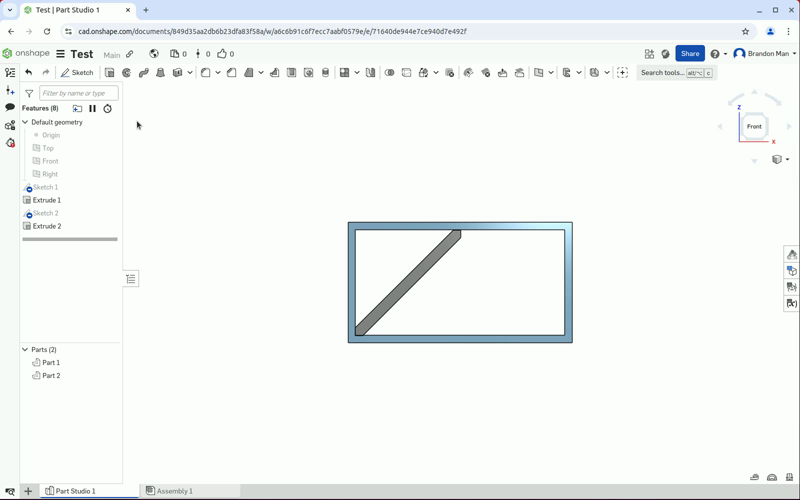
key(shift+h)
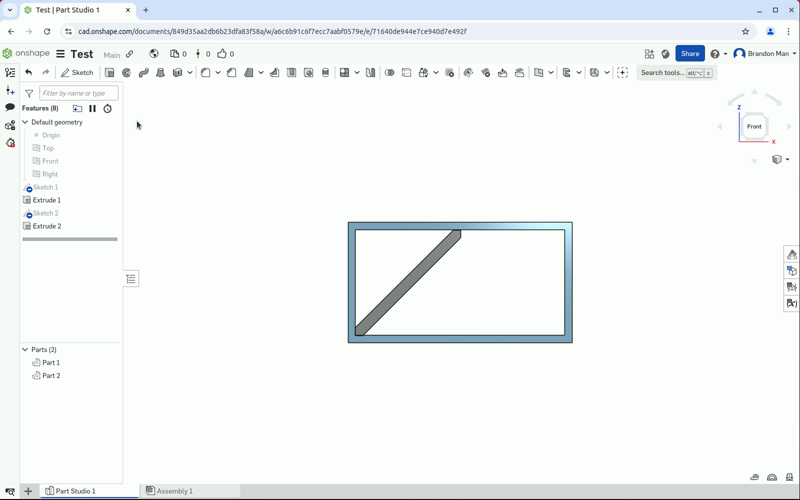
key(shift+h)
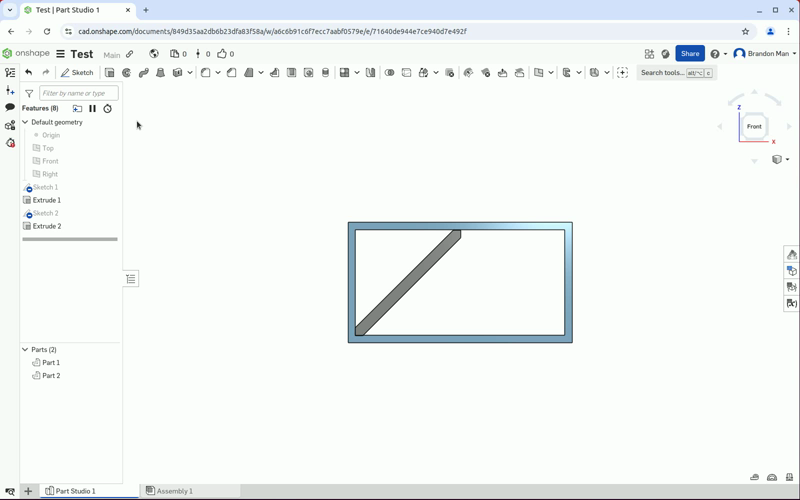
mouse_move(73, 189)
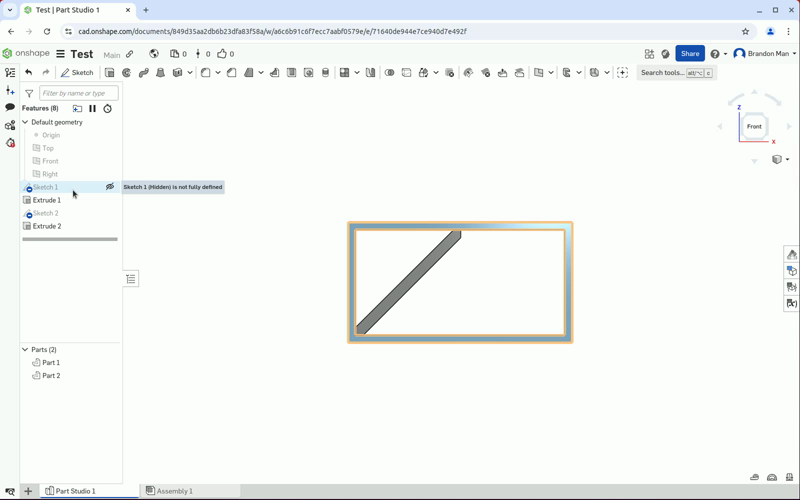
click(73, 189)
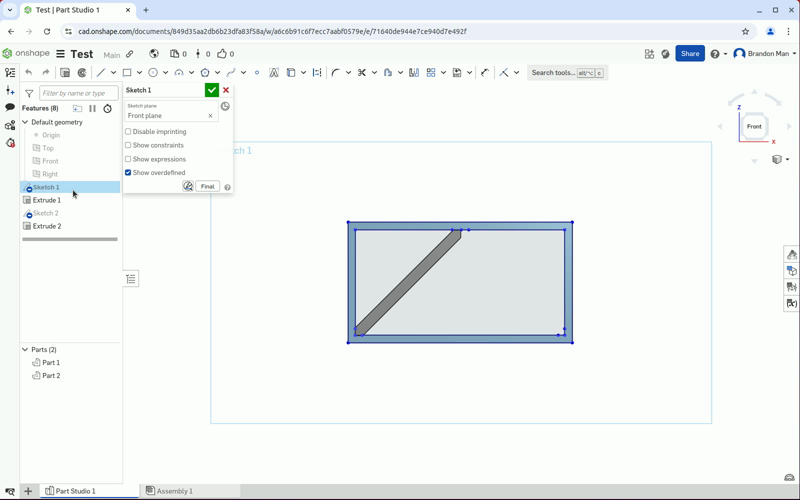
mouse_move(229, 92)
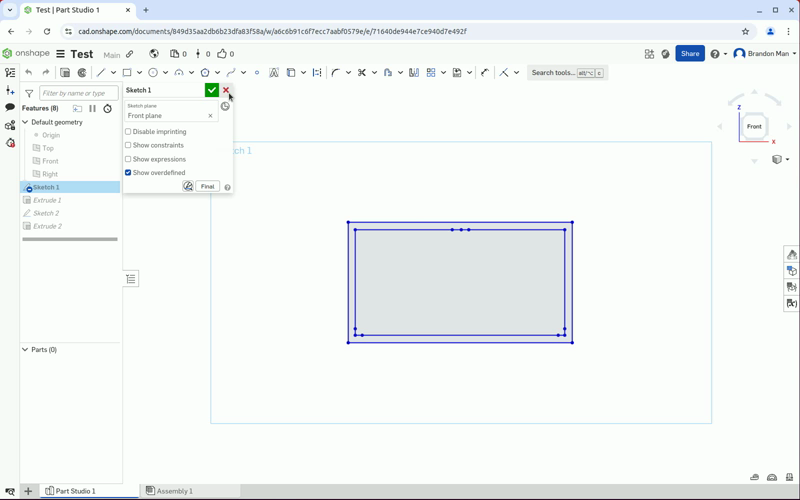
click(229, 92)
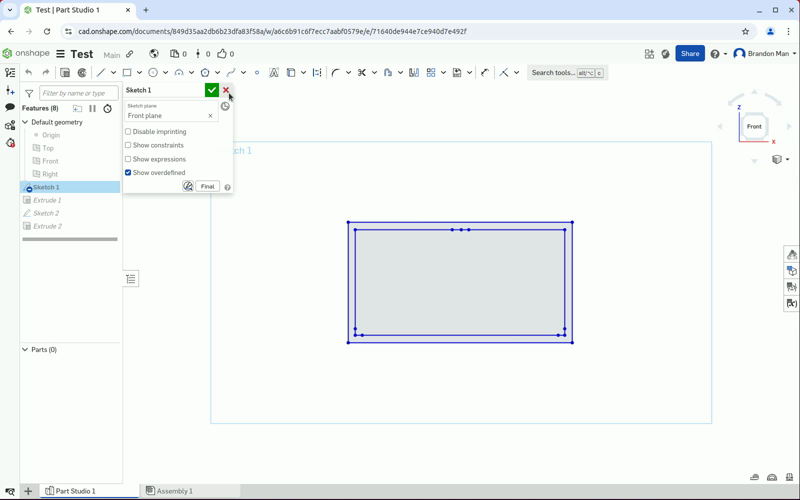
key(shift+s)
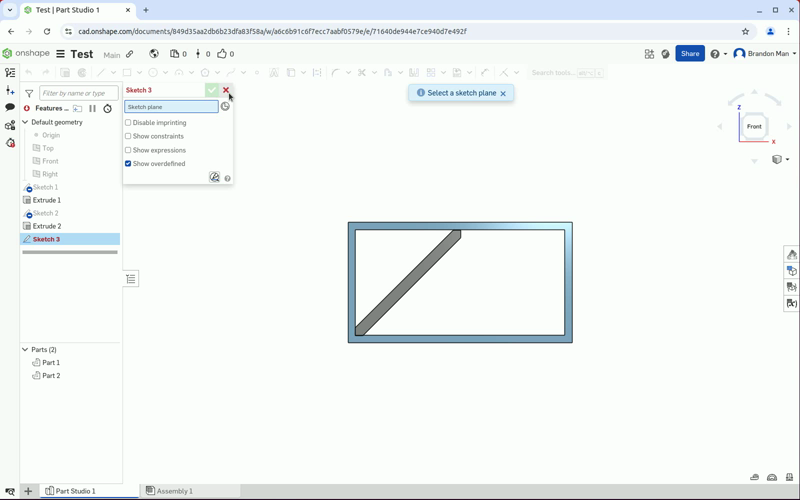
mouse_move(73, 163)
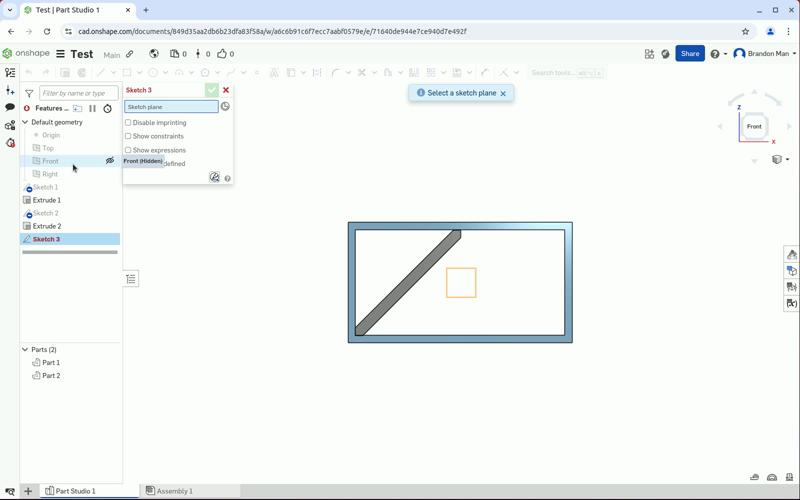
click(73, 163)
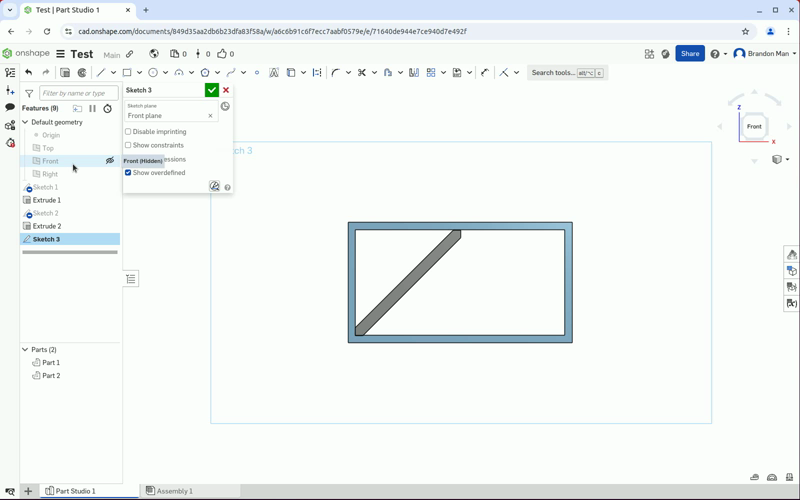
mouse_move(73, 352)
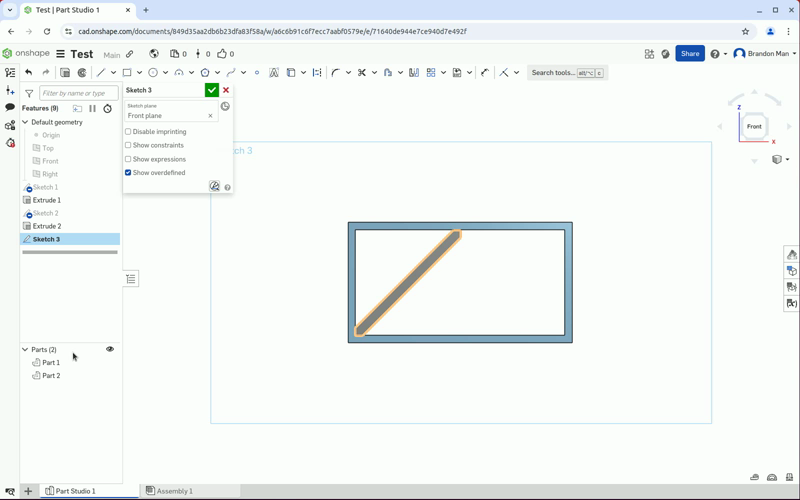
key(y)
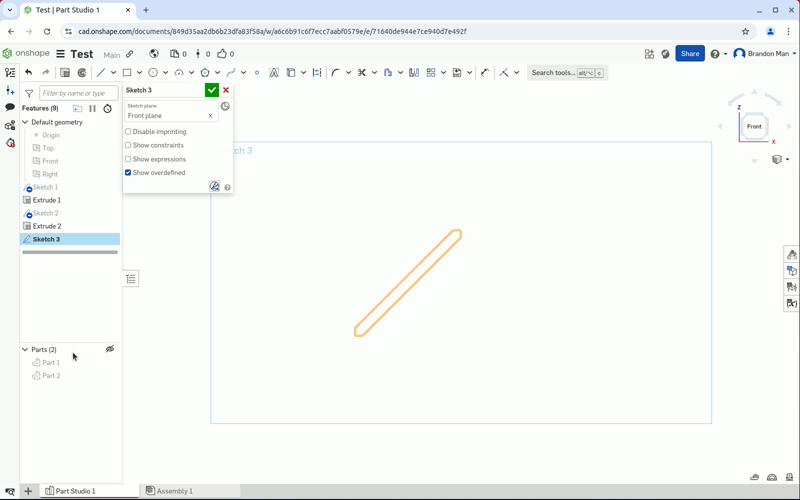
key(l)
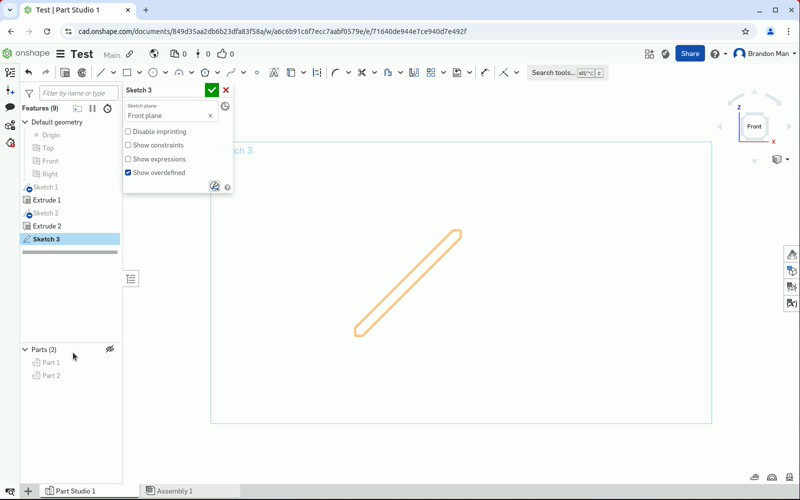
key_down(shift)
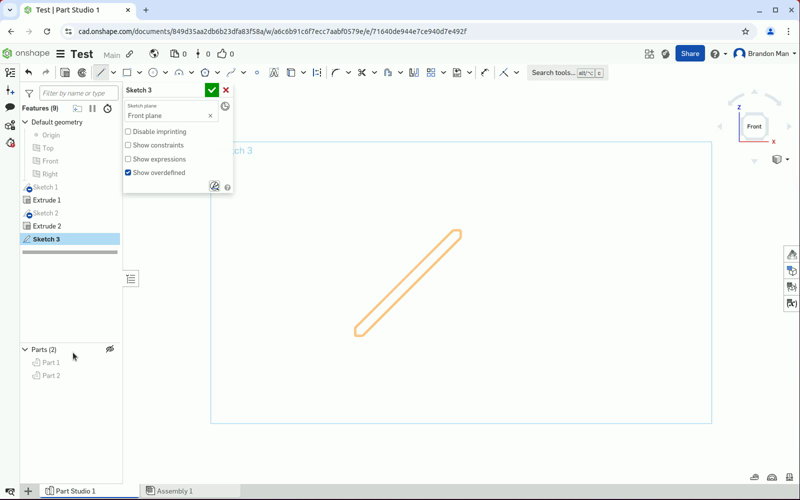
mouse_move(460, 238)
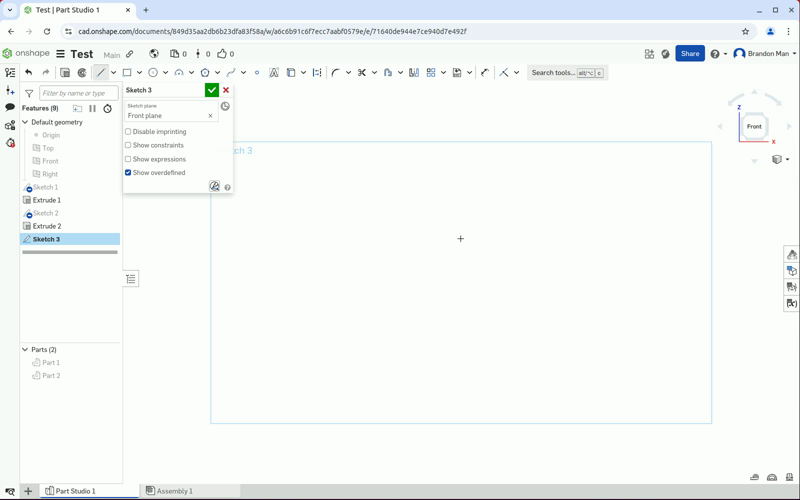
click(460, 238)
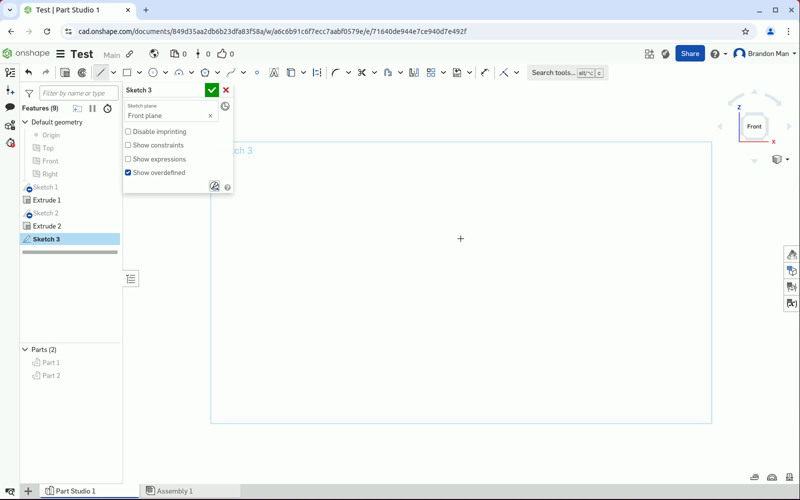
key_up(shift)
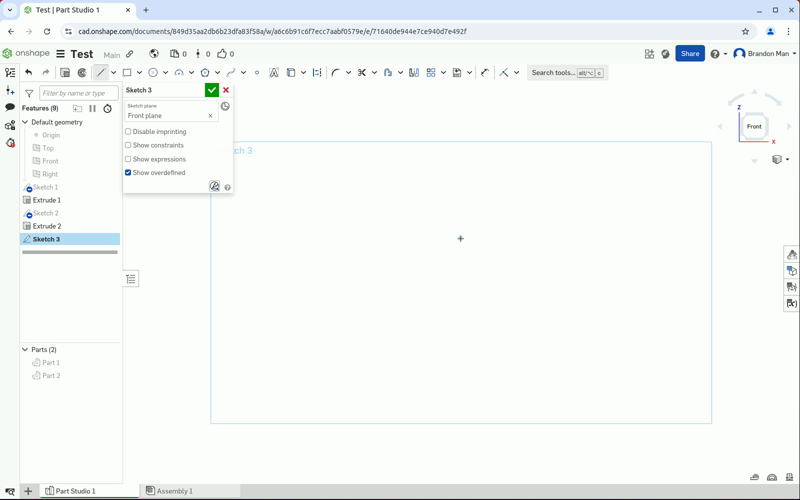
key_down(shift)
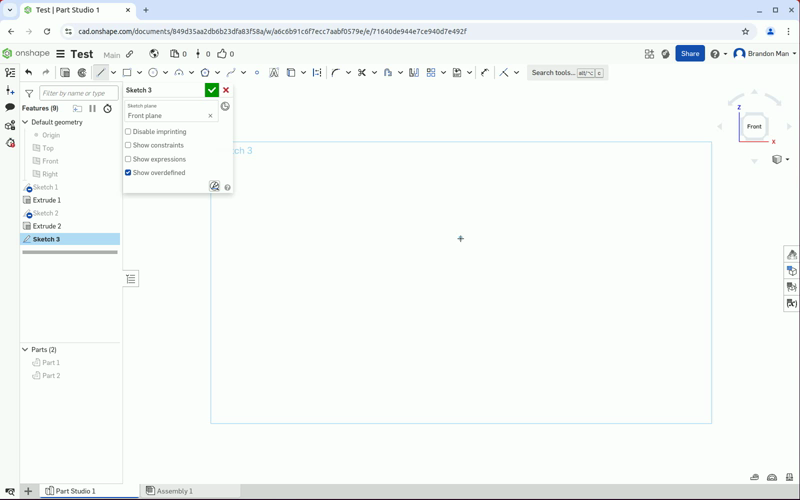
mouse_move(558, 336)
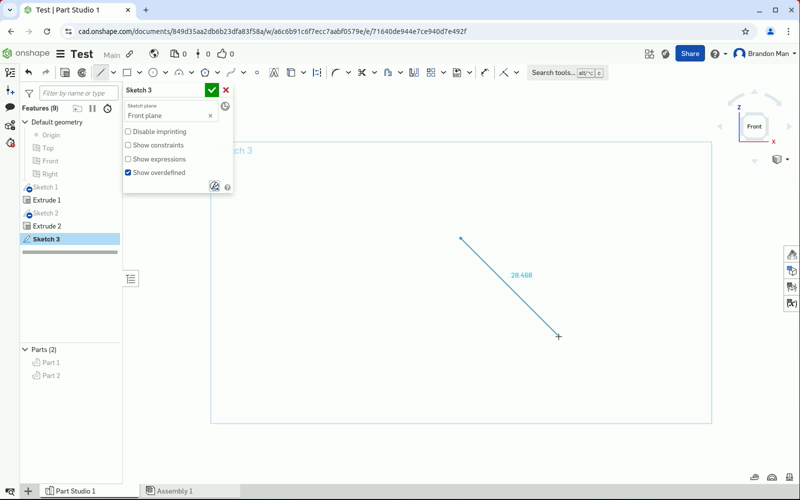
click(558, 336)
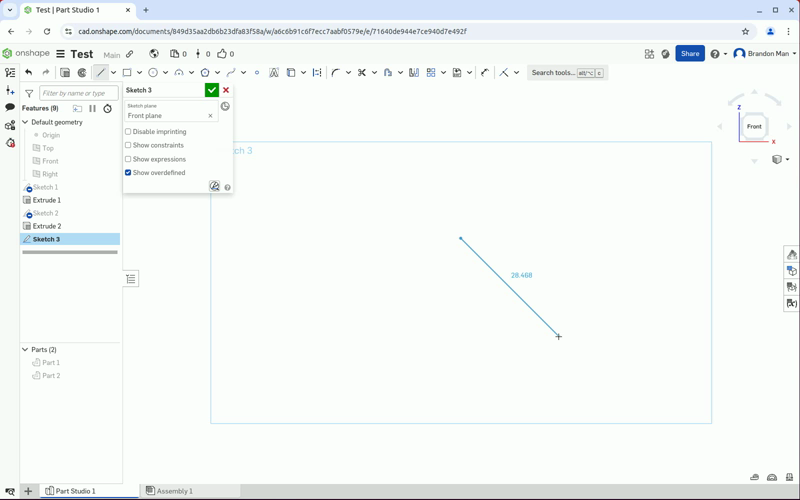
key_up(shift)
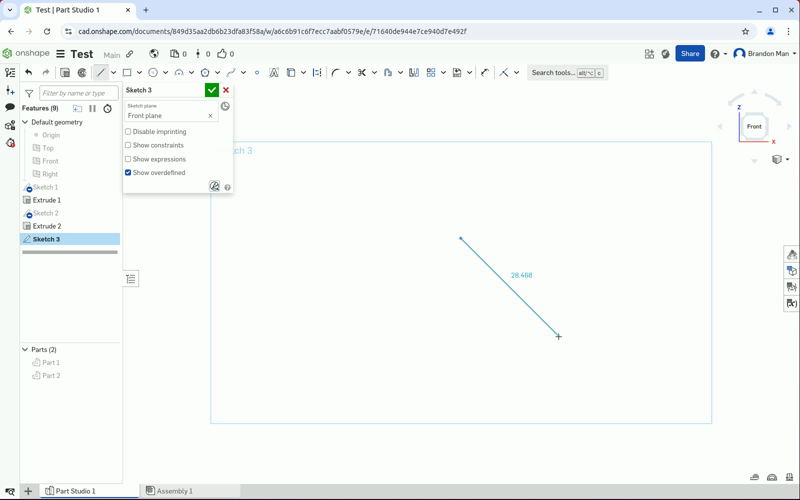
key_down(shift)
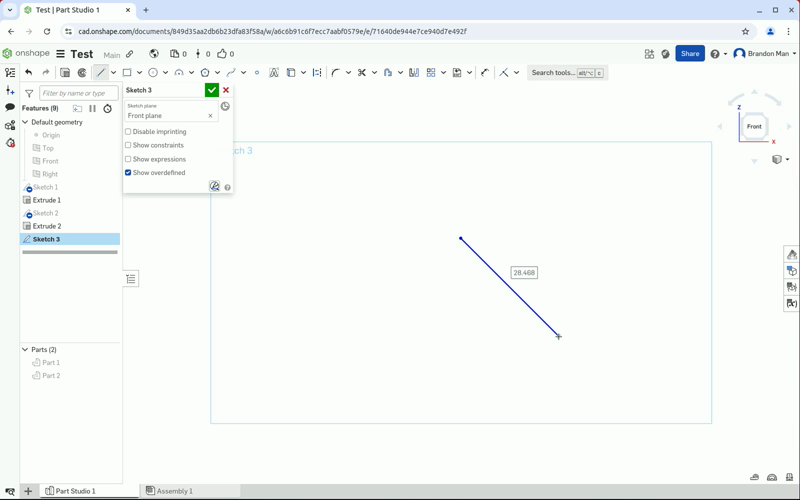
mouse_move(588, 336)
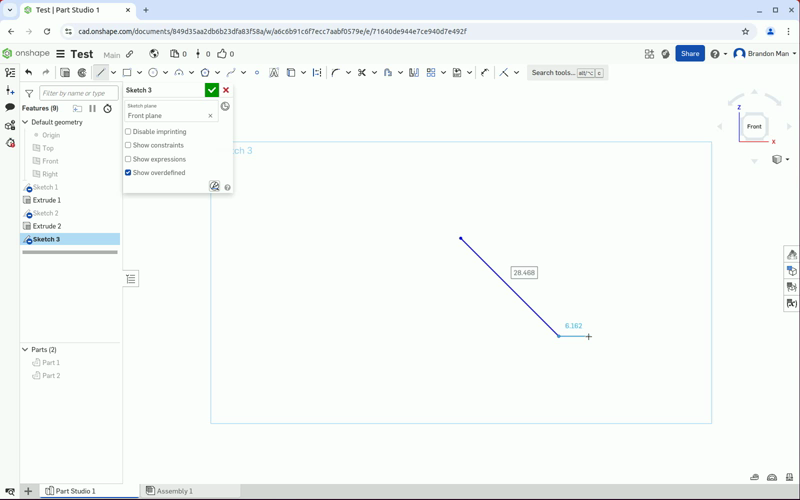
mouse_move(566, 336)
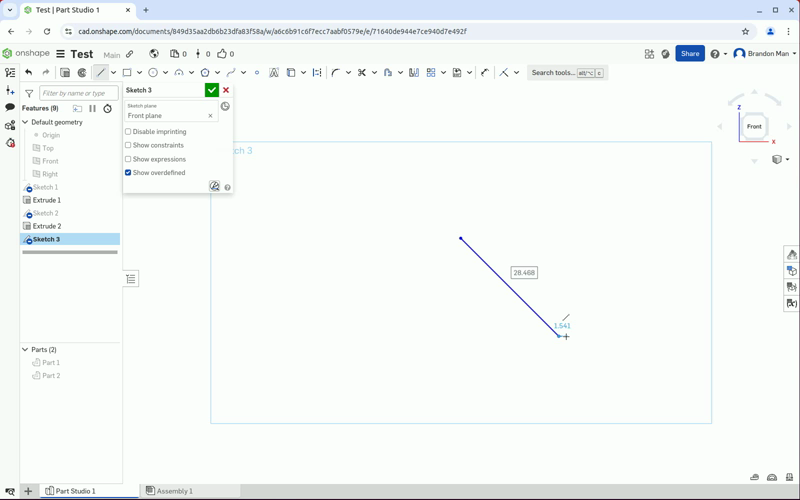
click(566, 336)
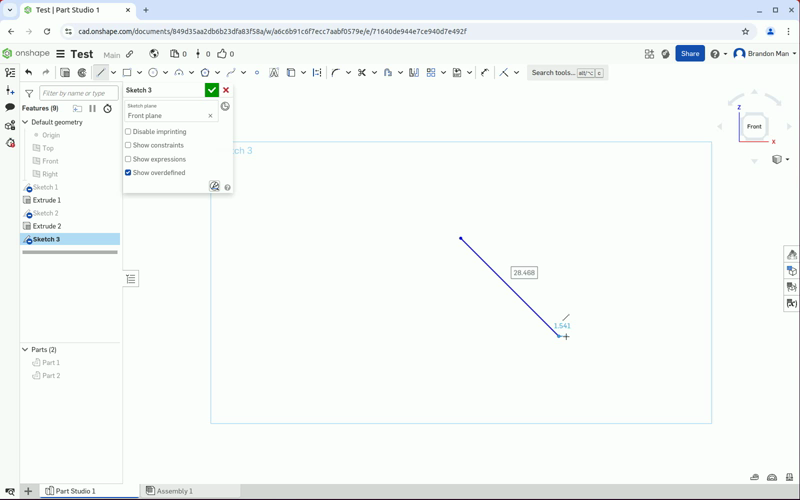
key_up(shift)
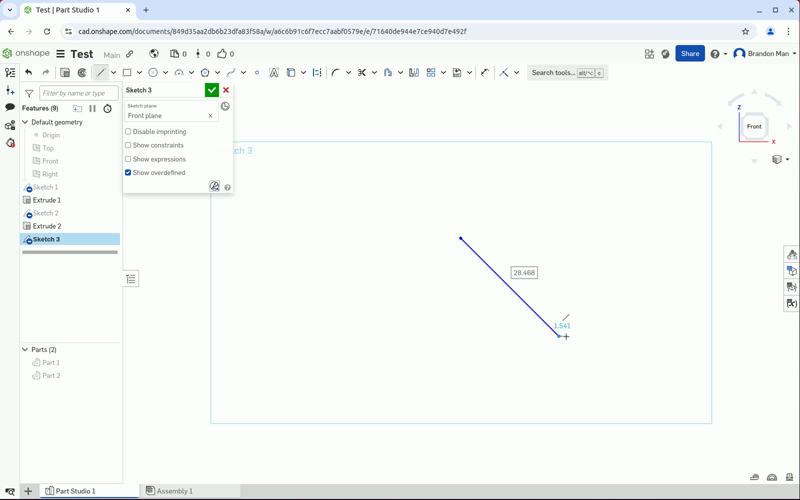
key_down(shift)
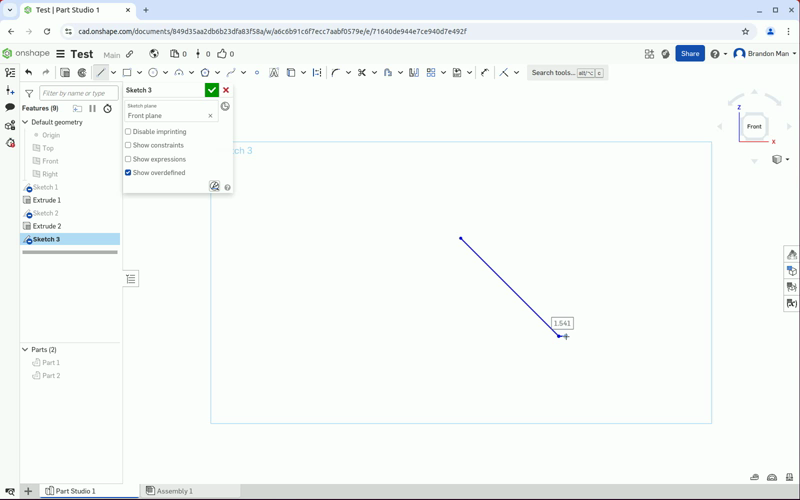
mouse_move(589, 336)
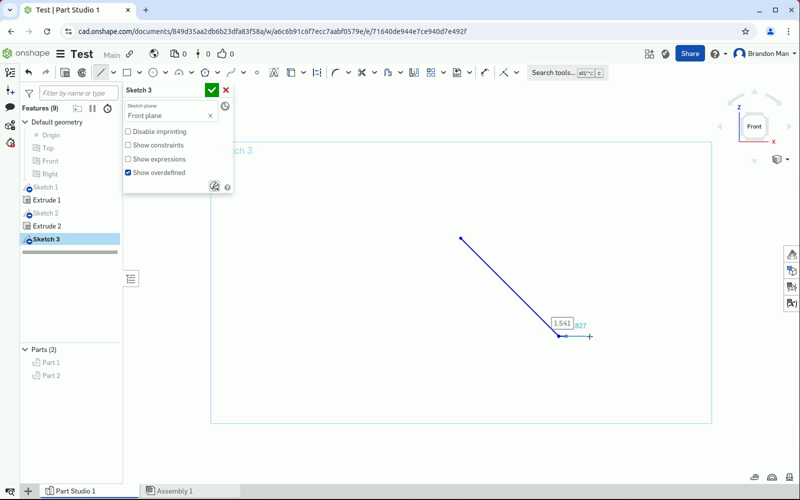
mouse_move(566, 328)
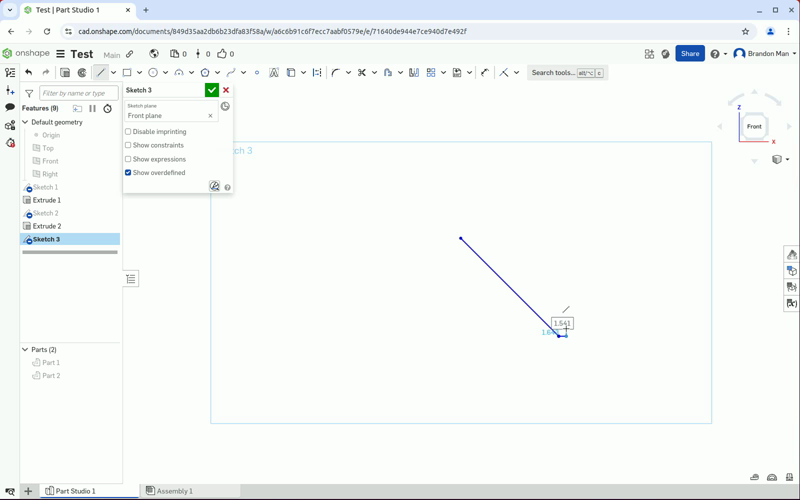
click(566, 328)
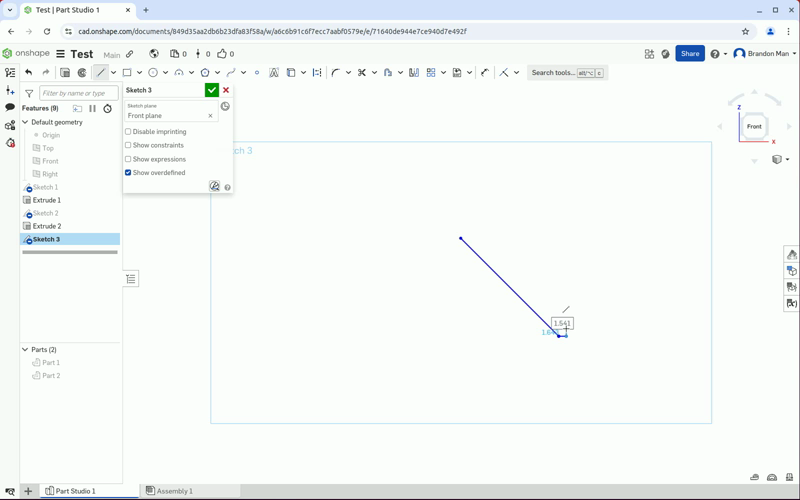
key_up(shift)
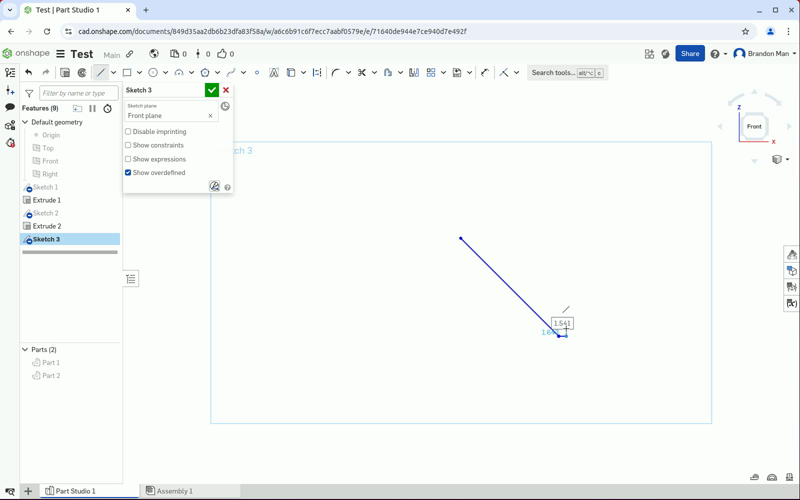
key_down(shift)
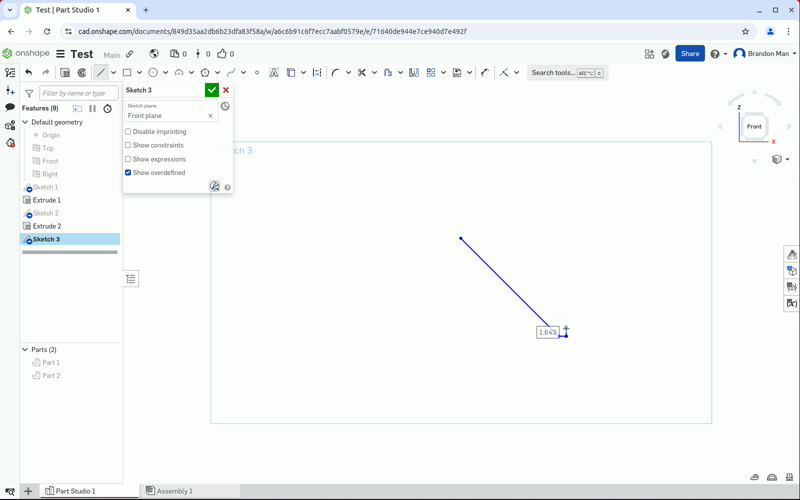
mouse_move(468, 230)
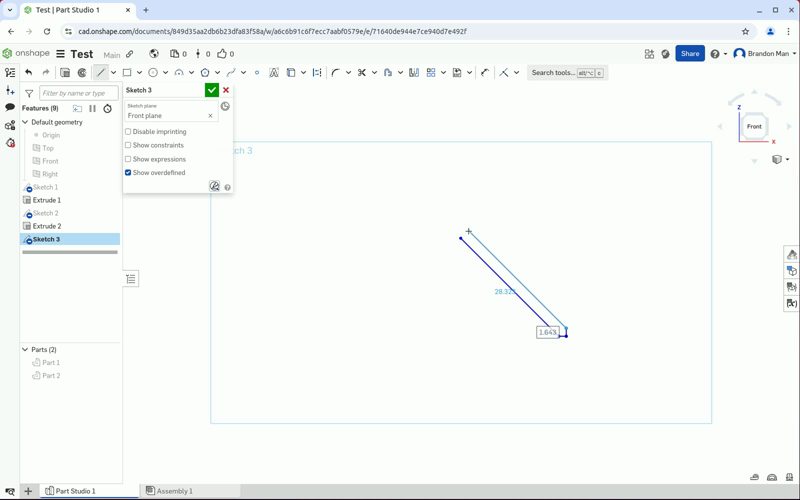
click(468, 230)
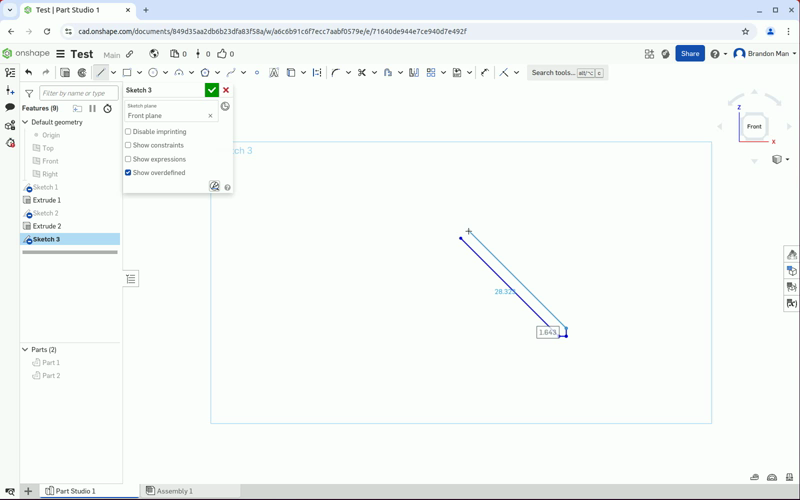
key_up(shift)
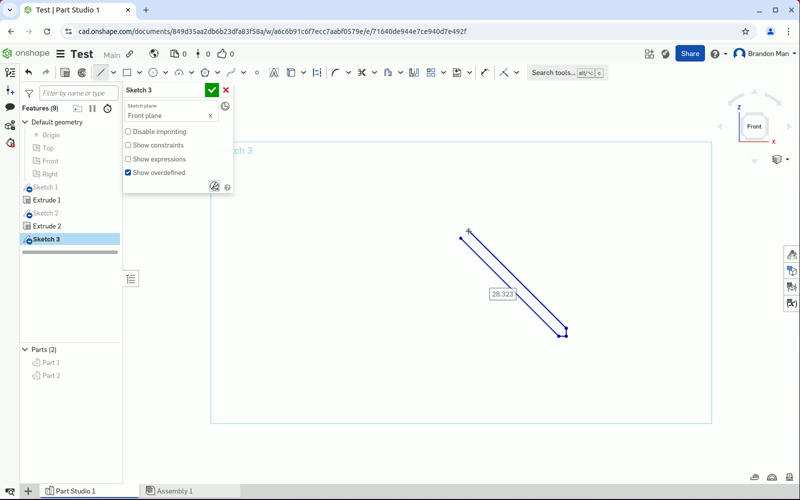
key_down(shift)
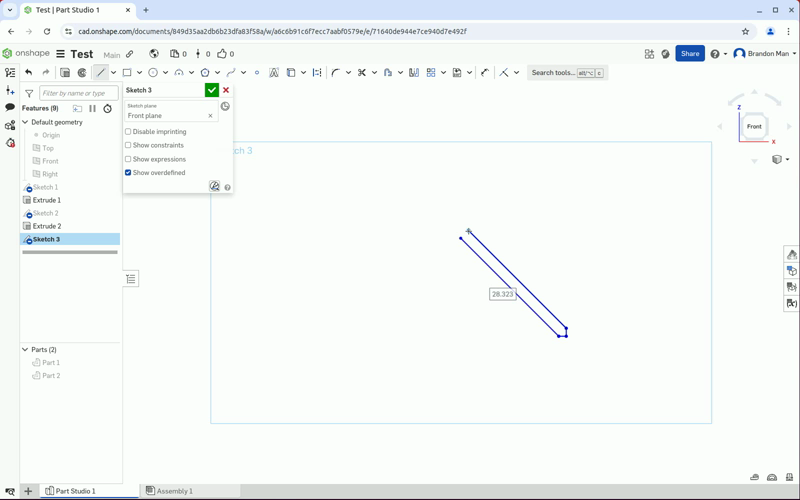
mouse_move(498, 230)
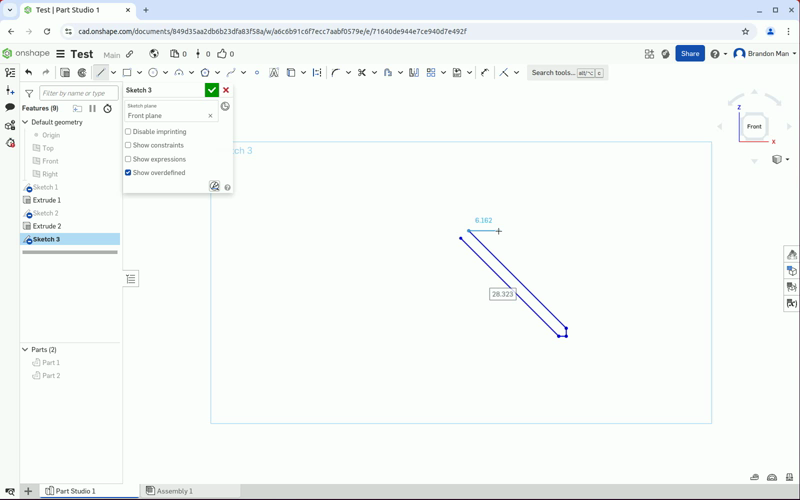
mouse_move(460, 230)
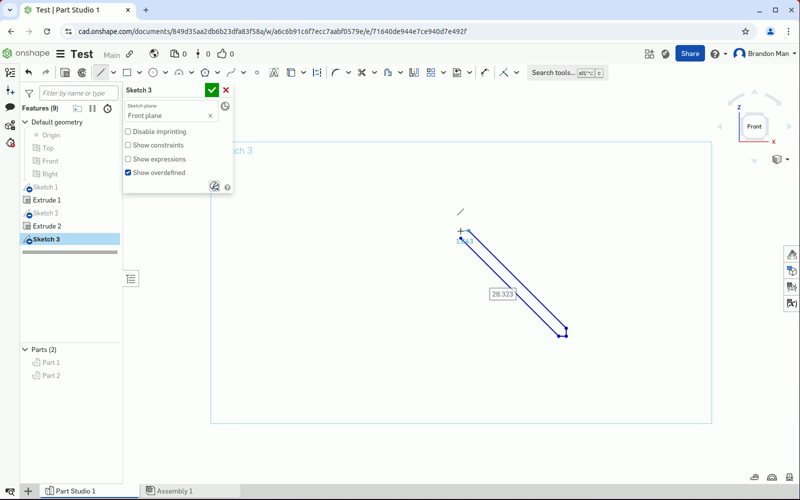
click(460, 230)
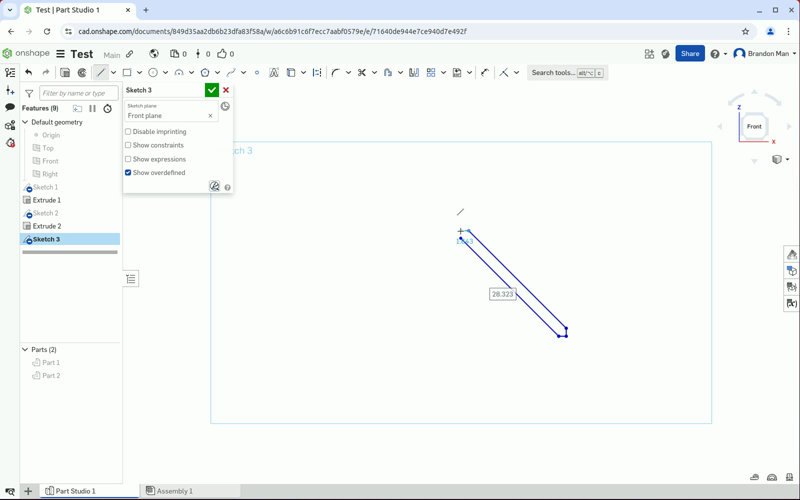
key_up(shift)
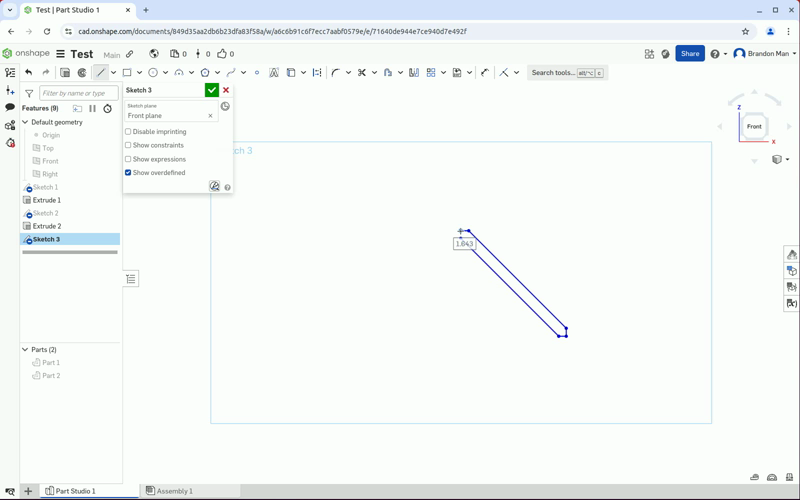
mouse_move(490, 230)
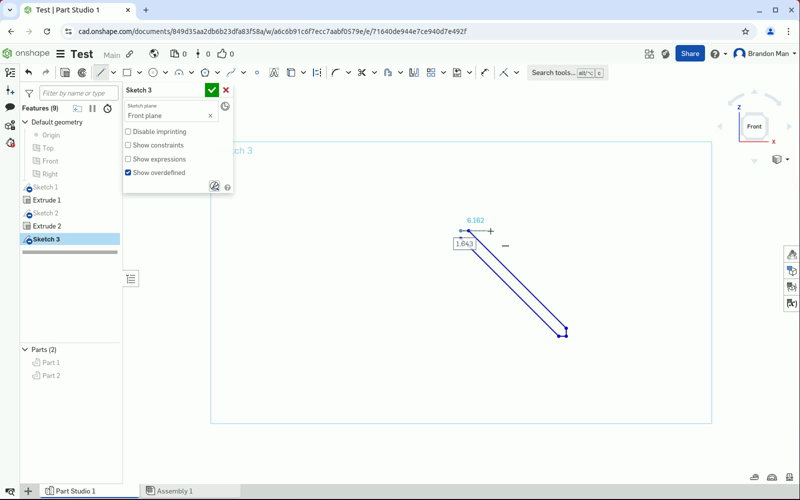
key_down(shift)
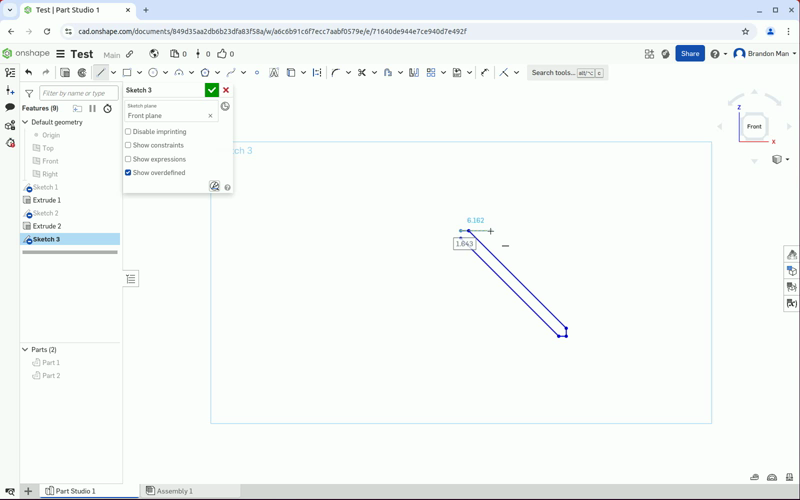
mouse_move(460, 238)
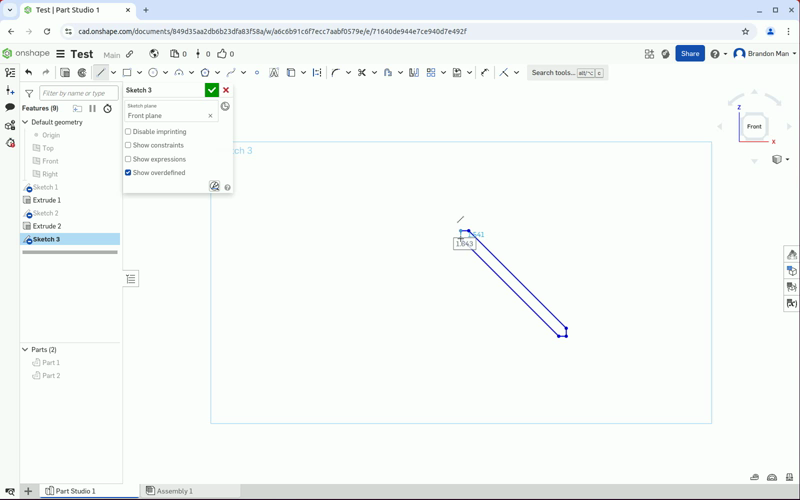
key_up(shift)
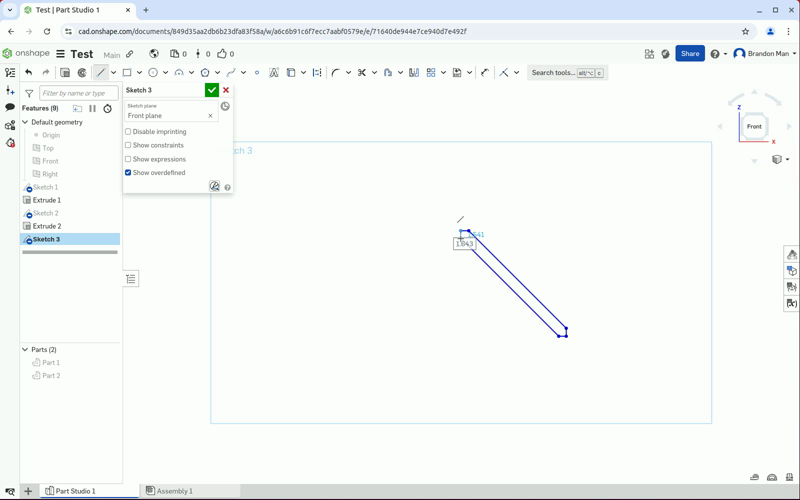
click(460, 238)
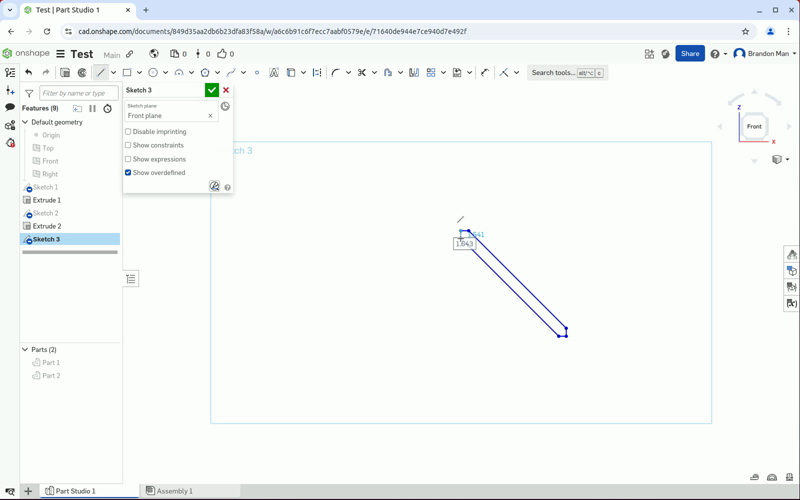
key(esc)
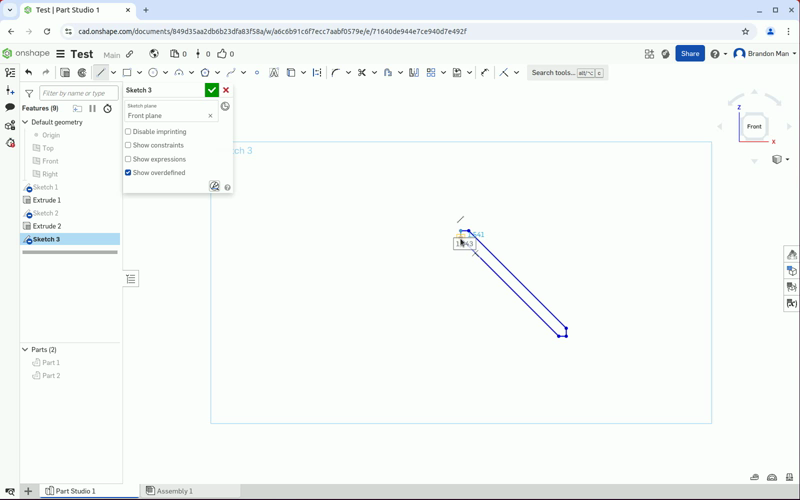
mouse_move(550, 313)
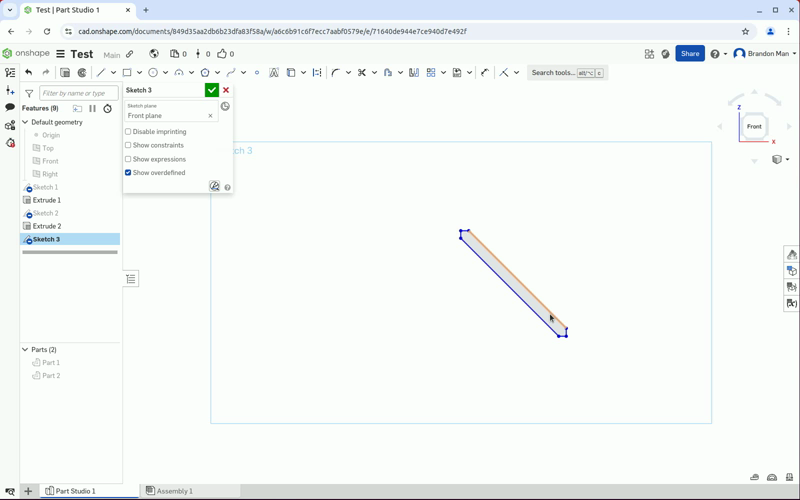
scroll(6)
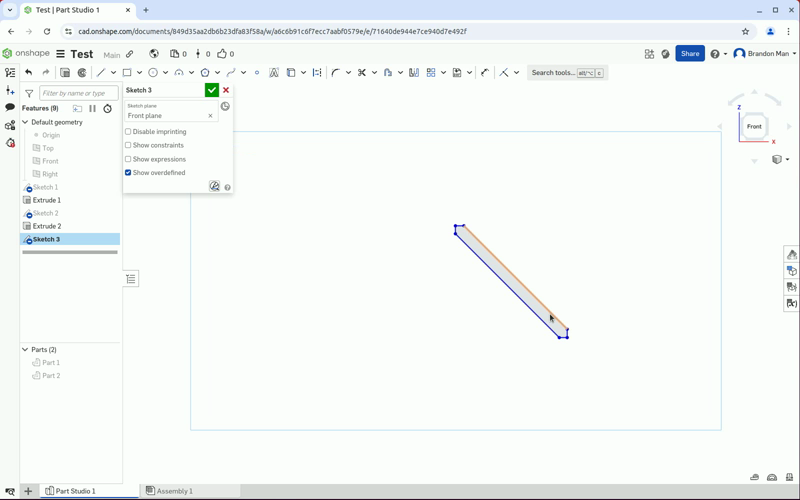
scroll(6)
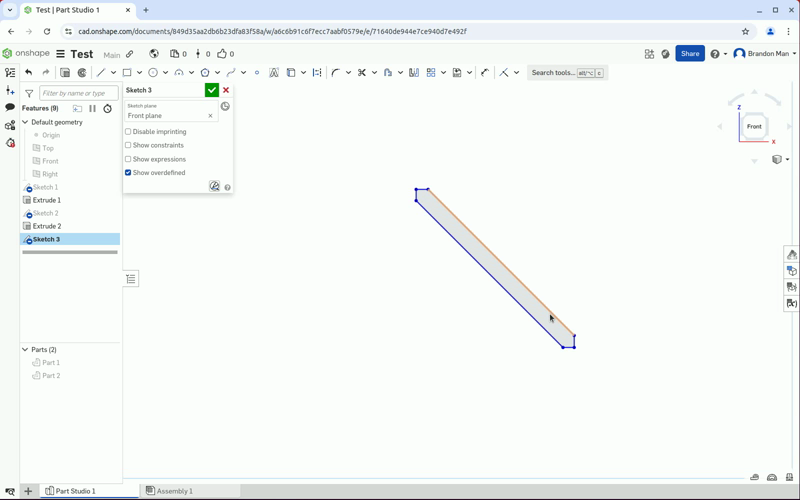
scroll(6)
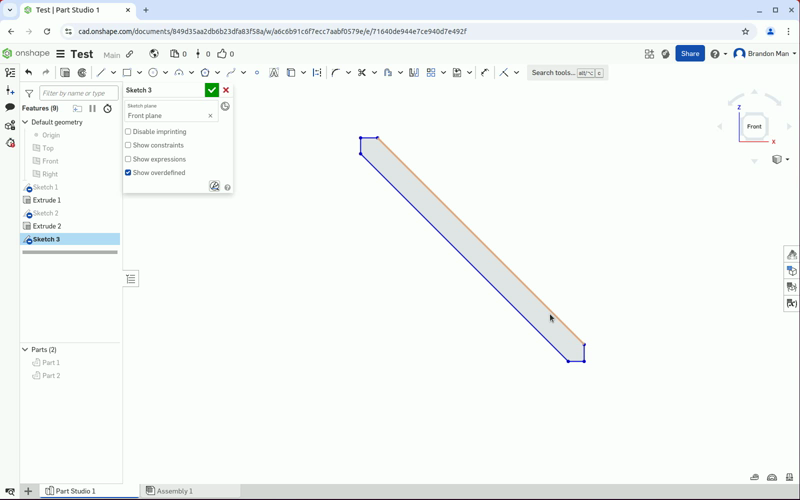
scroll(6)
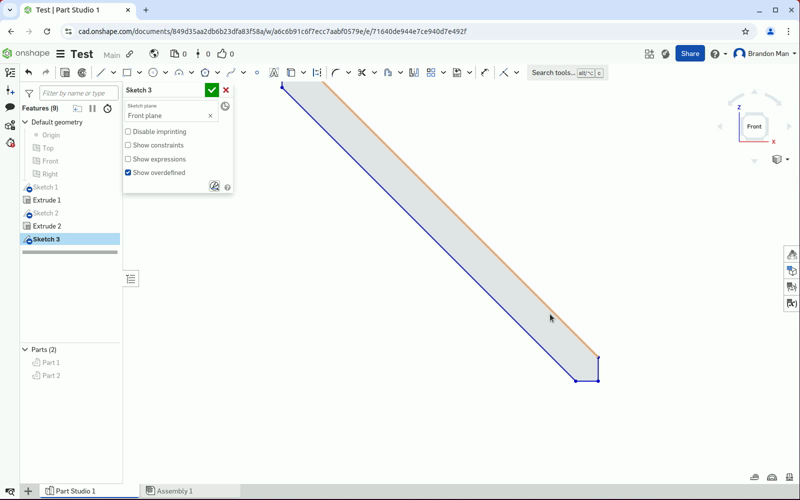
scroll(6)
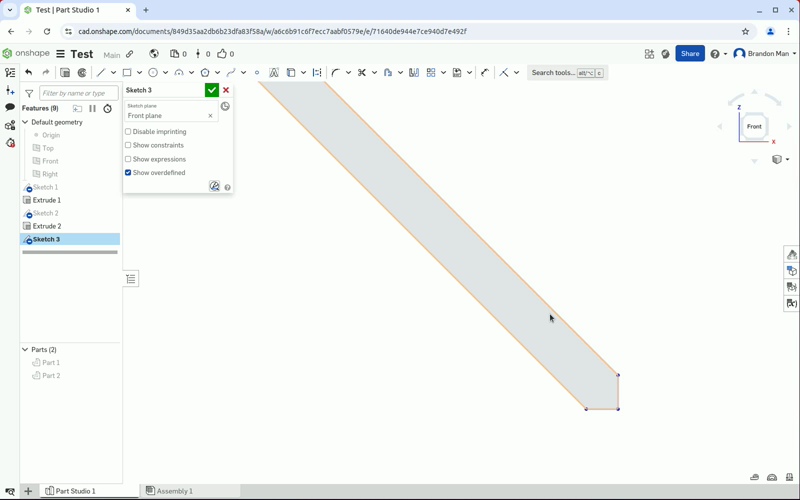
scroll(6)
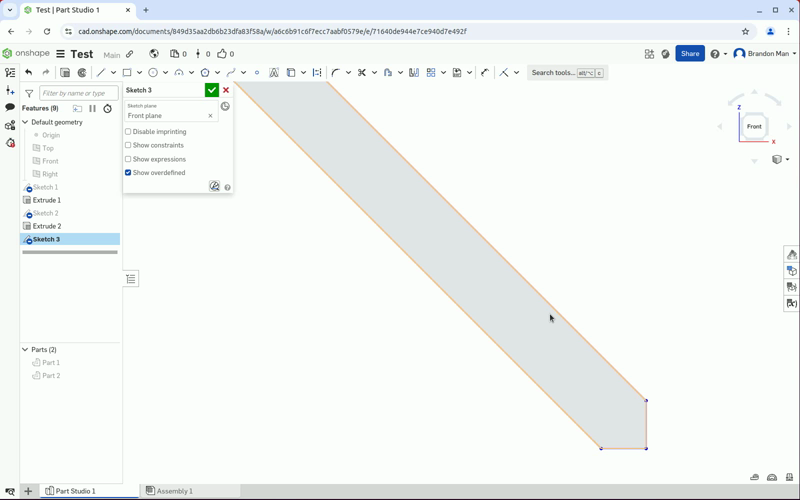
scroll(6)
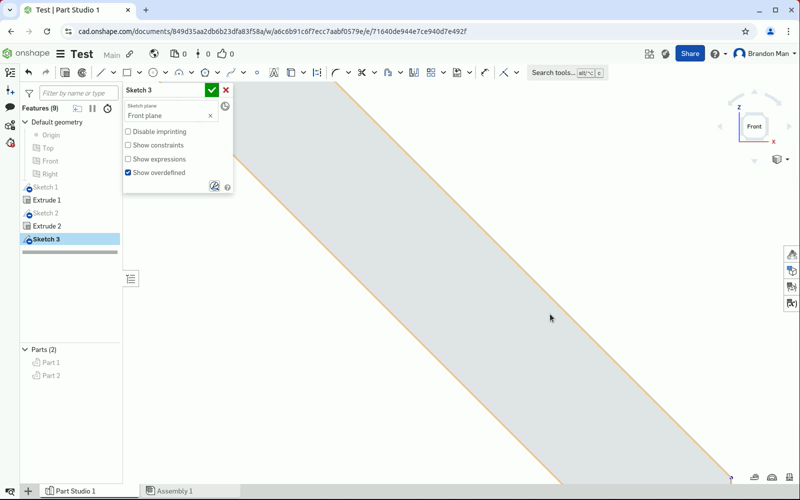
click(550, 313)
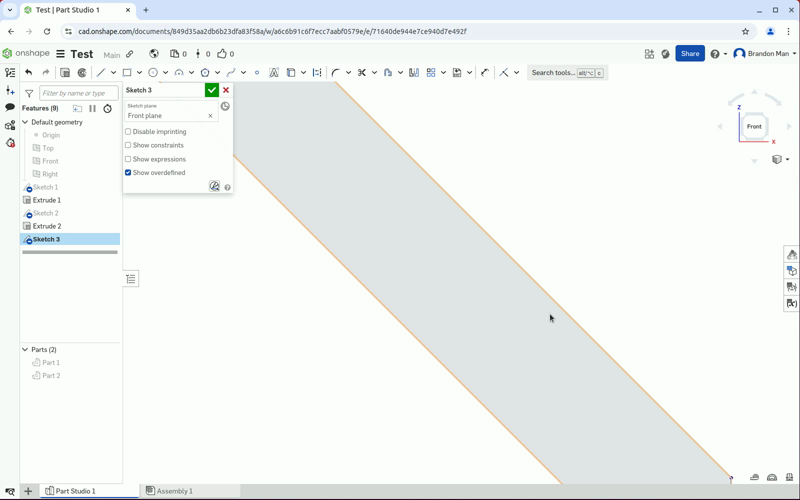
scroll(-6)
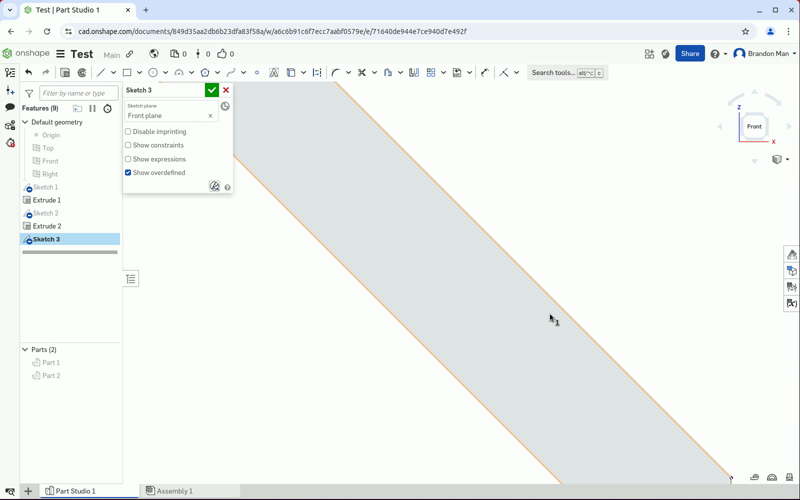
scroll(-6)
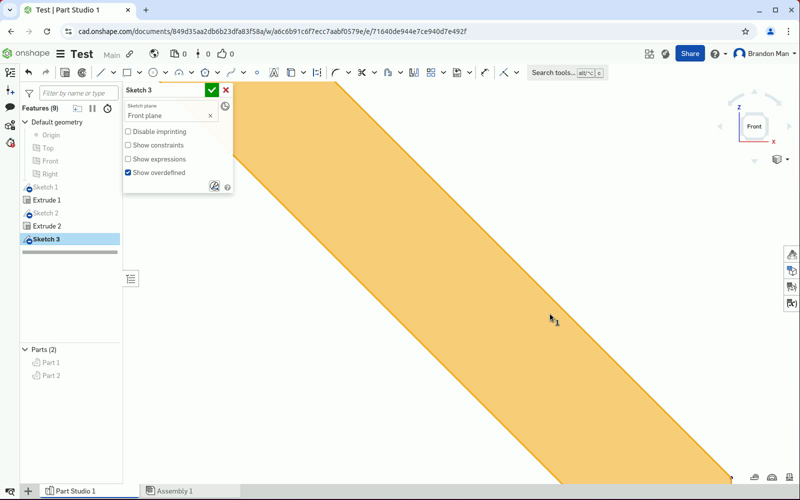
scroll(-6)
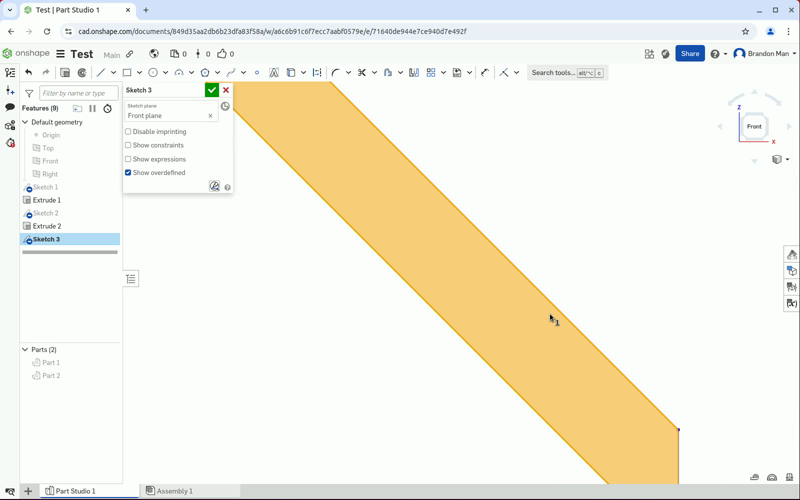
scroll(-6)
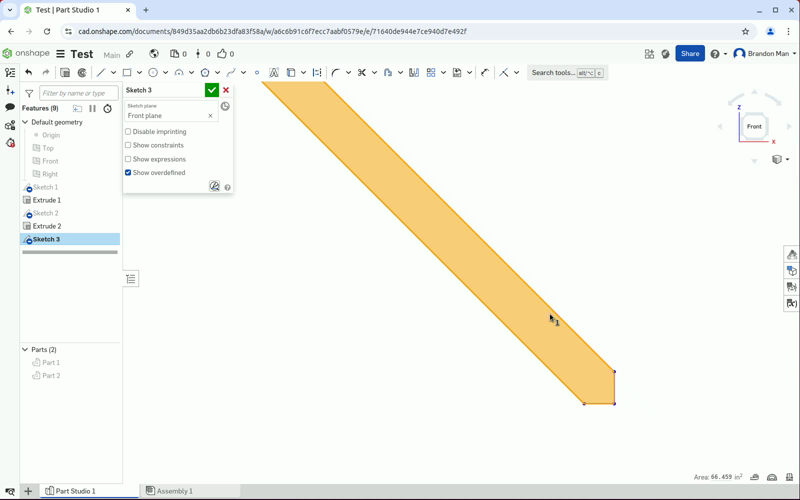
scroll(-6)
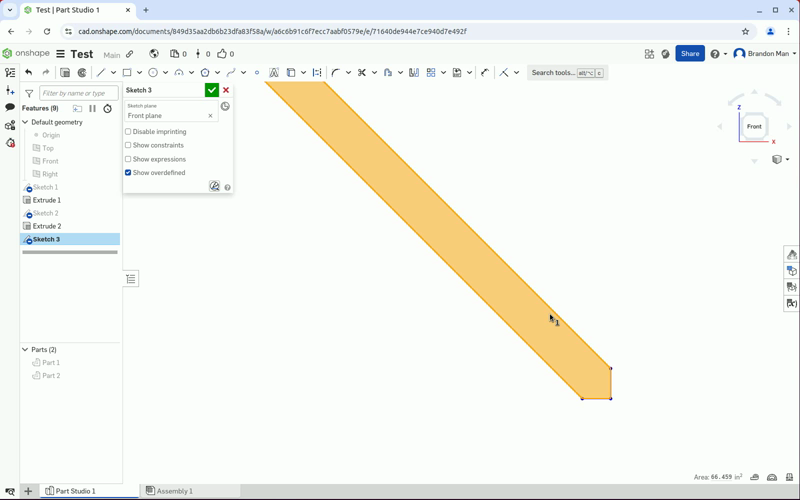
scroll(-6)
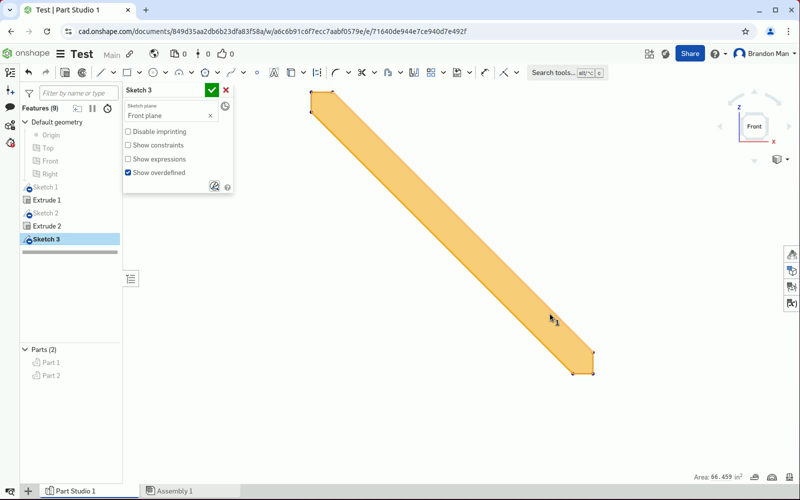
scroll(-6)
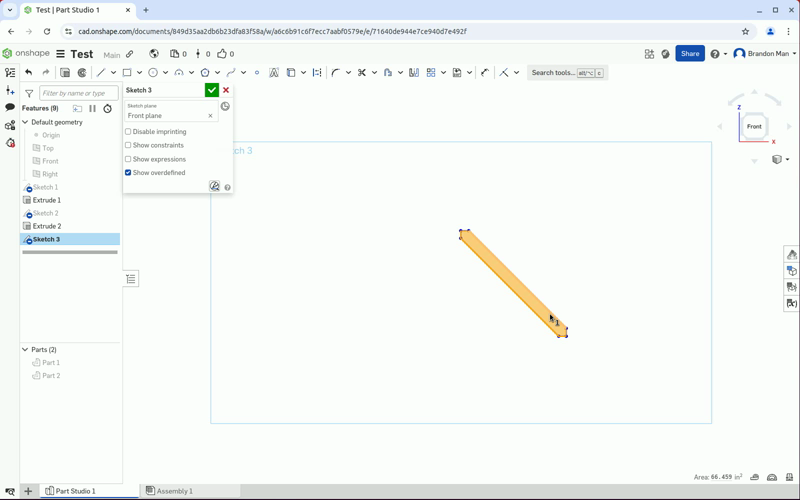
mouse_move(73, 352)
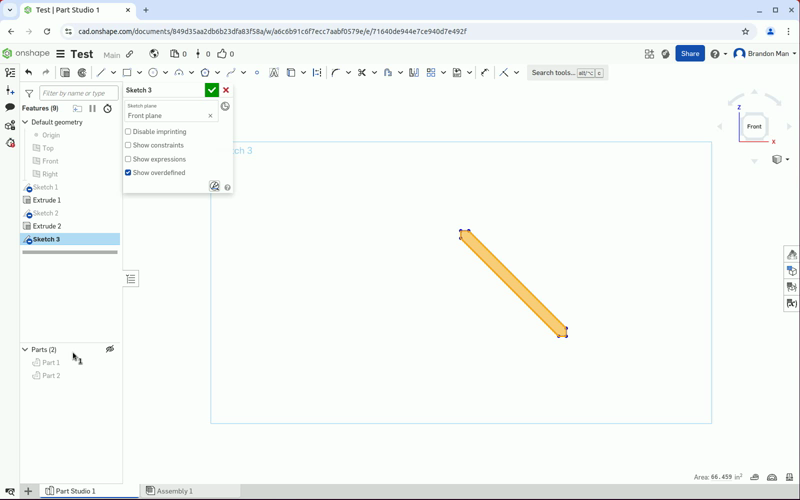
key(shift+y)
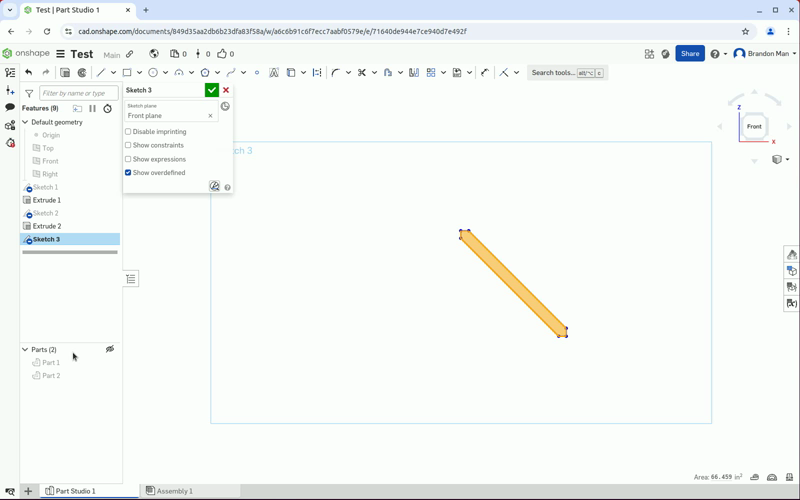
key(shift+e)
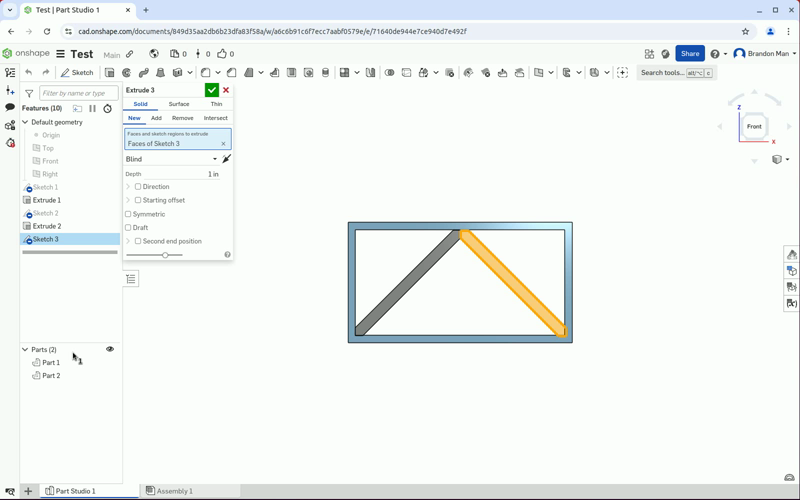
mouse_move(143, 106)
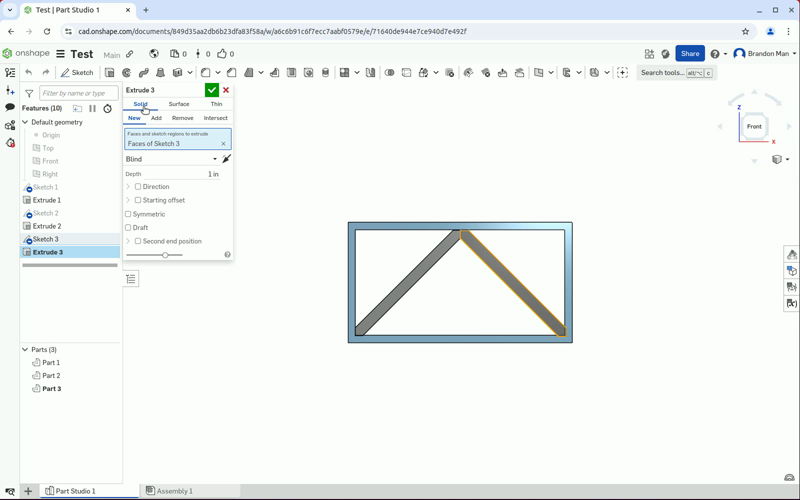
click(143, 106)
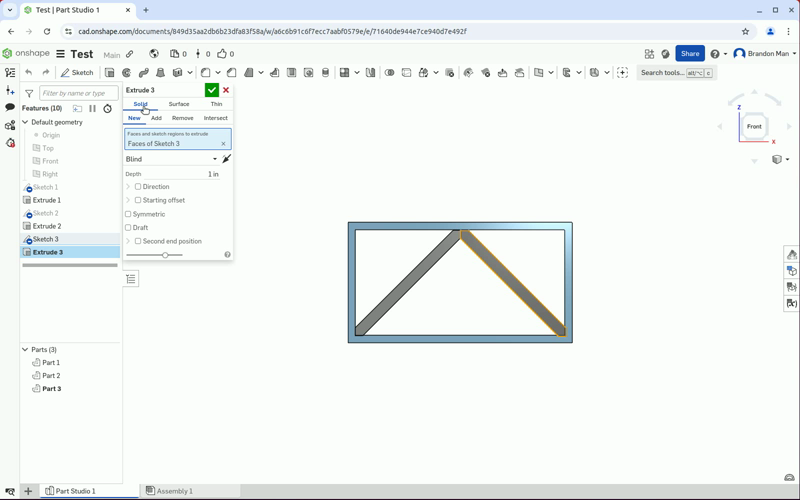
mouse_move(137, 120)
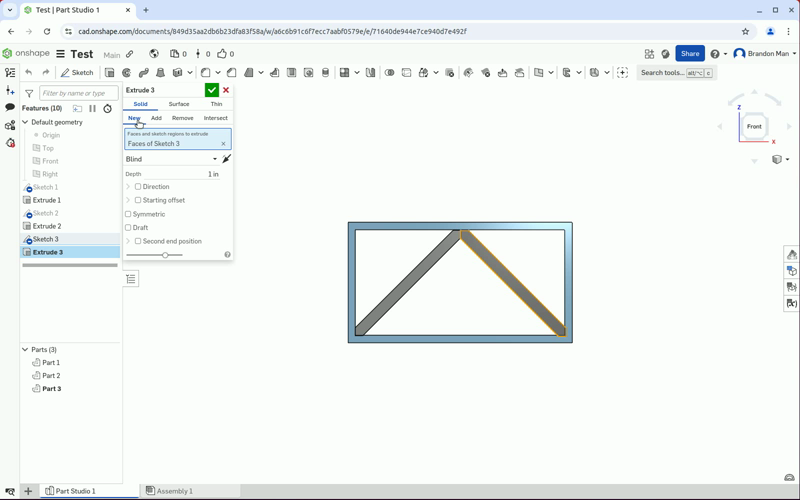
click(137, 120)
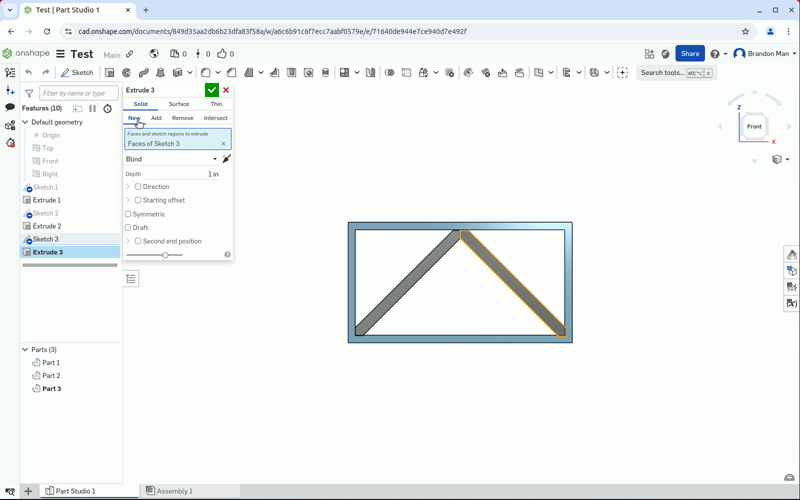
key(tab, 4)
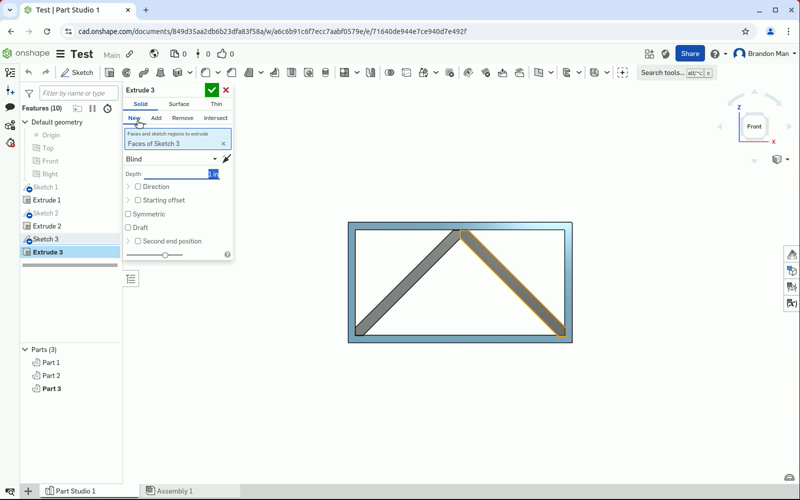
text(1.444)
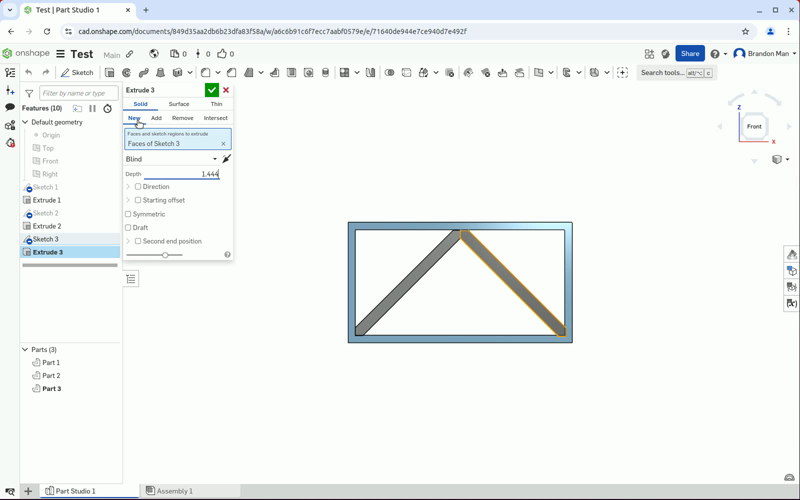
key(enter)
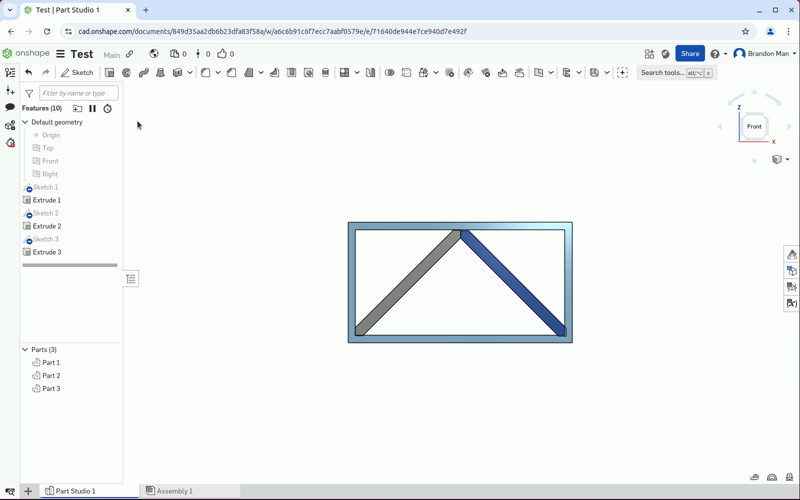
key(shift+h)
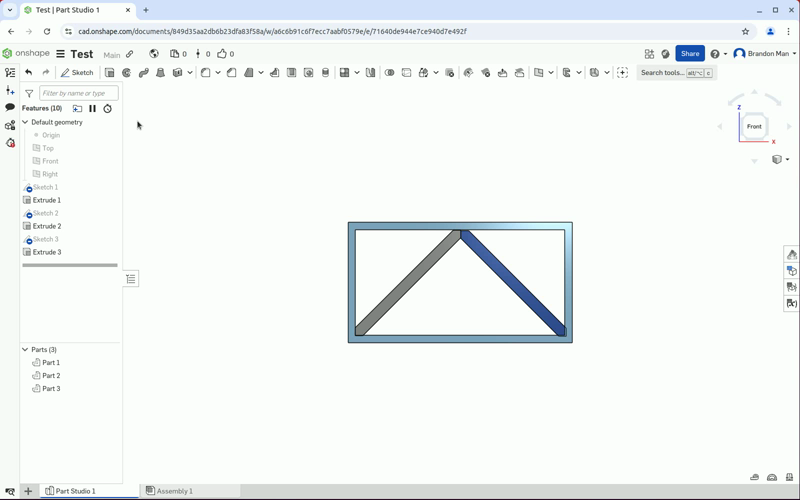
key(shift+h)
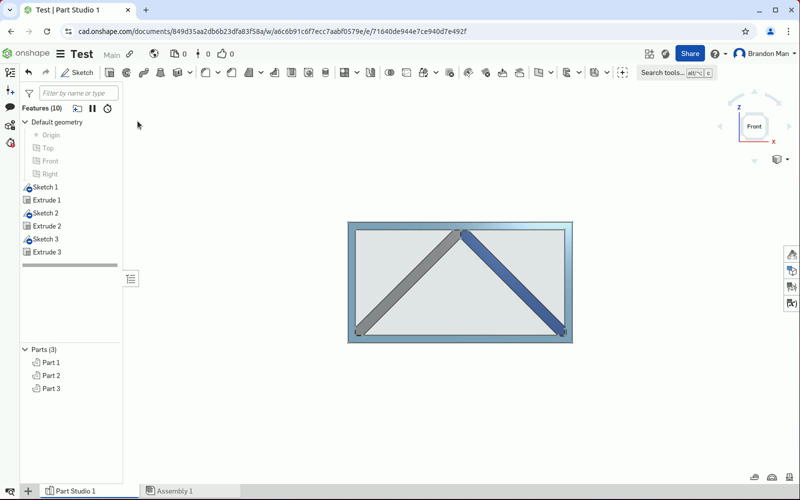
key(shift+7)
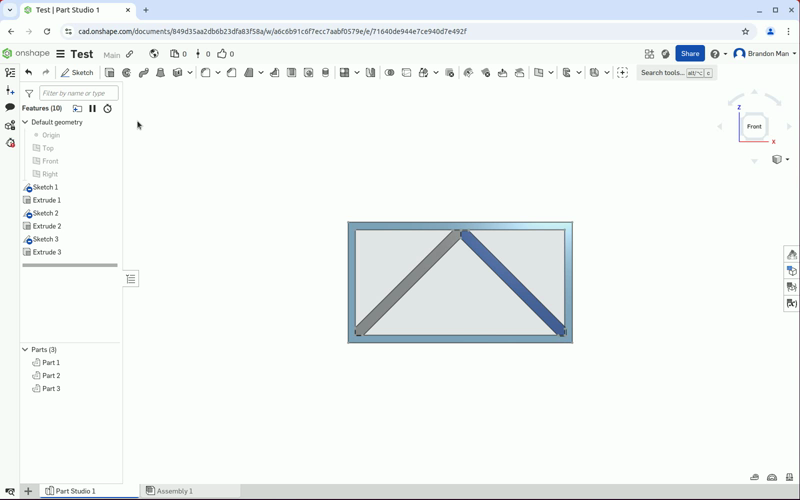
key(left, 2)
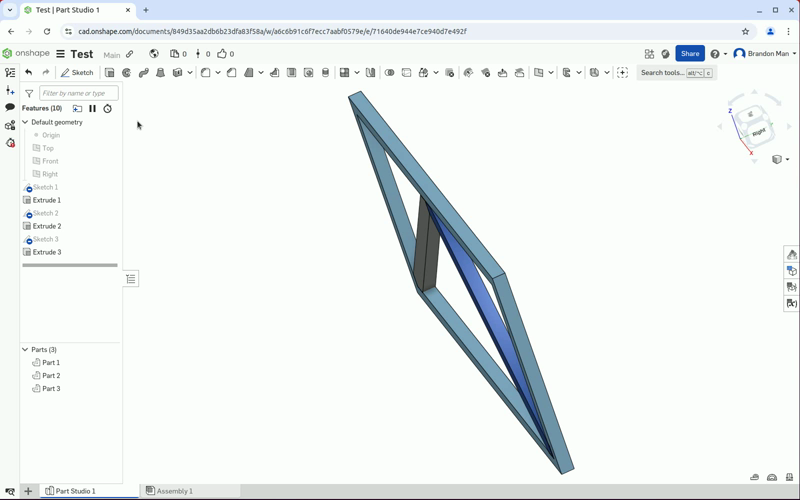
key(down, 2)
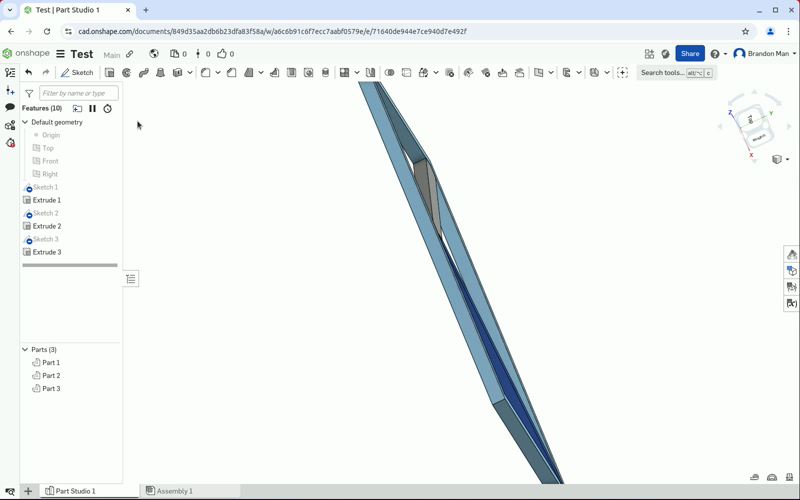
key(up, 2)
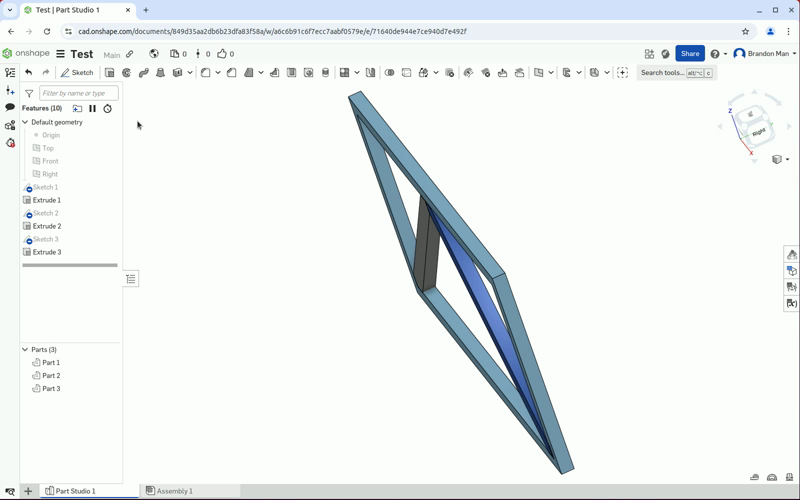
key(right, 2)
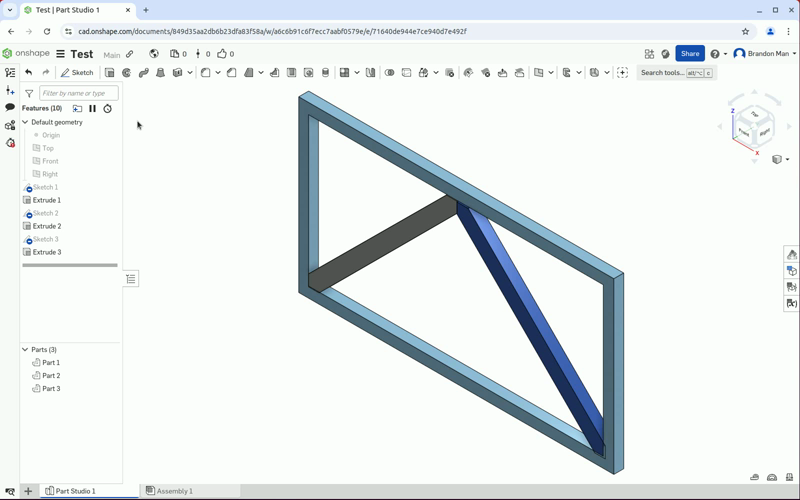
mouse_move(73, 189)
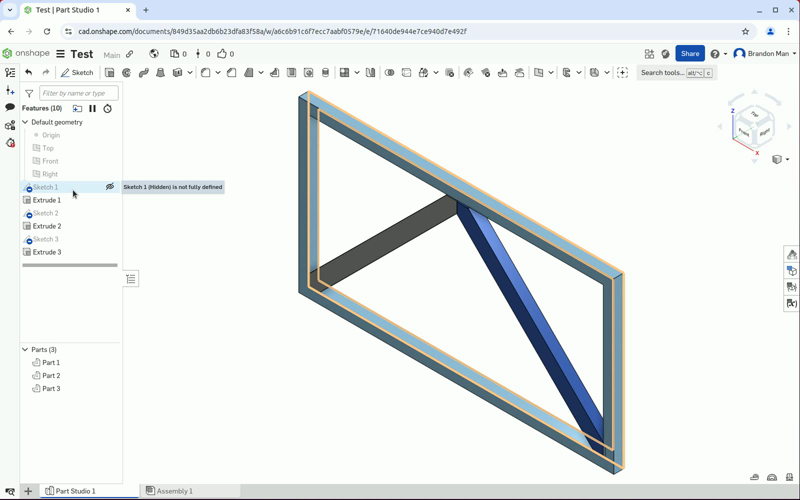
click(73, 189)